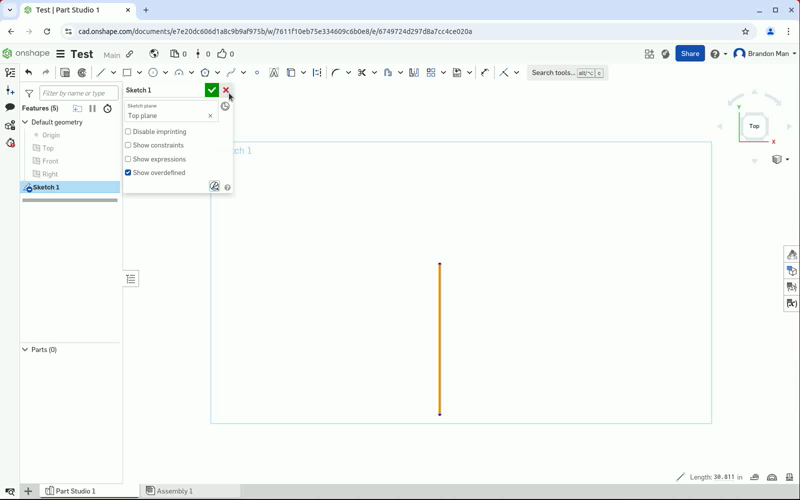
key(shift+h)
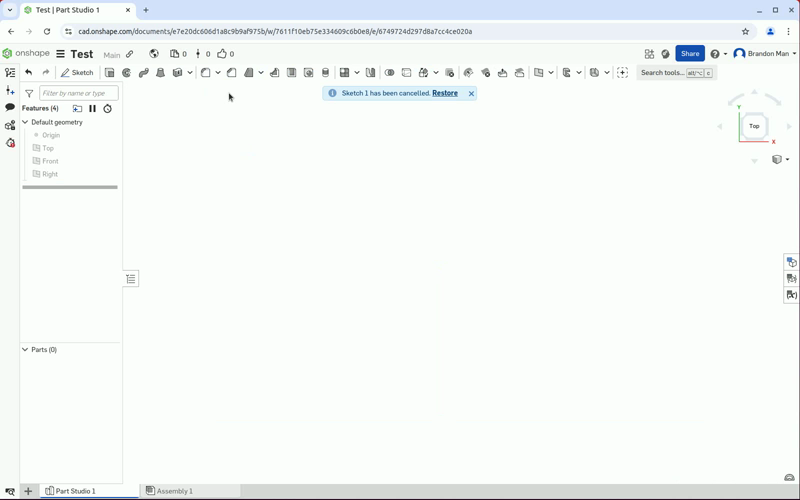
mouse_move(73, 352)
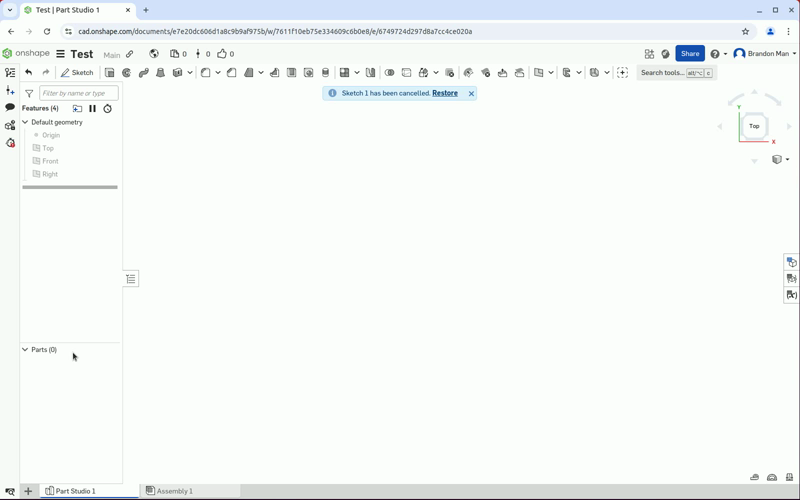
key(y)
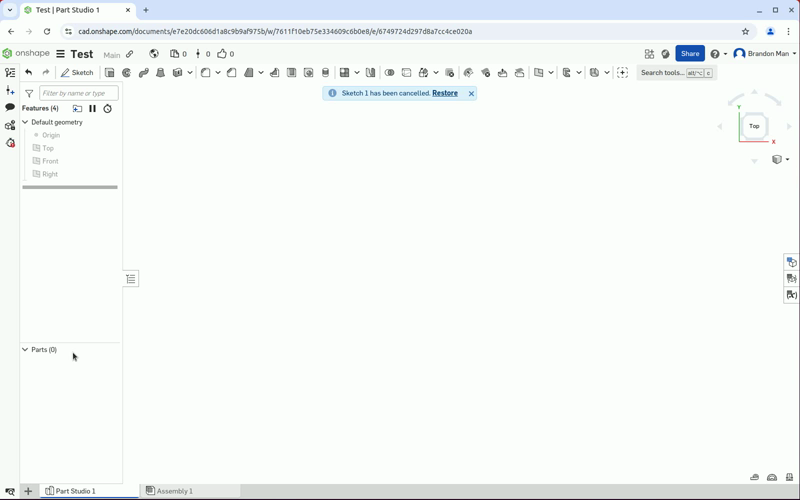
key(shift+p)
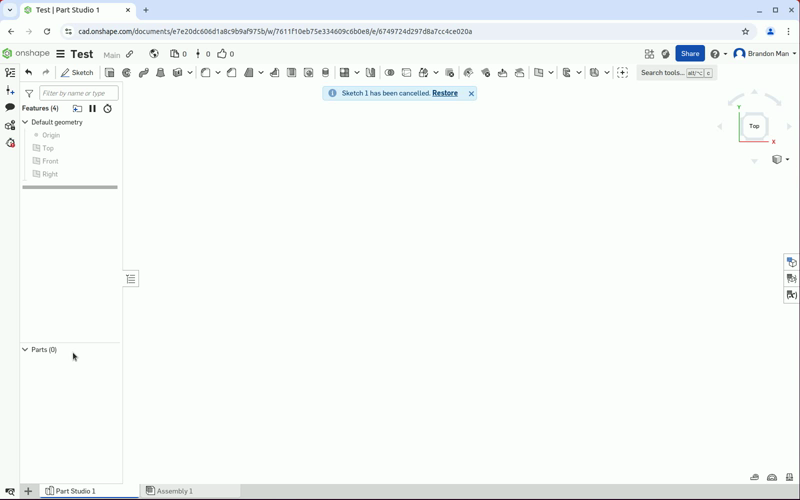
key(space)
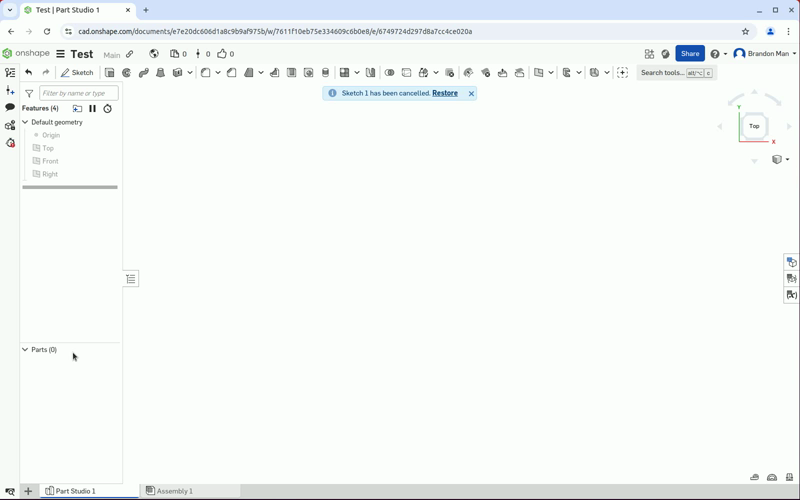
key_down(shift)
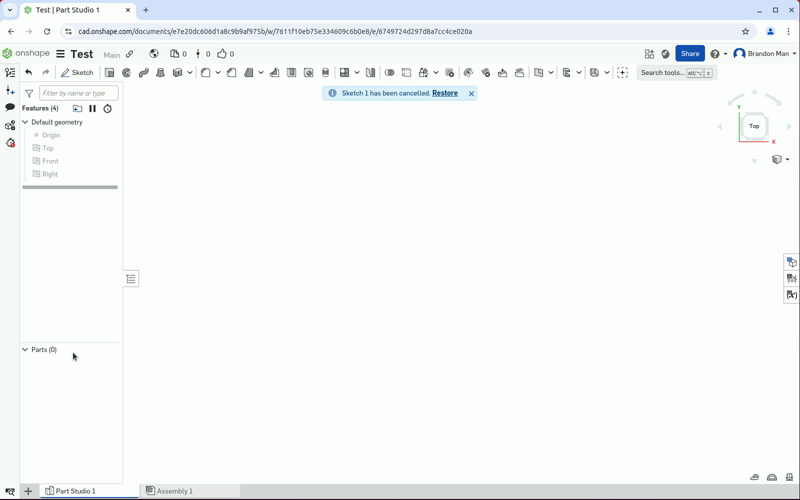
key(up)
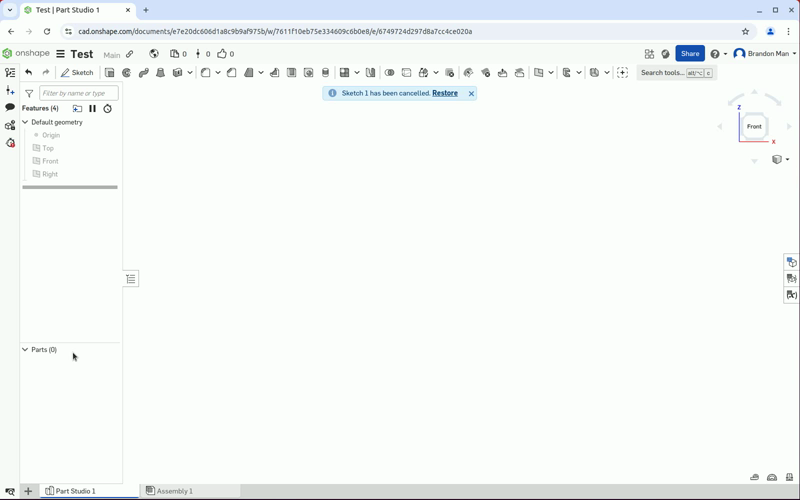
key_up(shift)
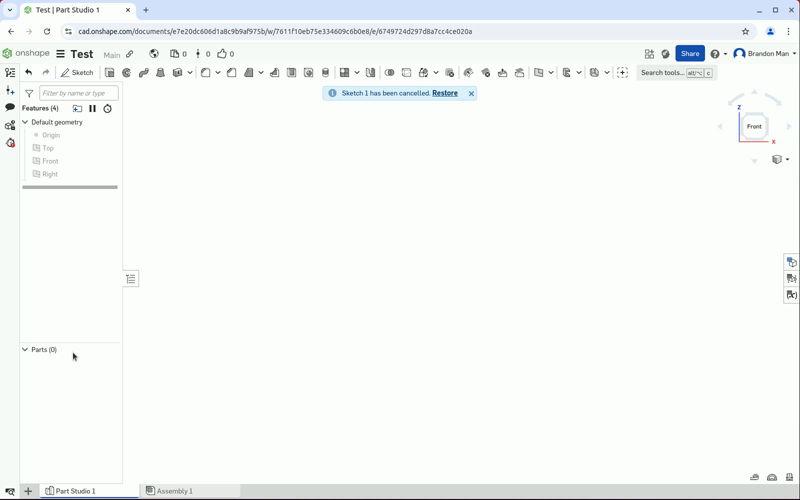
key(space)
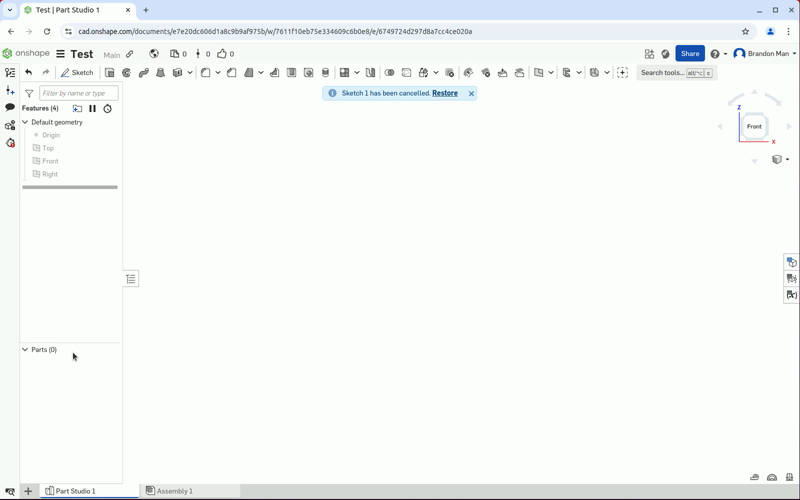
key_down(shift)
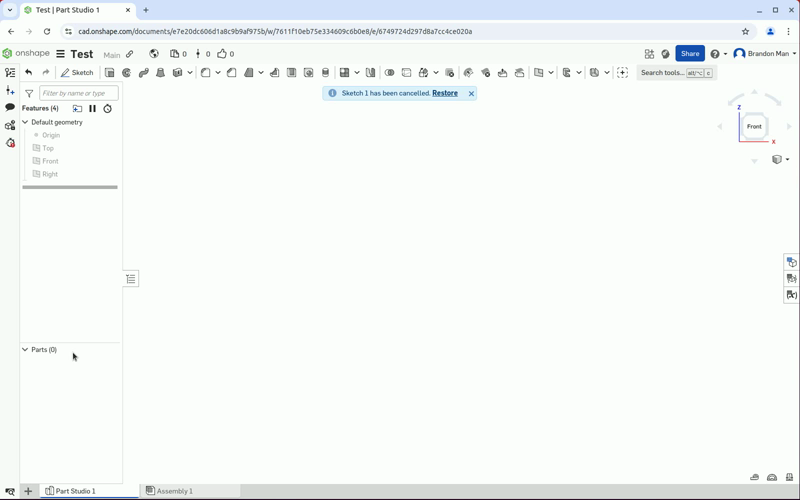
key(left)
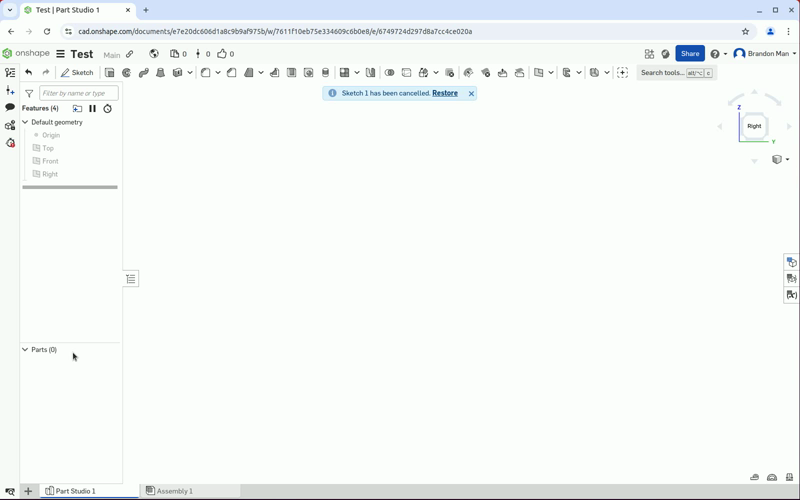
key_up(shift)
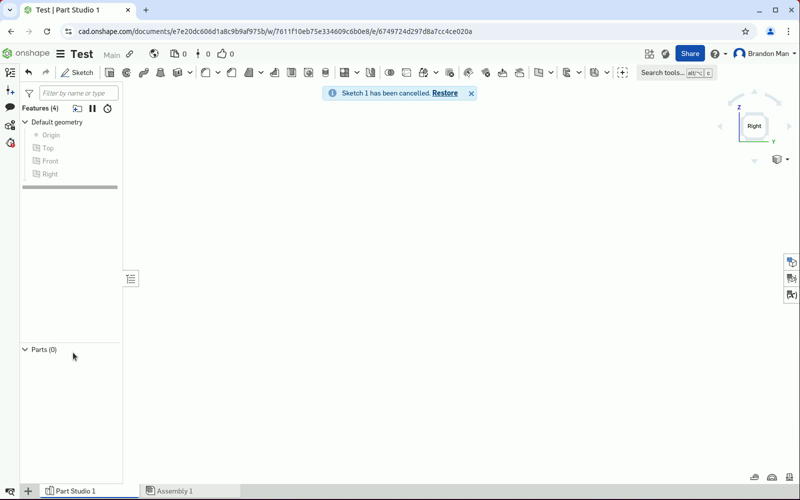
mouse_move(73, 352)
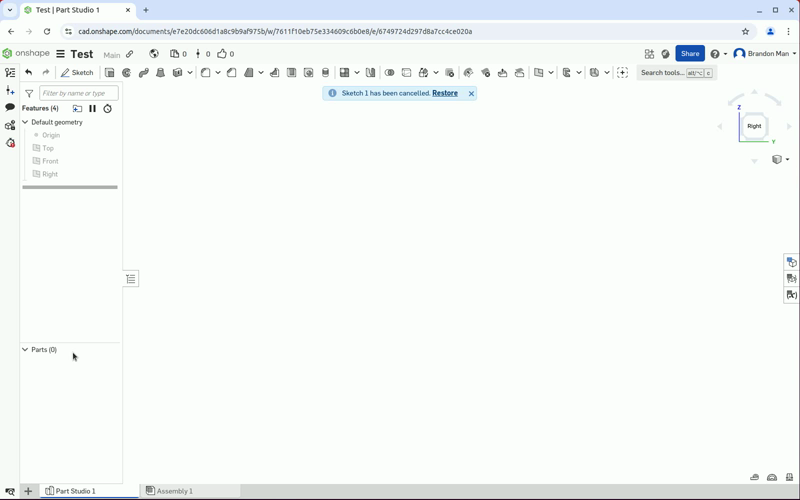
key(shift+y)
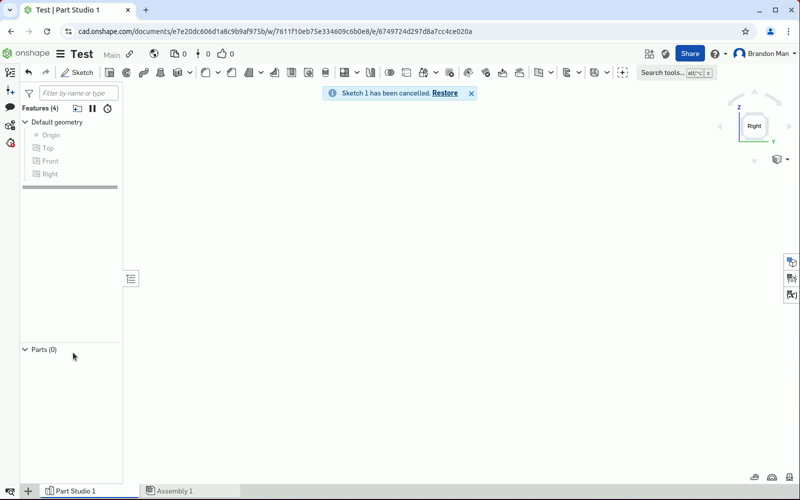
key(shift+s)
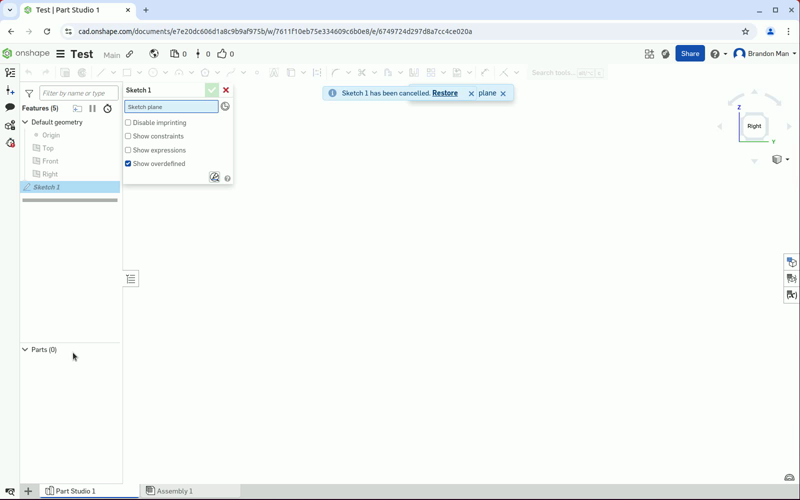
mouse_move(73, 176)
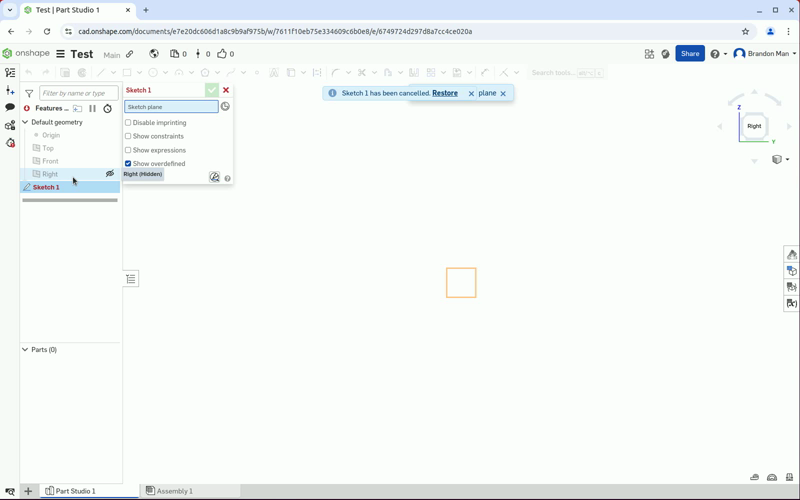
click(73, 176)
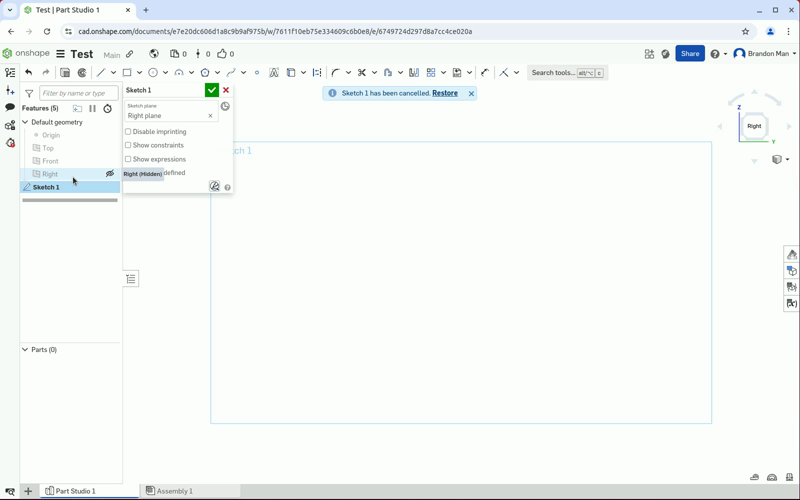
mouse_move(73, 352)
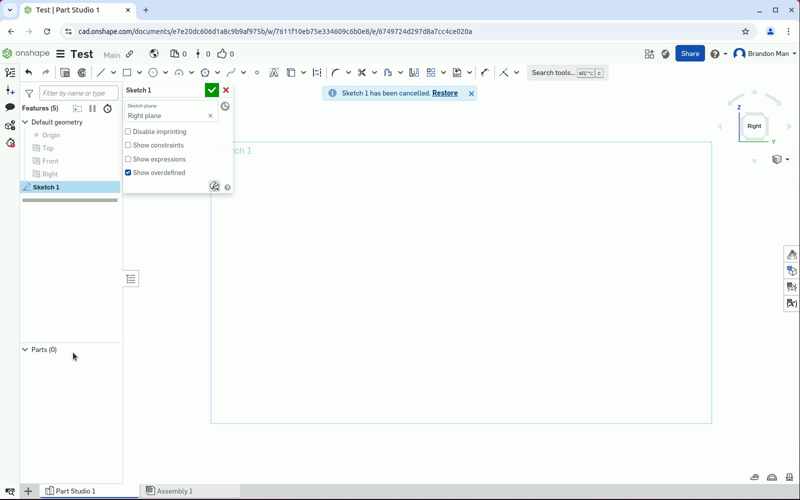
key(y)
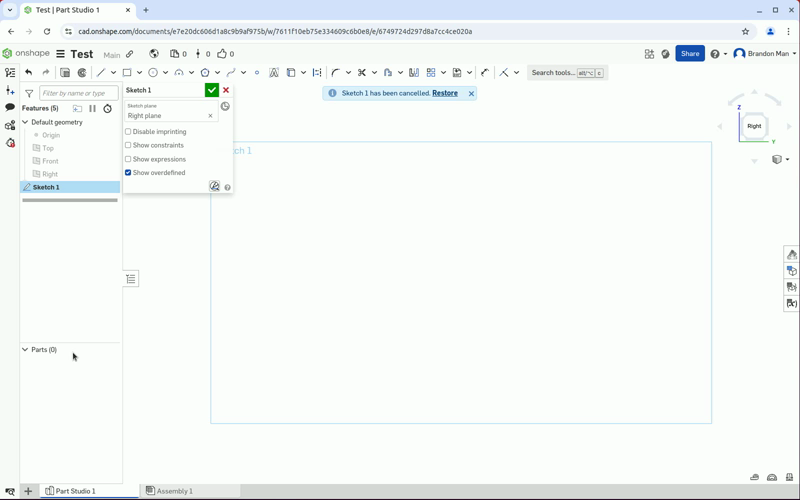
key(c)
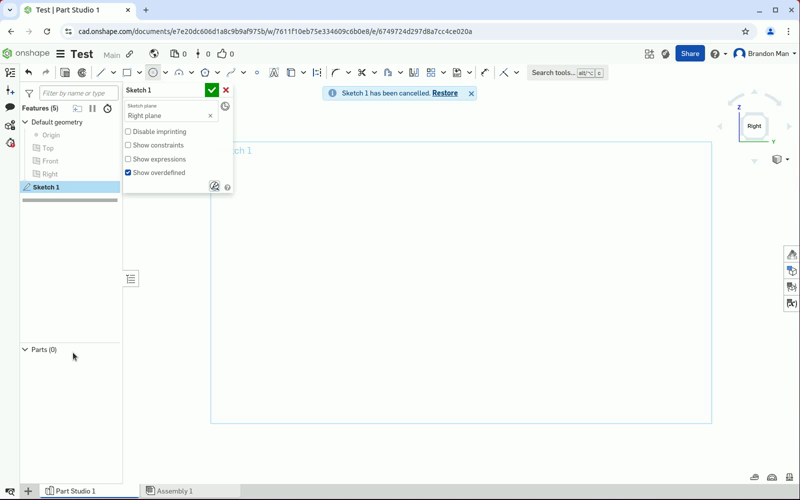
key_down(shift)
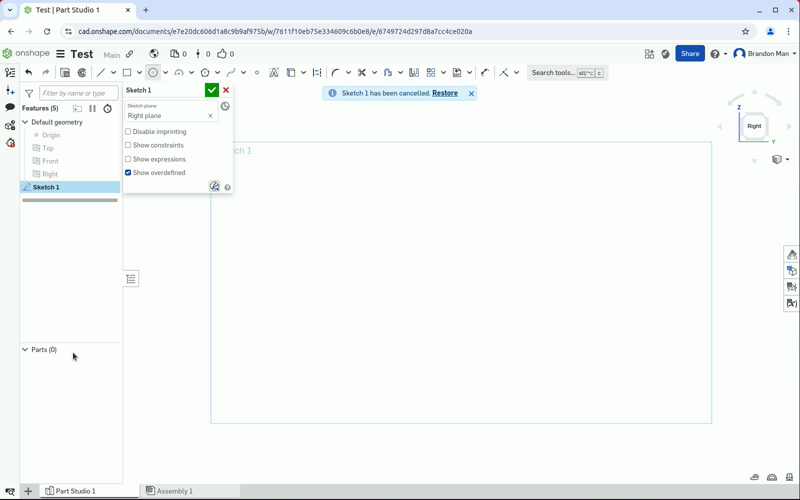
mouse_move(461, 282)
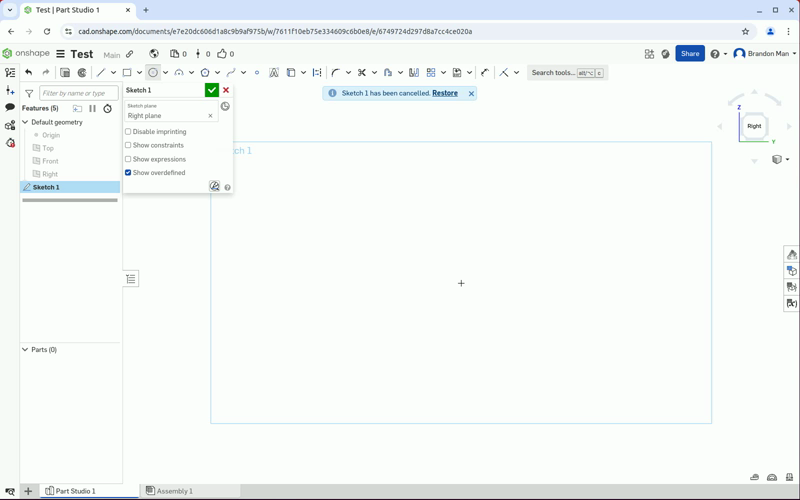
click(461, 282)
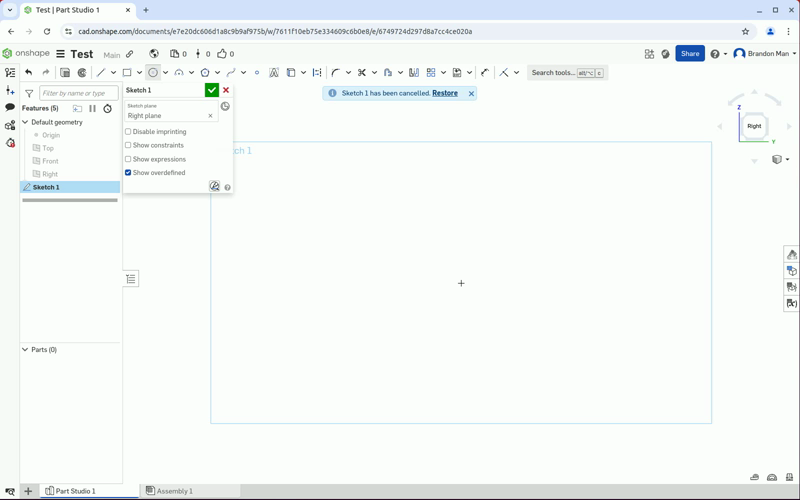
key_up(shift)
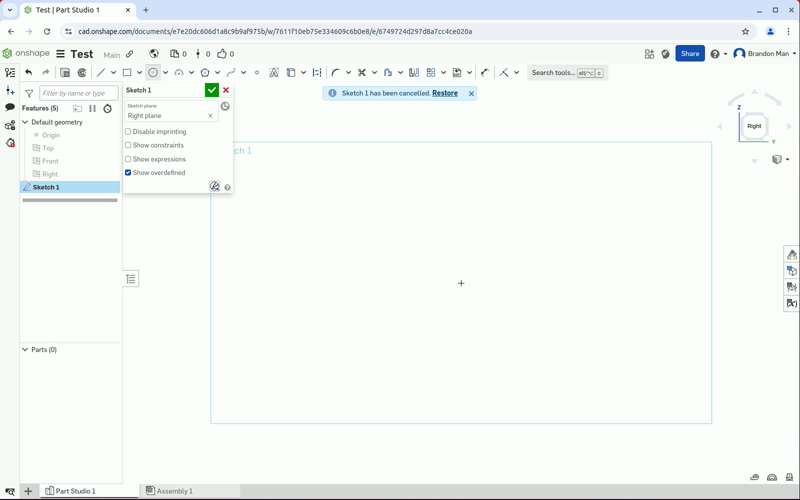
mouse_move(465, 282)
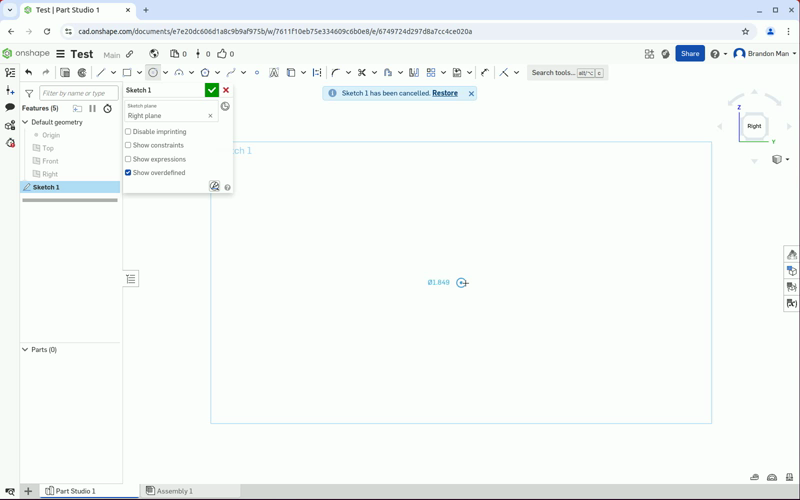
click(465, 282)
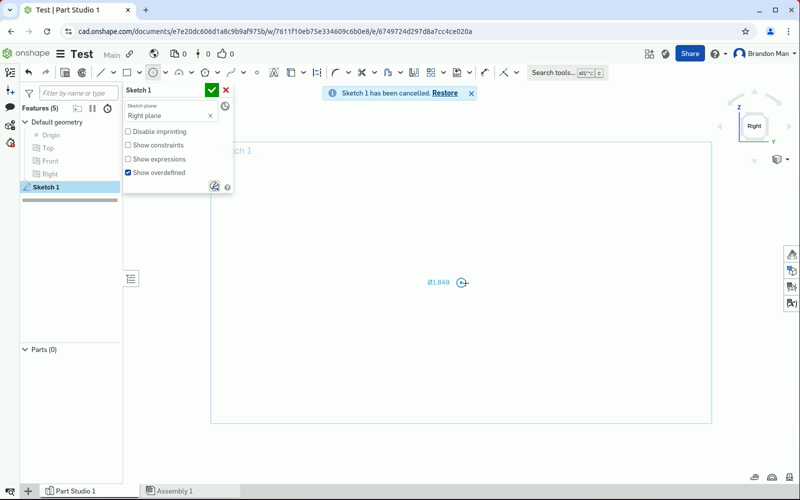
key(esc)
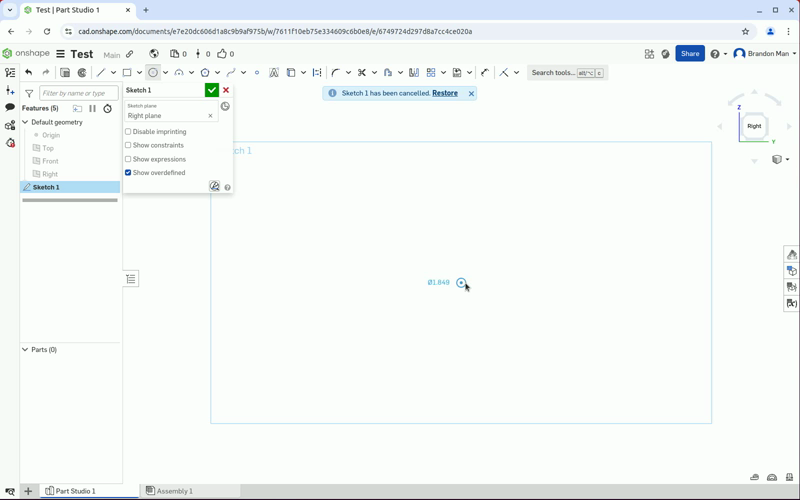
mouse_move(462, 283)
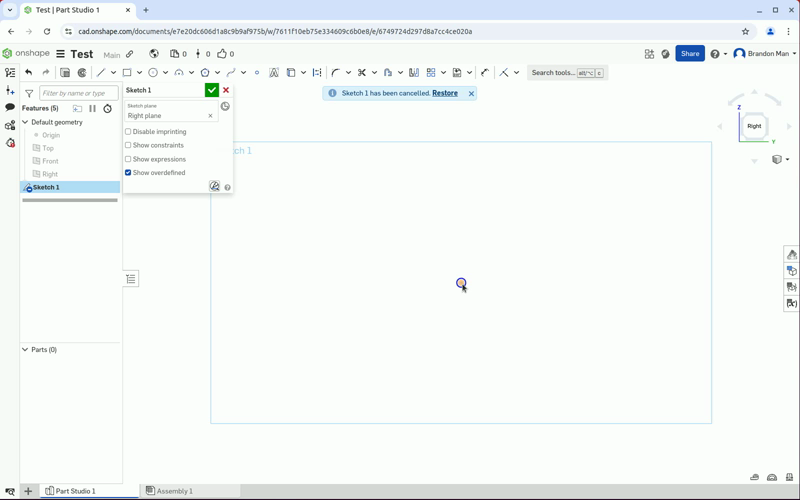
scroll(6)
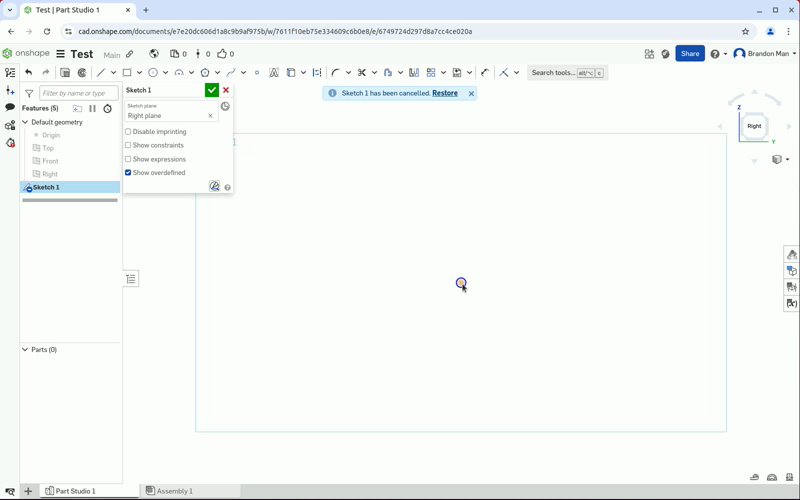
scroll(6)
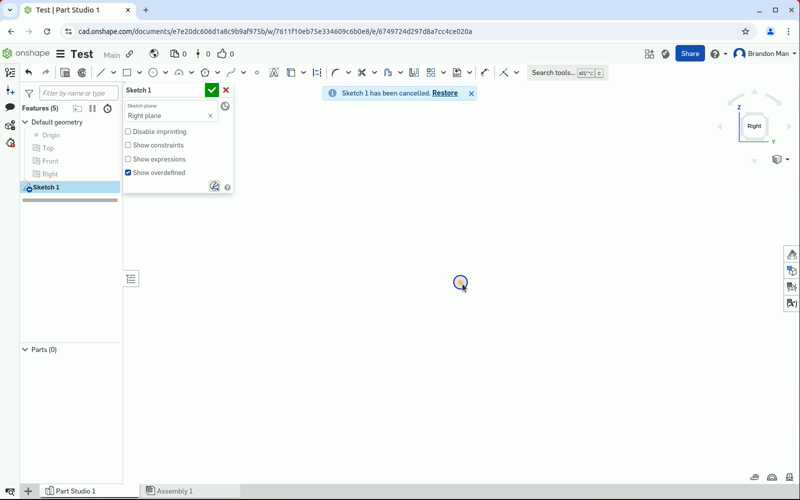
scroll(6)
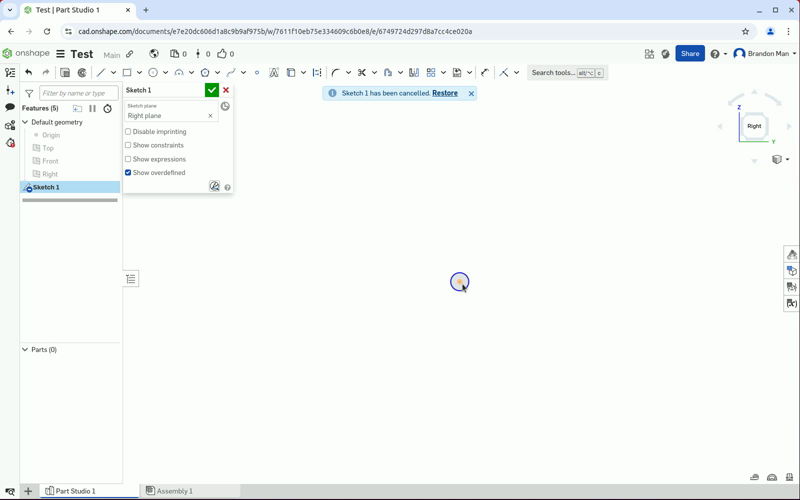
scroll(6)
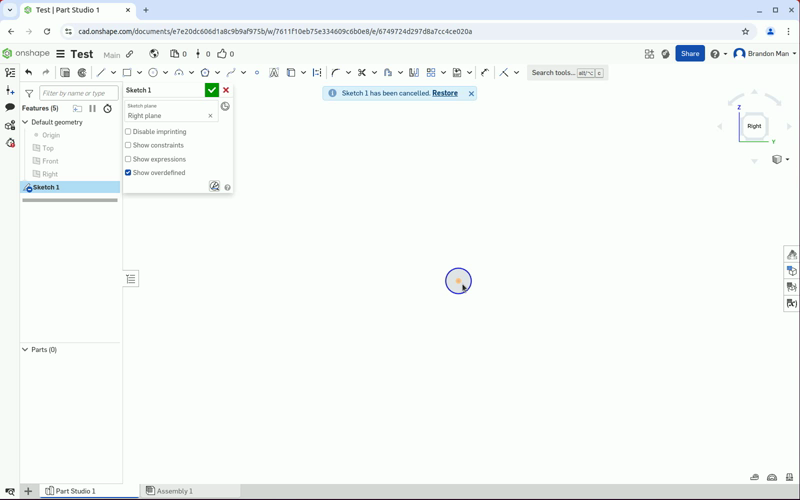
scroll(6)
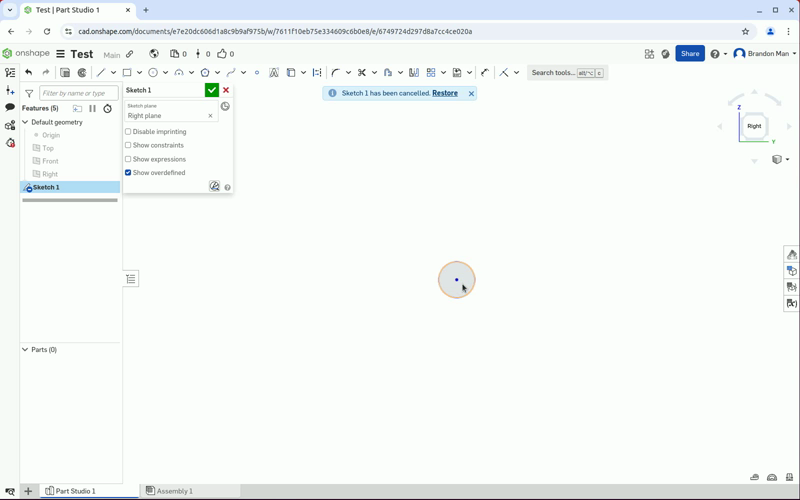
scroll(6)
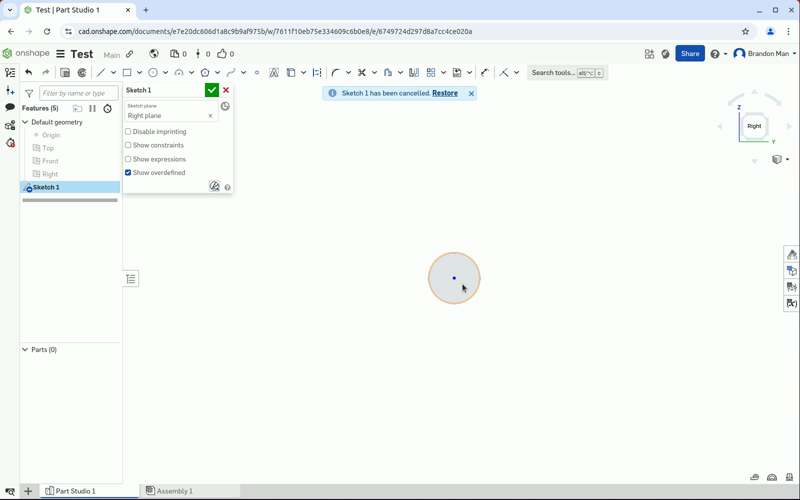
scroll(6)
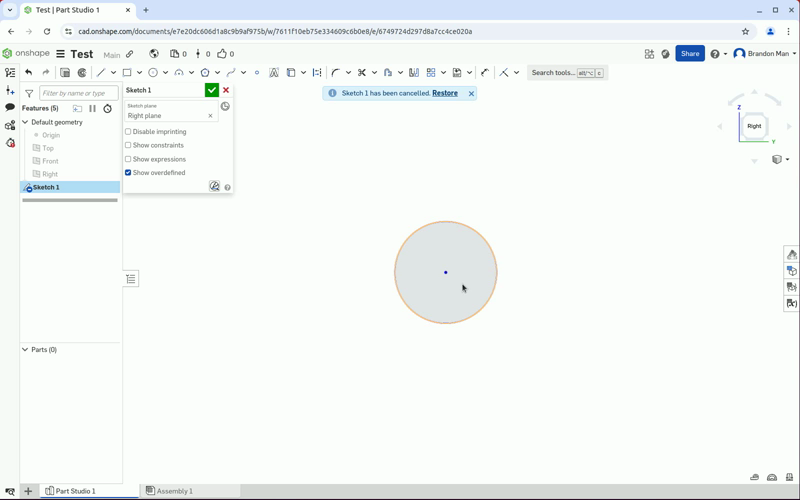
click(462, 283)
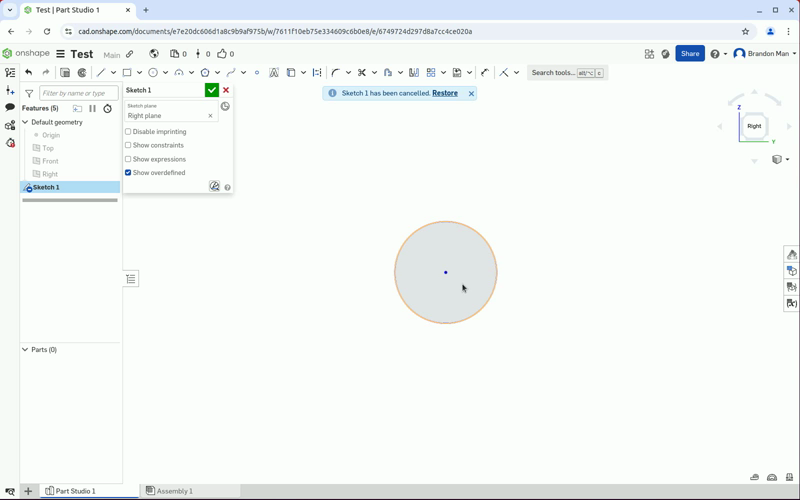
scroll(-6)
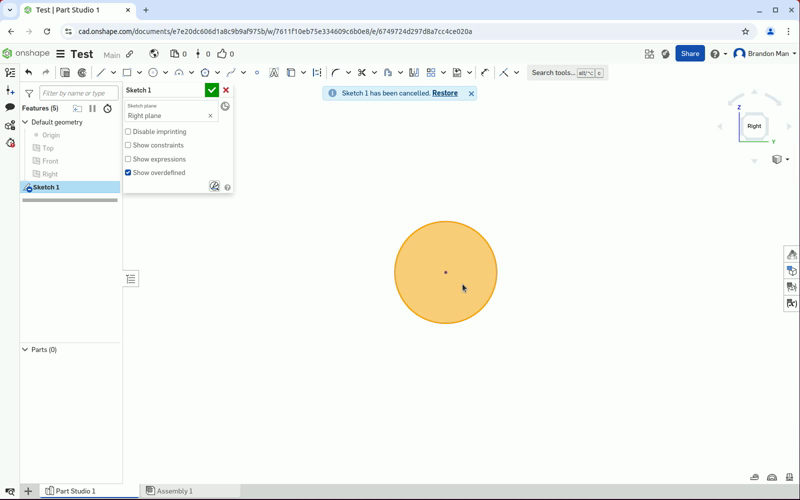
scroll(-6)
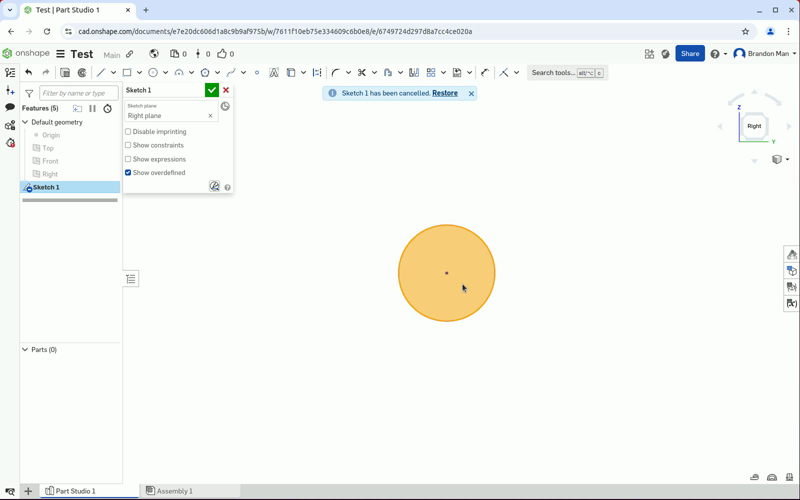
scroll(-6)
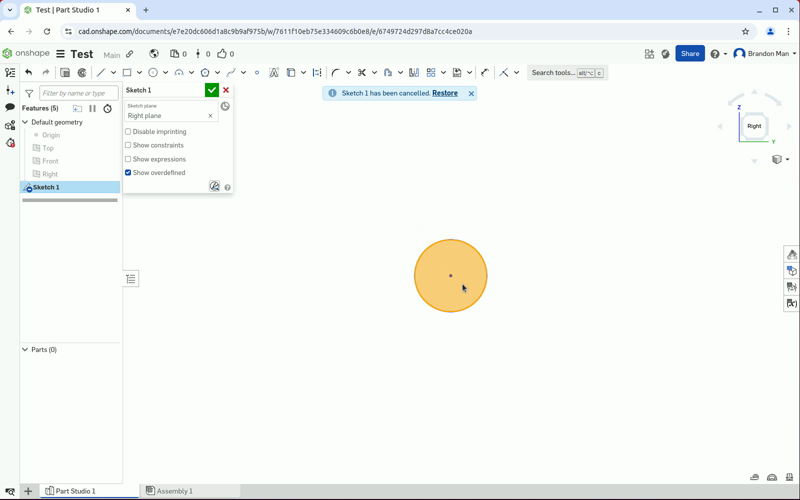
scroll(-6)
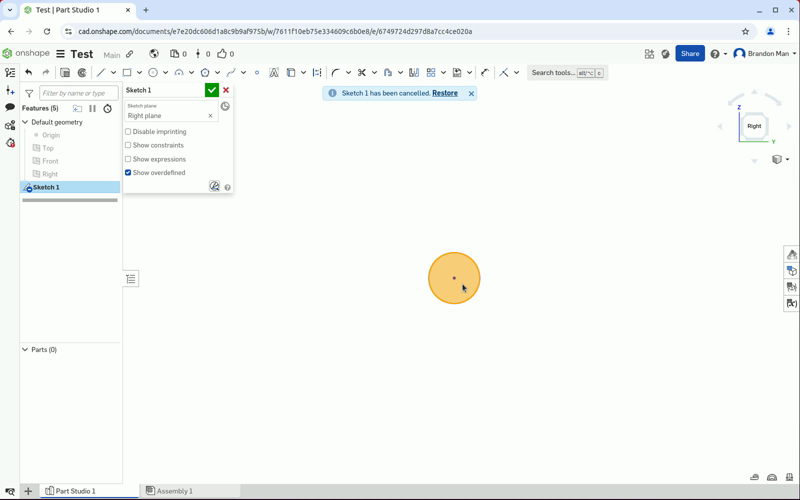
scroll(-6)
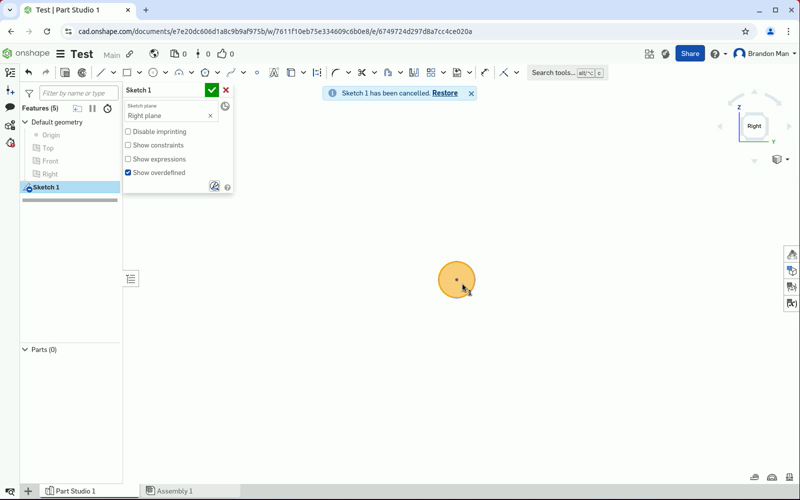
scroll(-6)
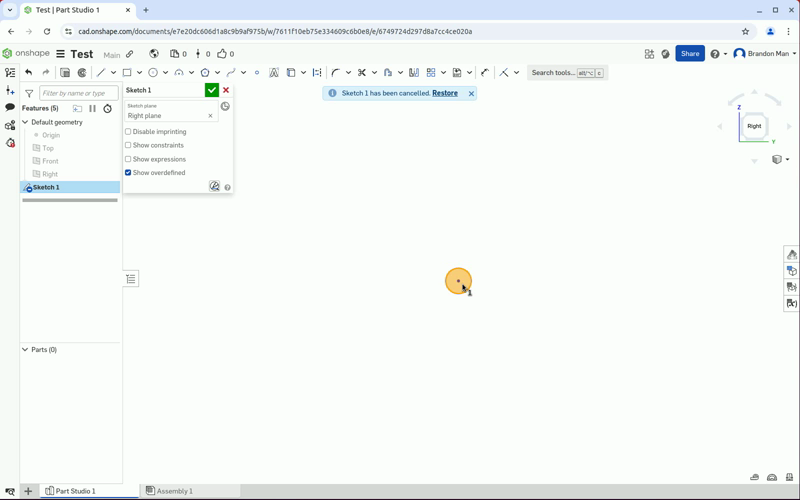
scroll(-6)
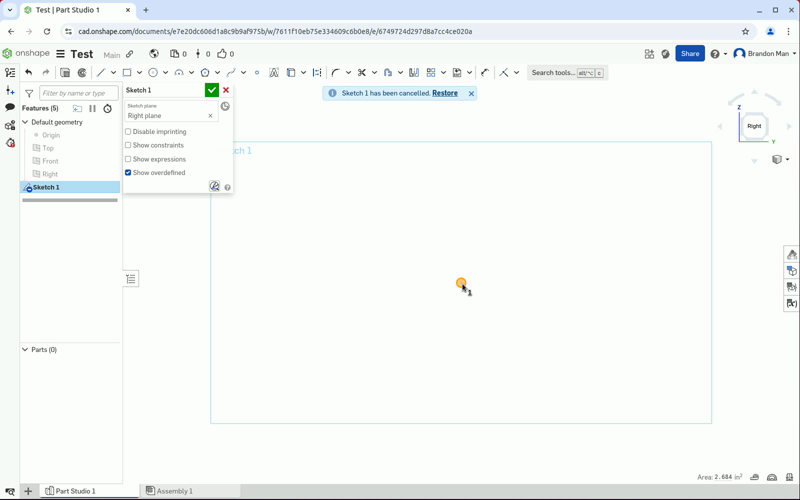
mouse_move(73, 352)
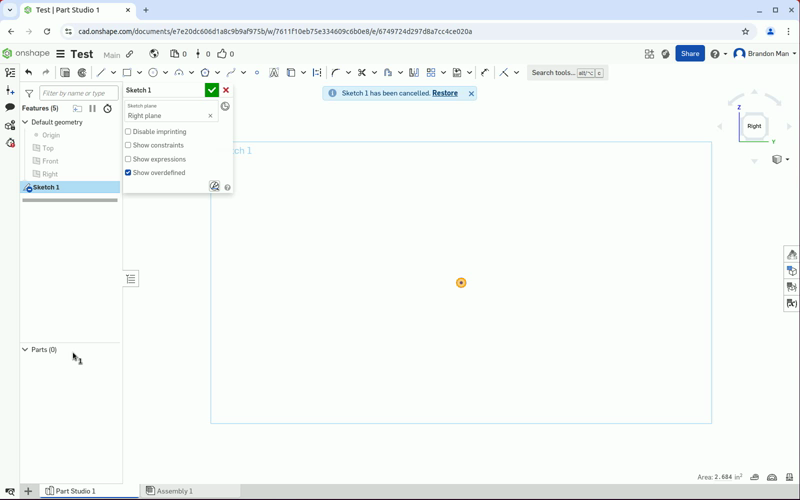
key(shift+y)
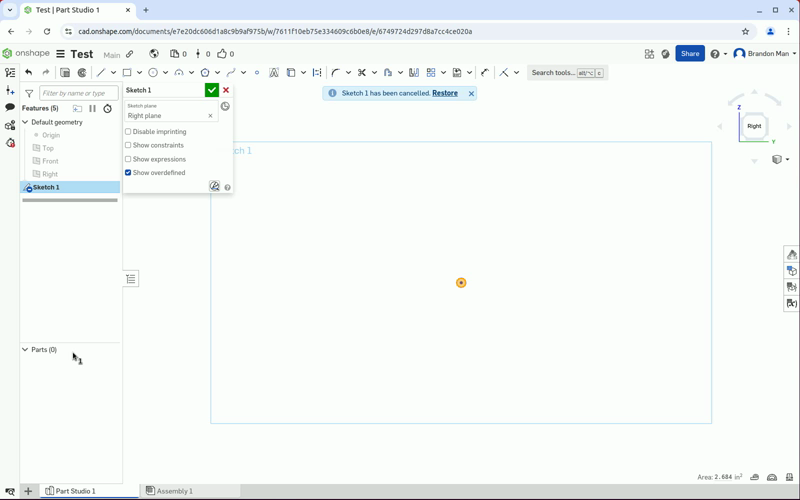
key(shift+e)
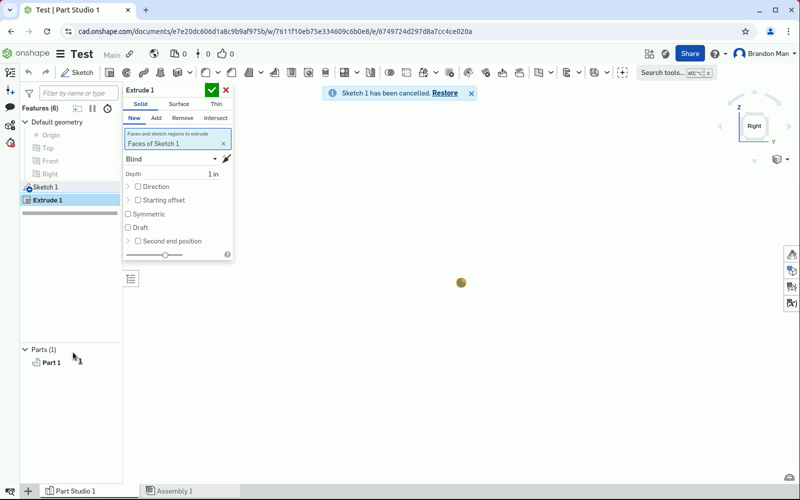
mouse_move(143, 106)
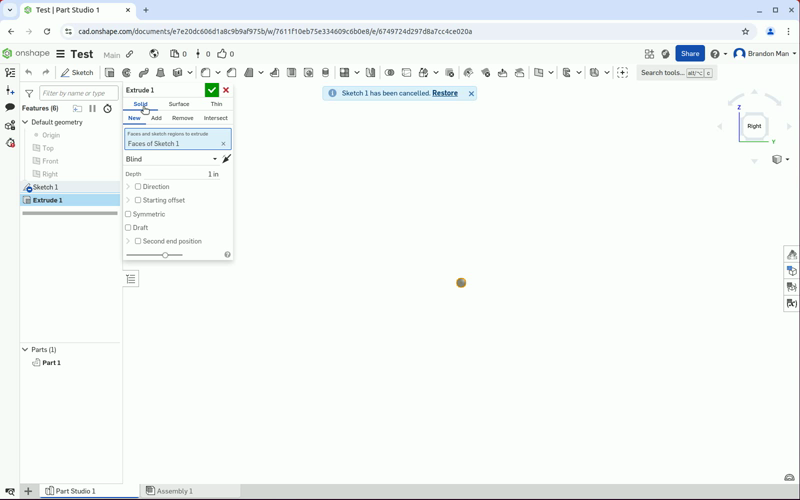
click(143, 106)
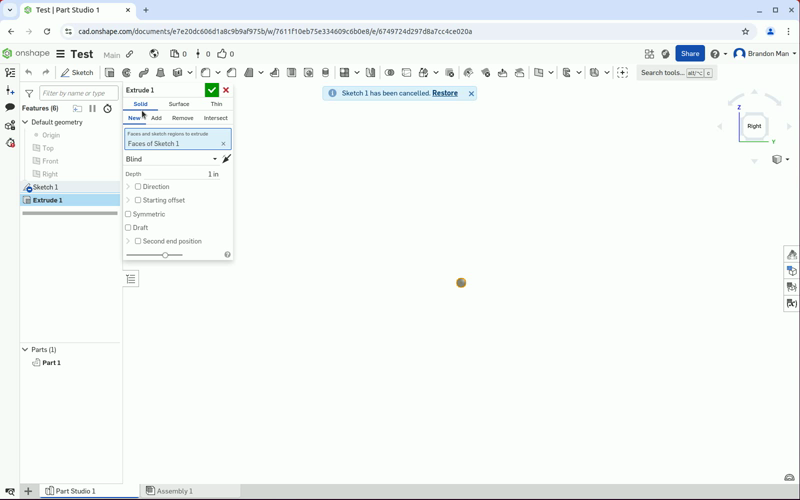
mouse_move(137, 120)
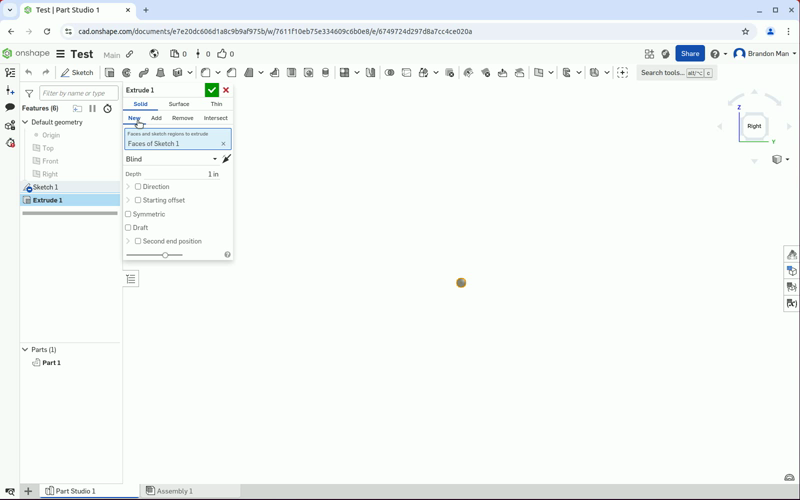
click(137, 120)
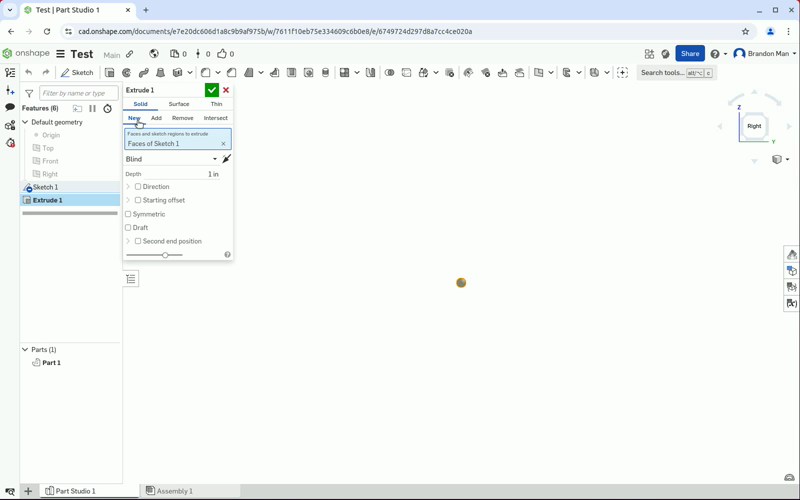
key(tab, 4)
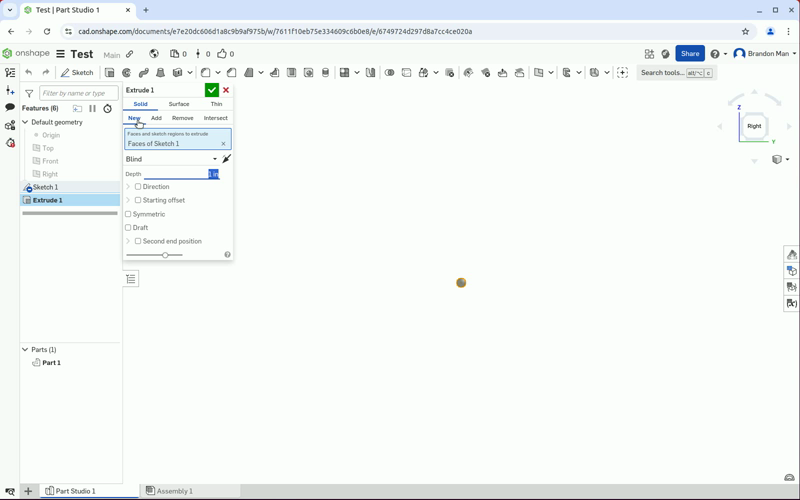
text(46.216)
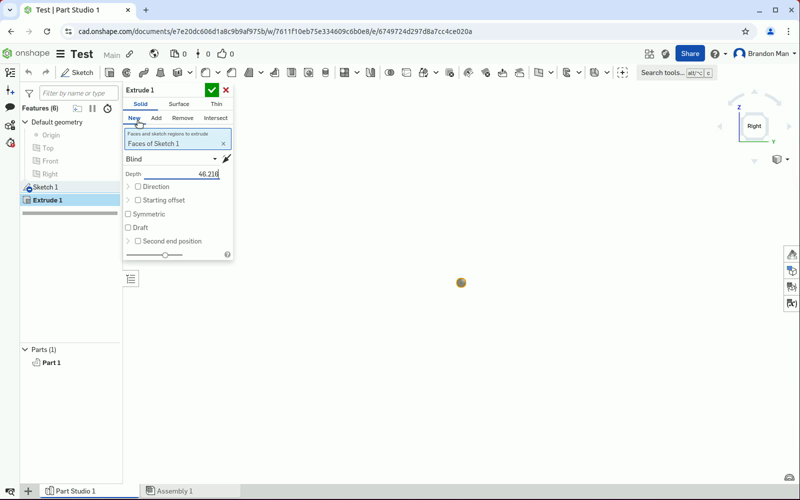
key(tab, 3)
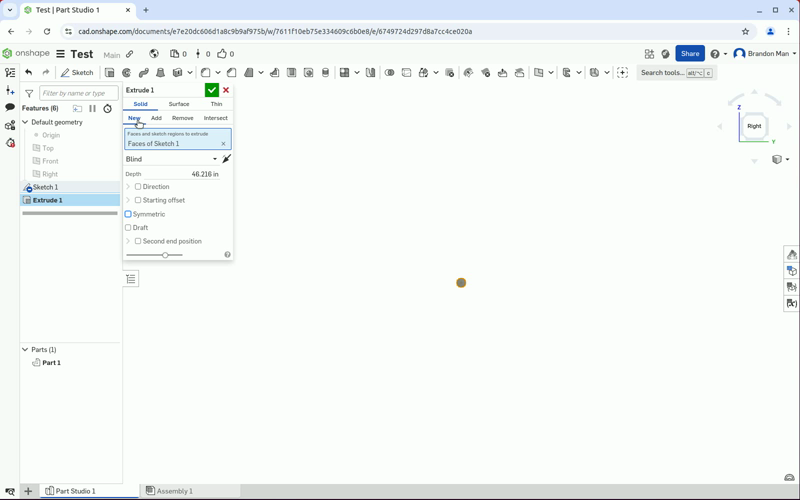
key(space)
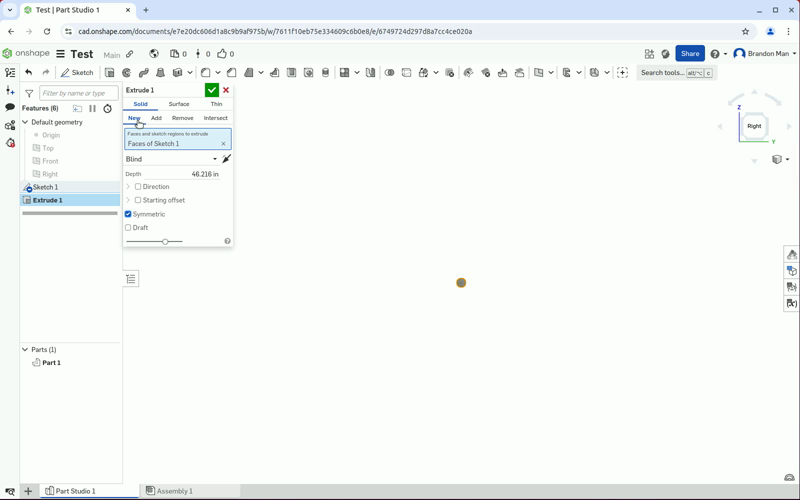
key(enter)
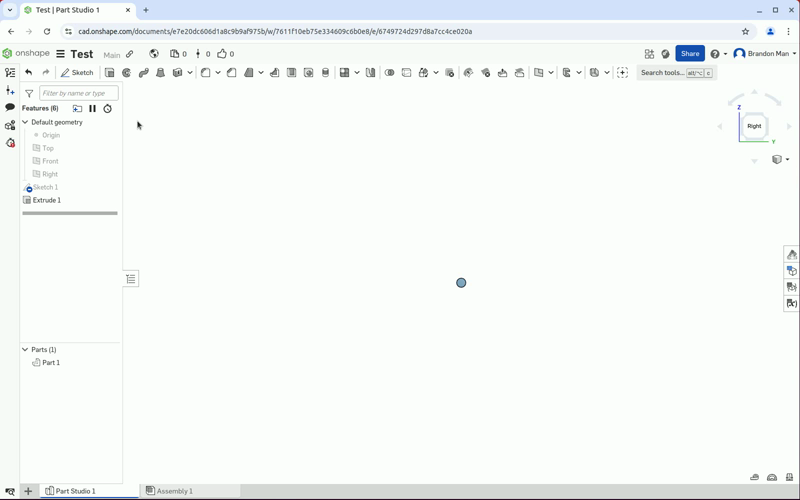
key(shift+h)
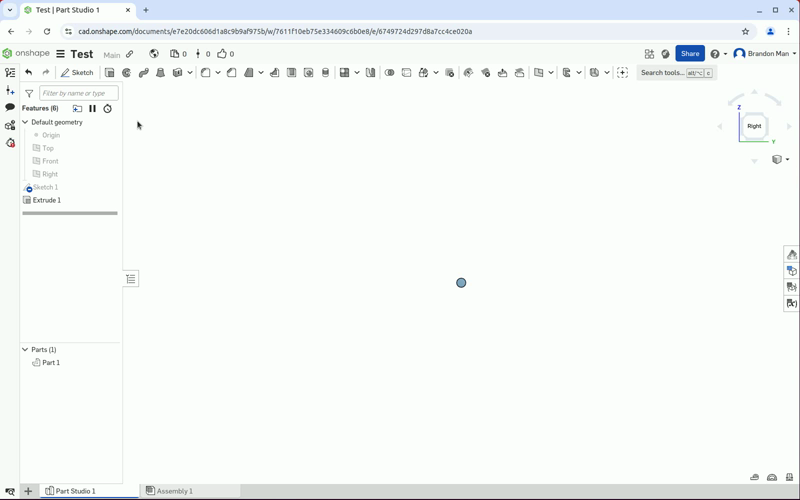
key(shift+h)
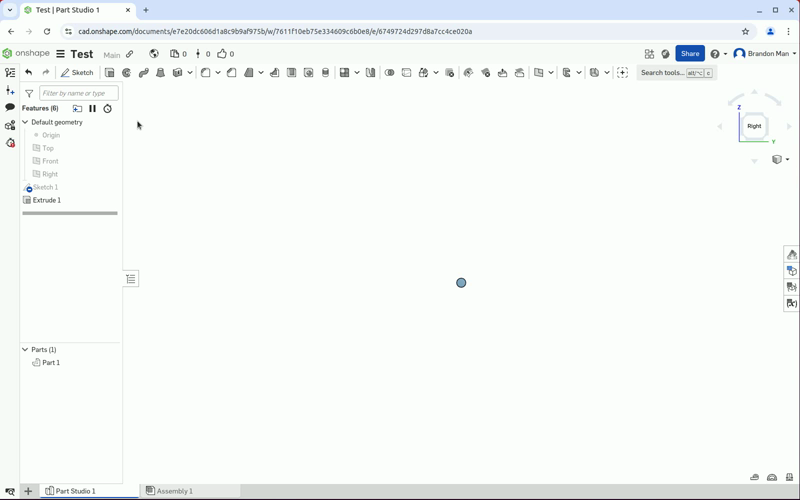
mouse_move(73, 189)
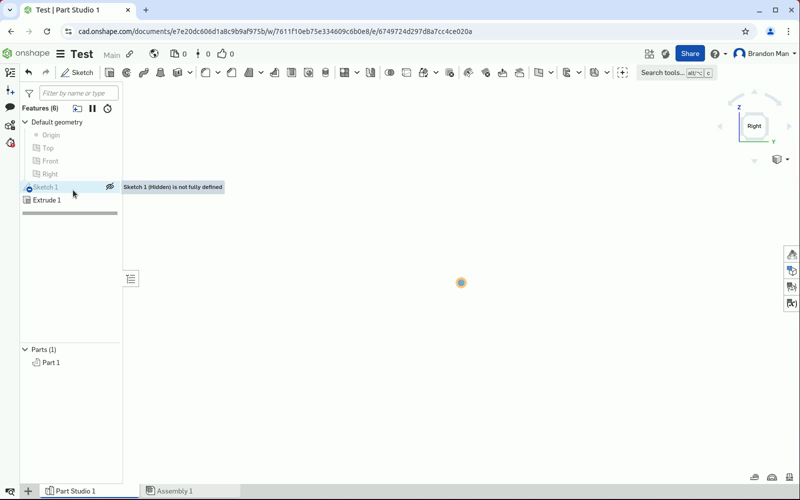
click(73, 189)
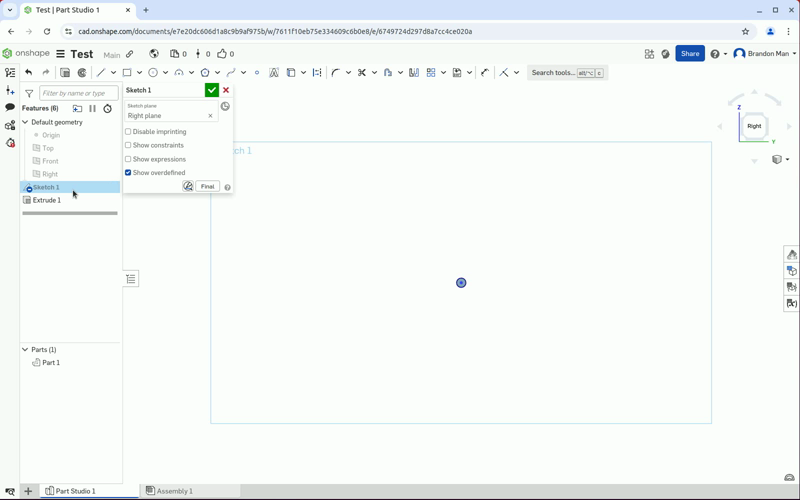
mouse_move(229, 92)
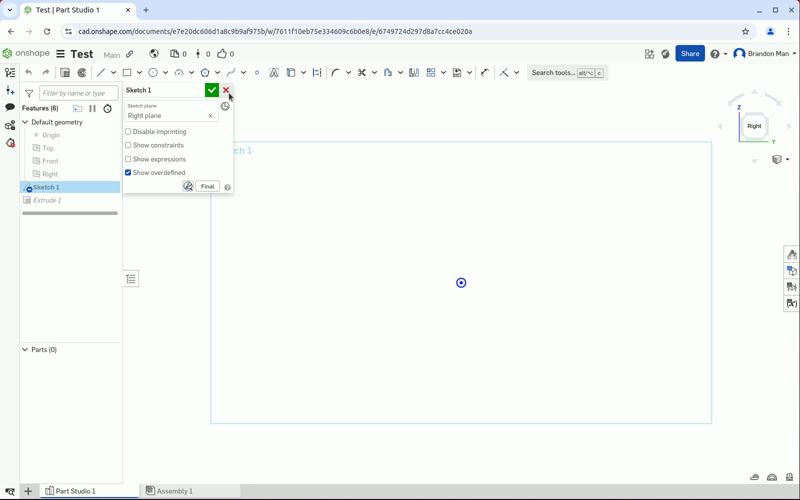
click(229, 92)
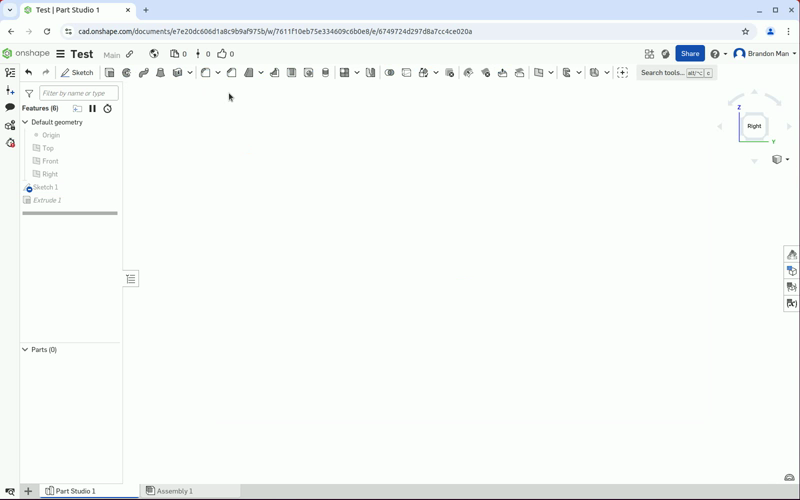
mouse_move(541, 75)
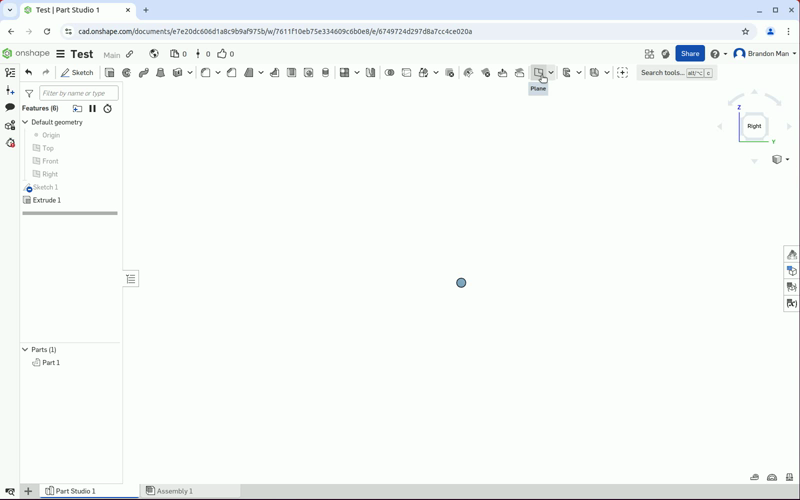
click(541, 75)
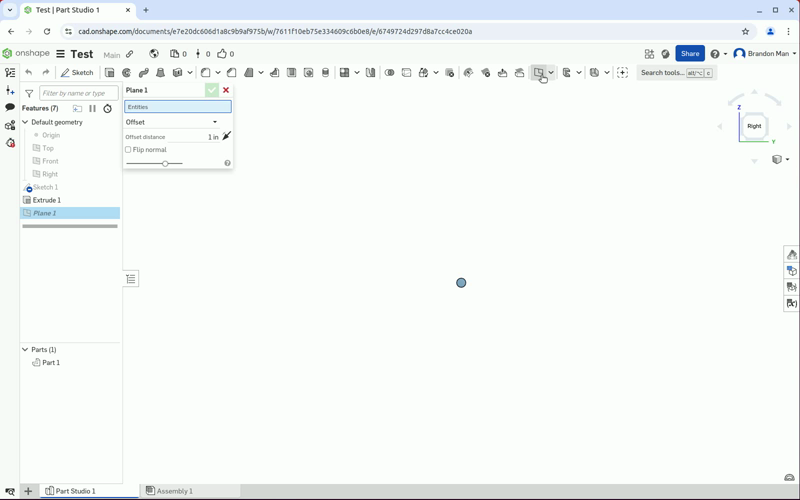
mouse_move(73, 176)
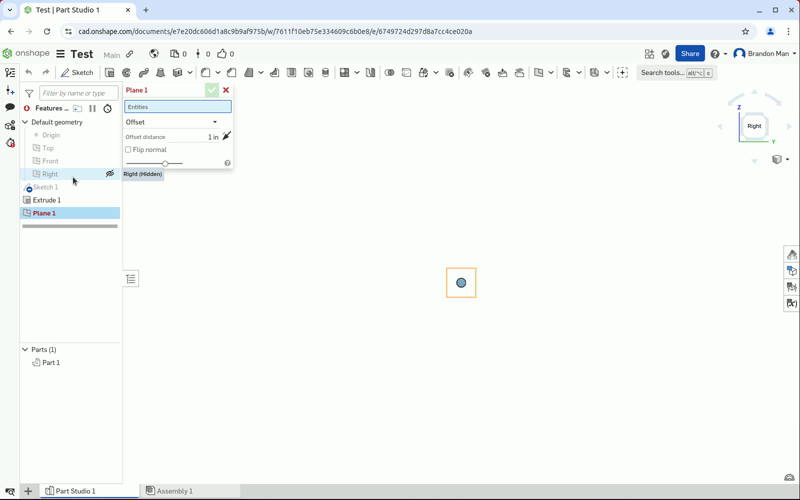
click(73, 176)
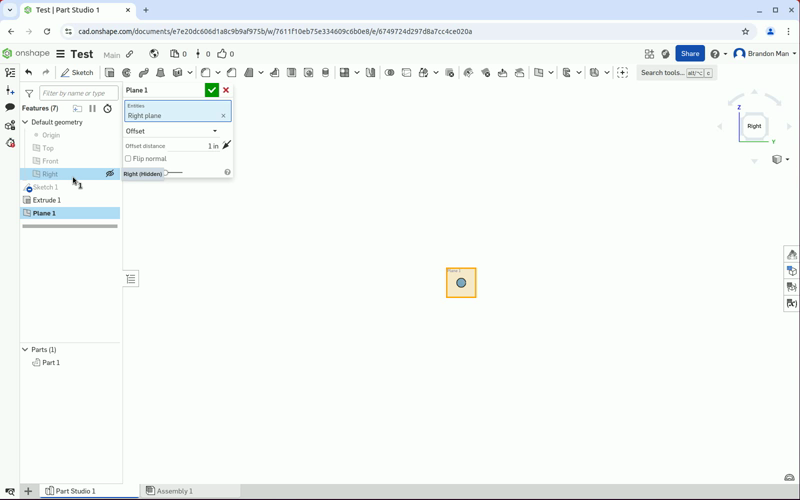
key(tab, 2)
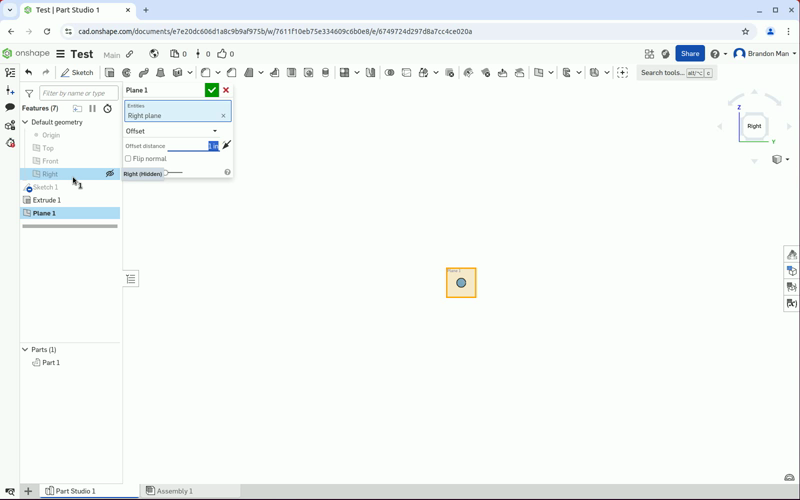
text(23.108)
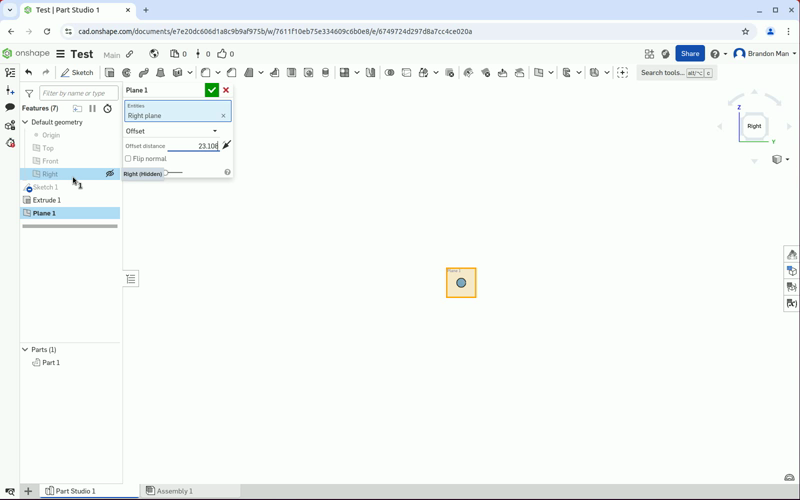
key(enter, 2)
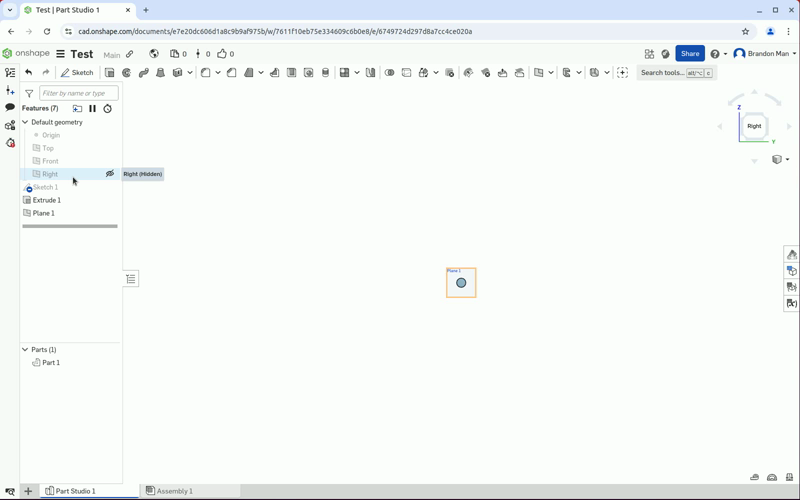
key(shift+s)
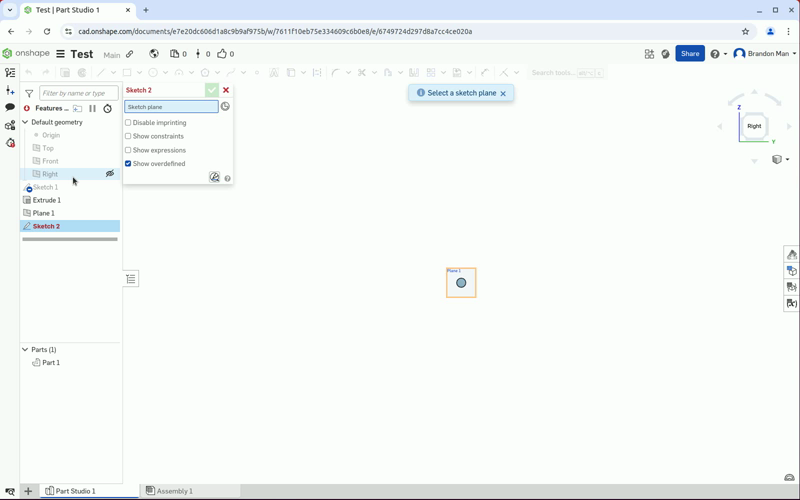
mouse_move(73, 215)
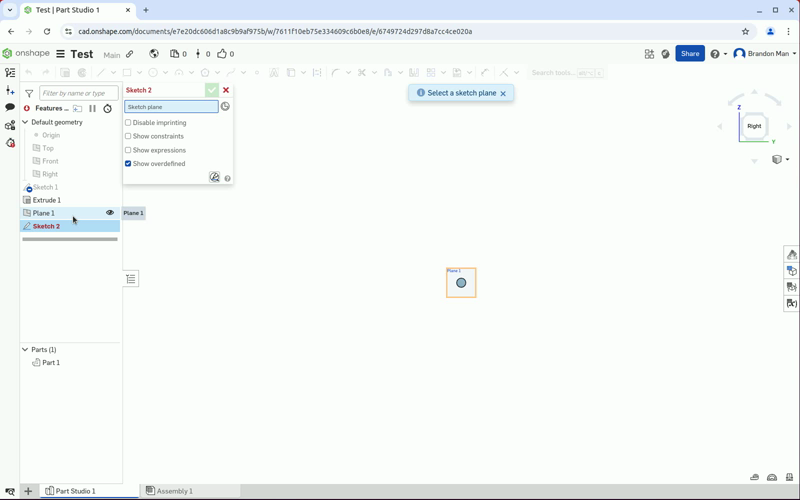
click(73, 215)
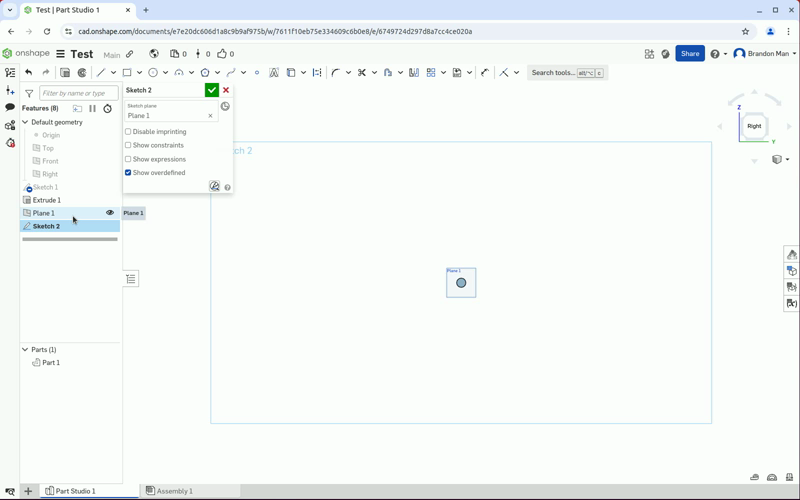
mouse_move(73, 352)
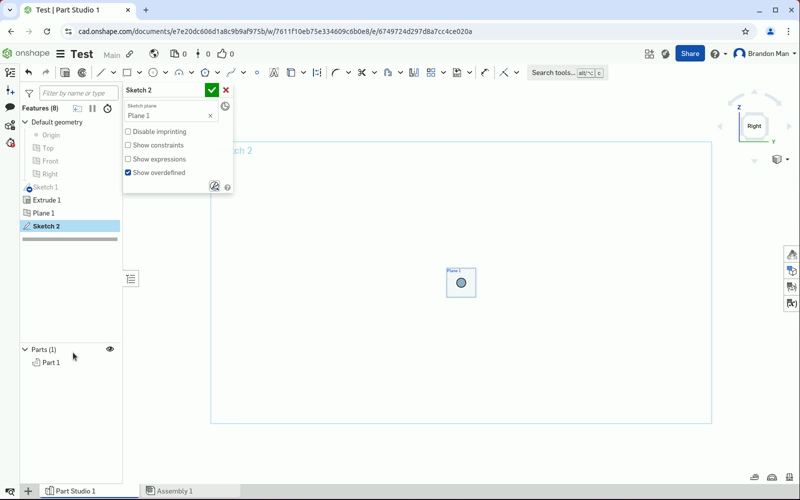
key(y)
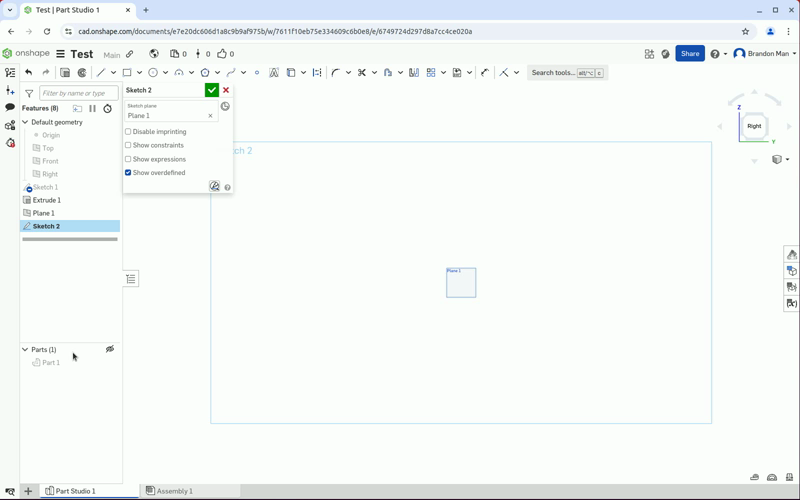
key(c)
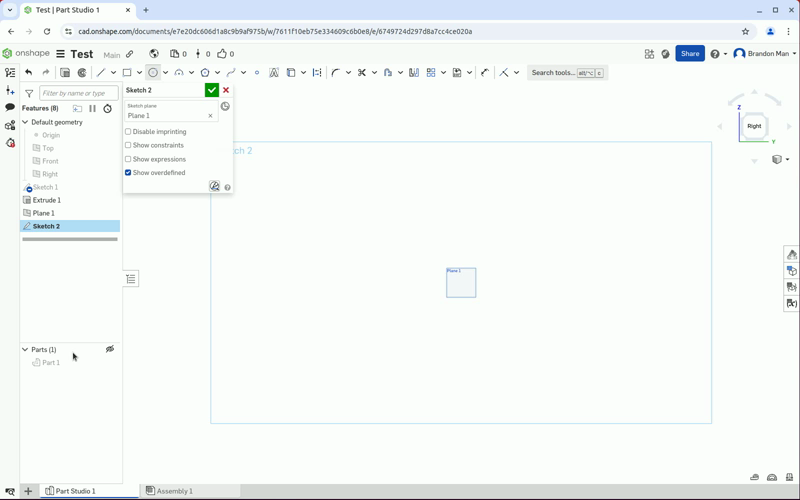
key_down(shift)
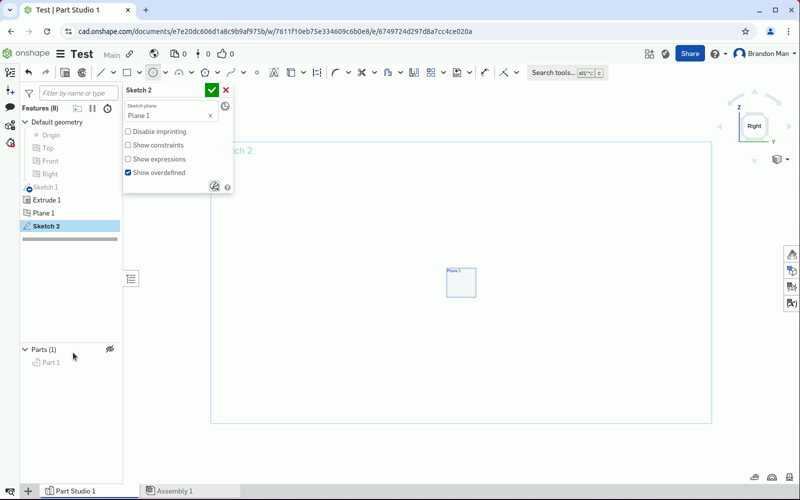
mouse_move(461, 282)
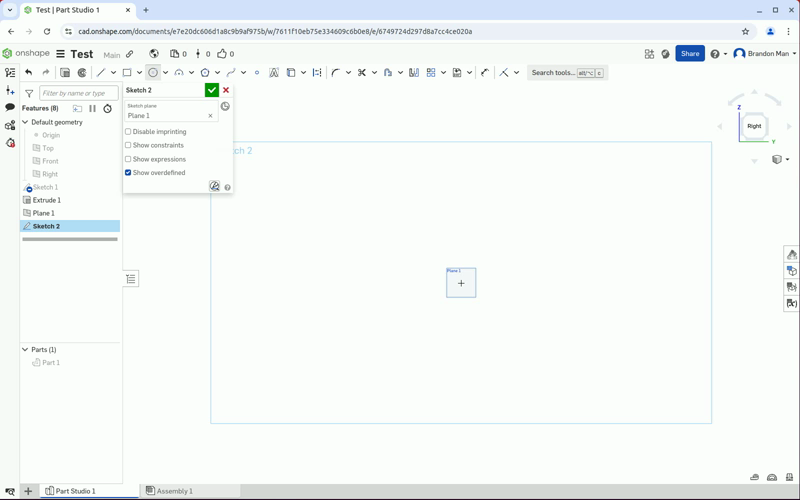
click(461, 282)
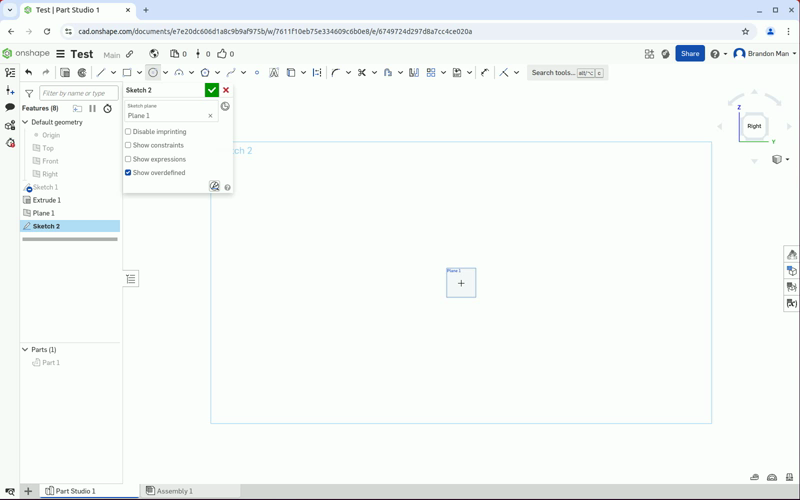
key_up(shift)
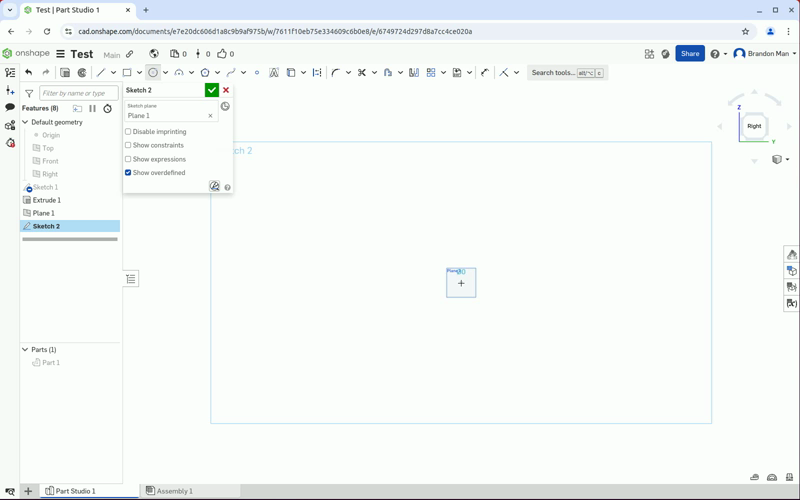
mouse_move(465, 282)
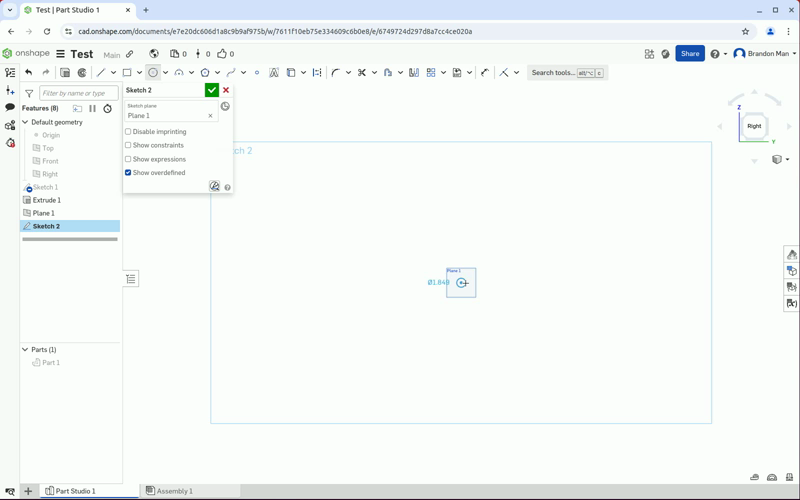
click(465, 282)
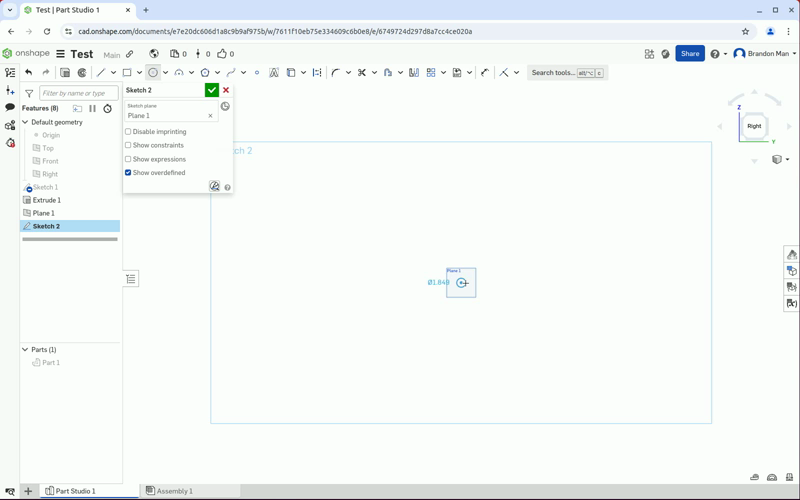
key(esc)
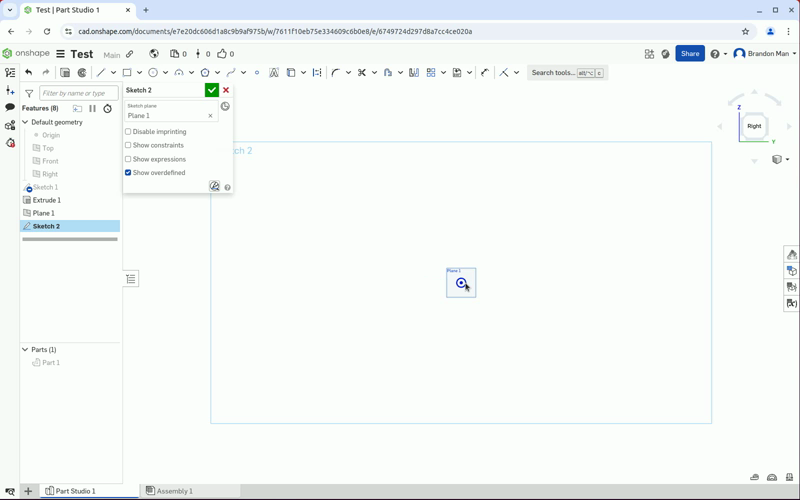
key(c)
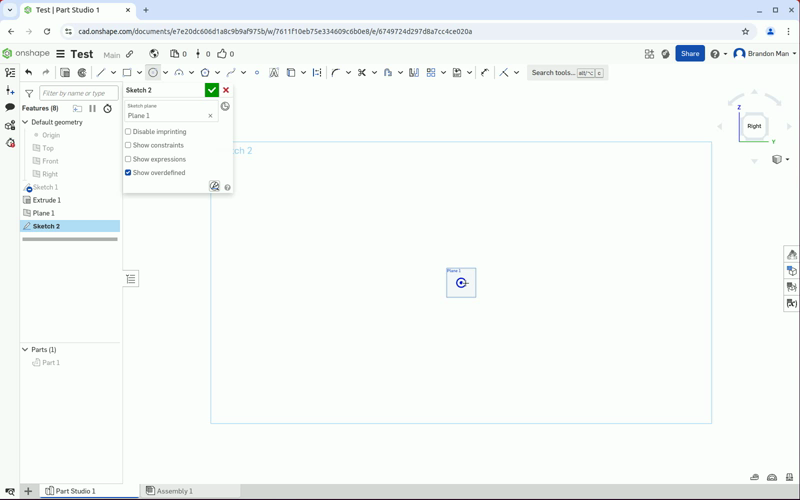
key_down(shift)
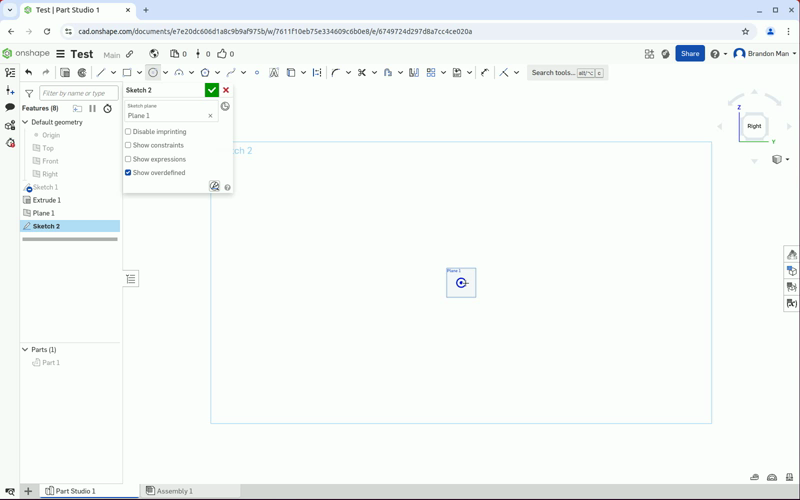
mouse_move(461, 282)
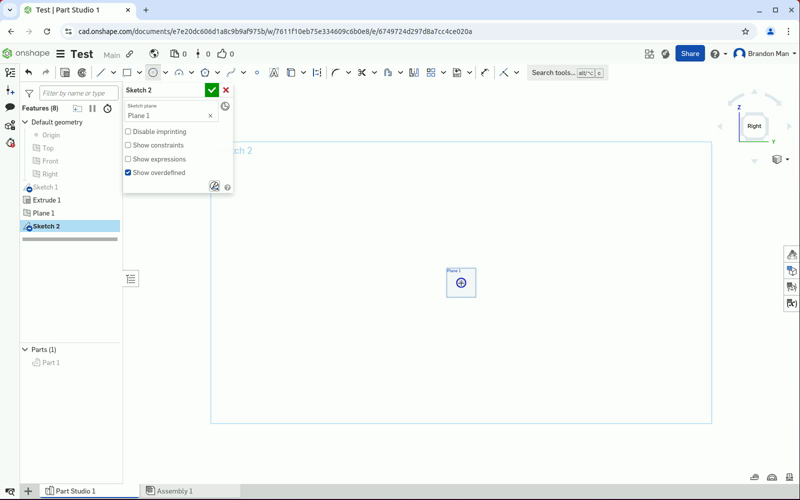
scroll(6)
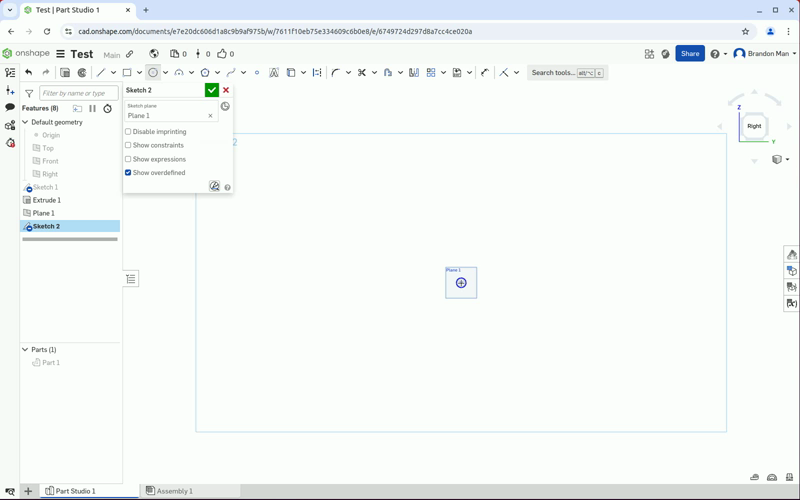
scroll(6)
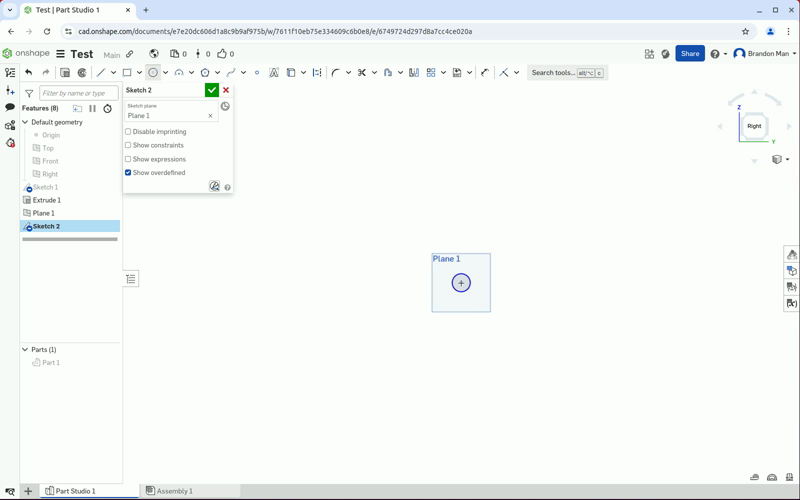
scroll(6)
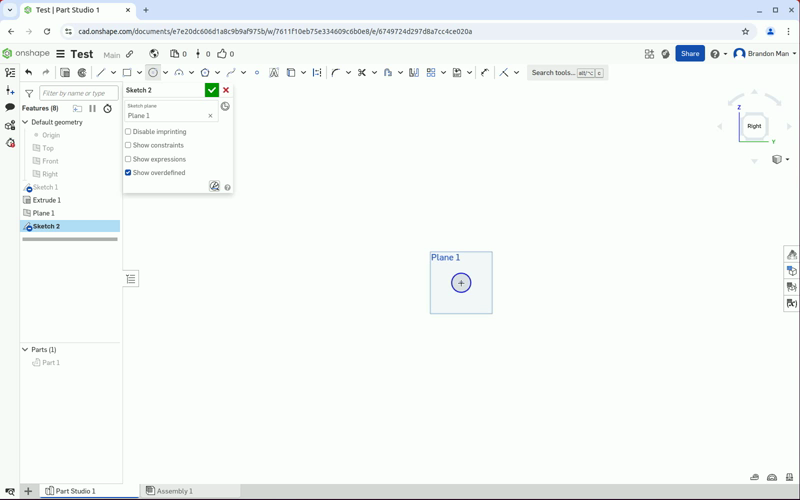
scroll(6)
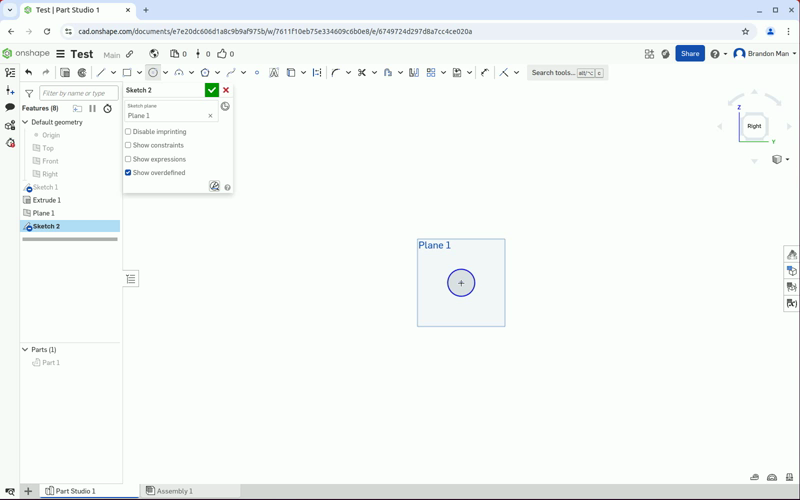
scroll(6)
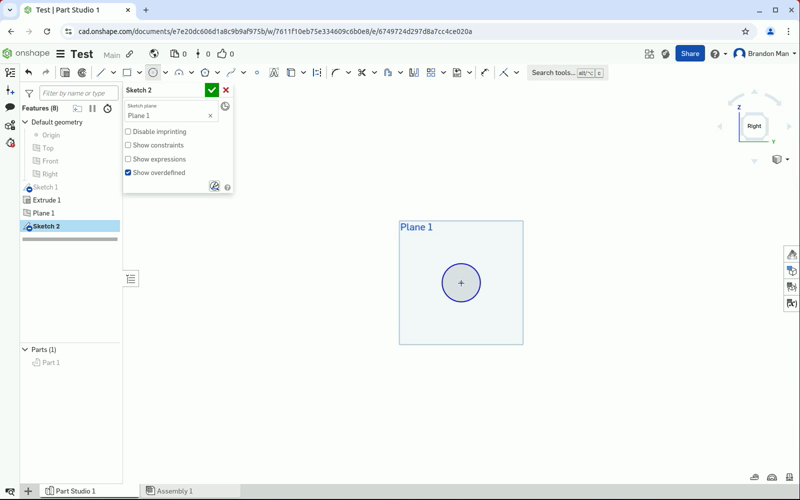
scroll(6)
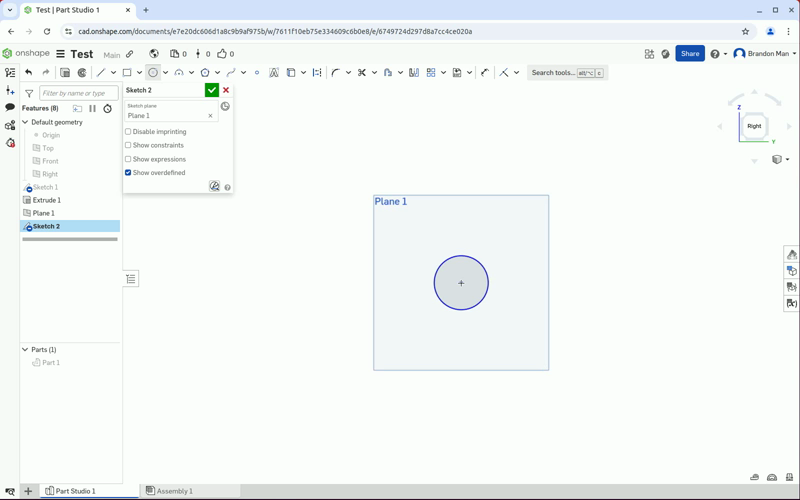
scroll(6)
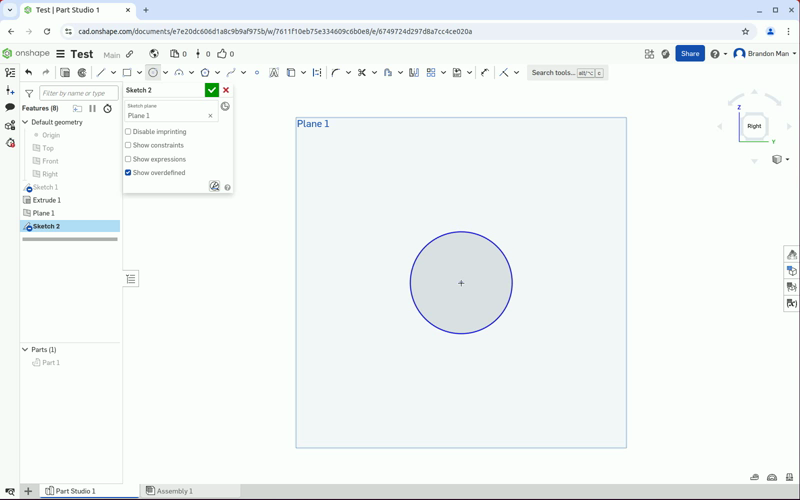
click(461, 282)
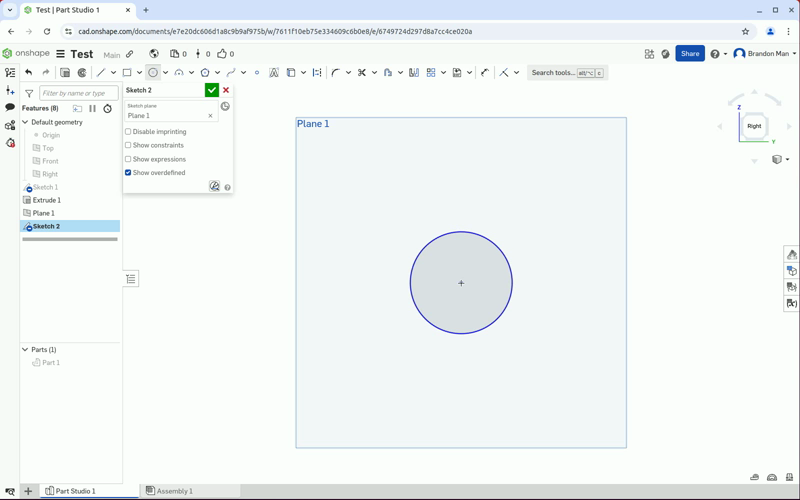
scroll(-6)
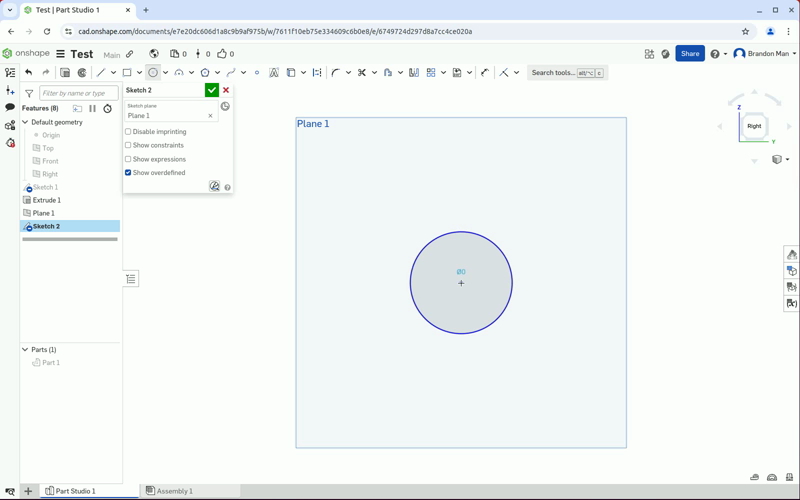
scroll(-6)
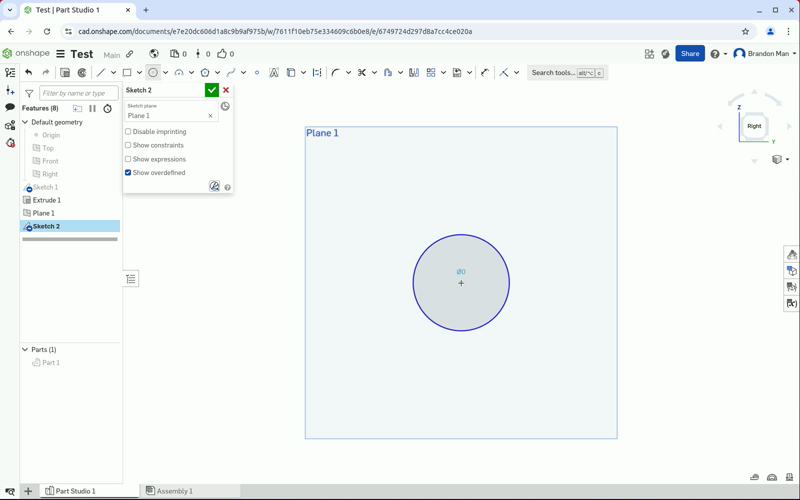
scroll(-6)
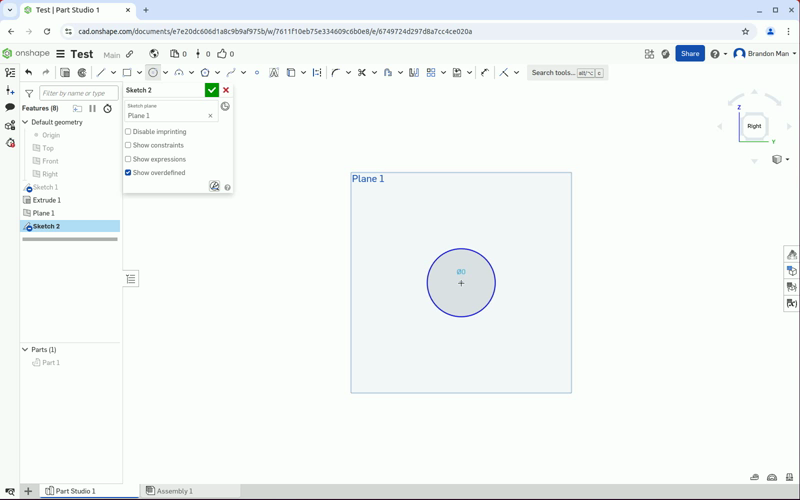
scroll(-6)
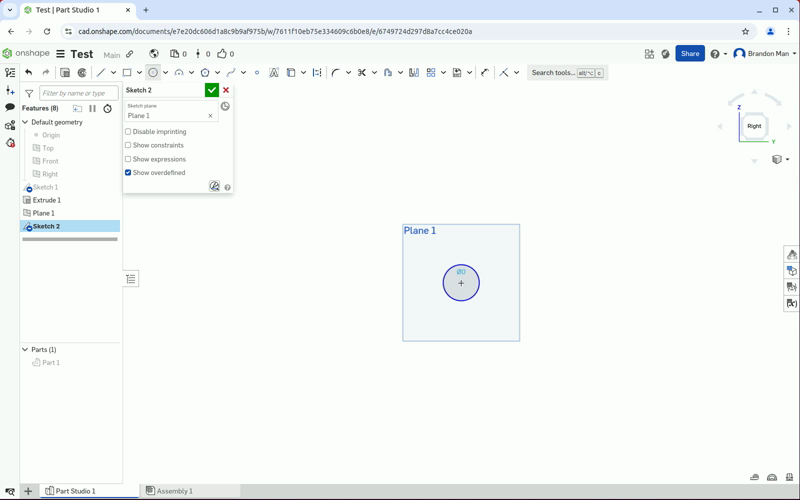
scroll(-6)
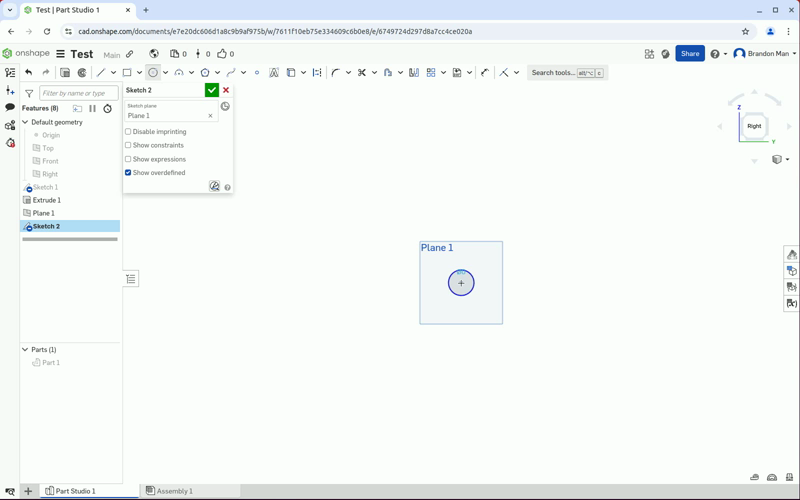
scroll(-6)
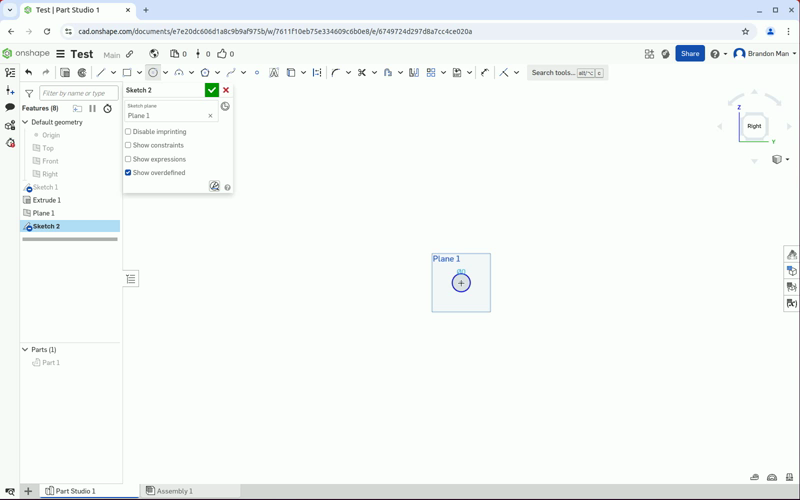
scroll(-6)
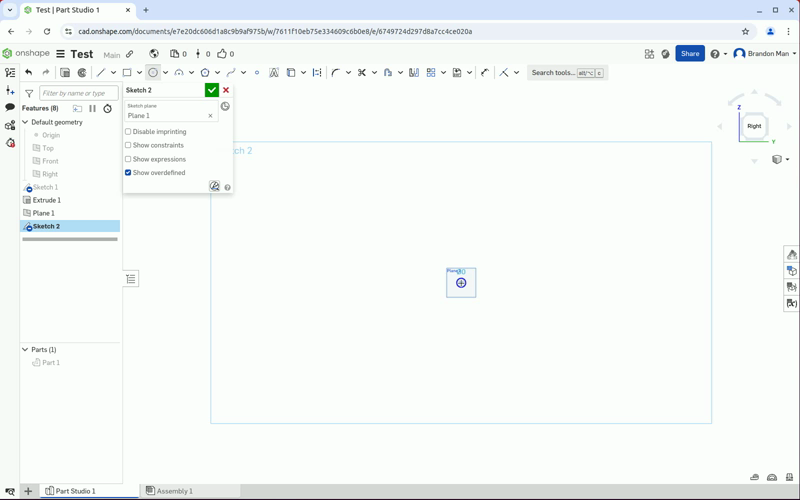
key_up(shift)
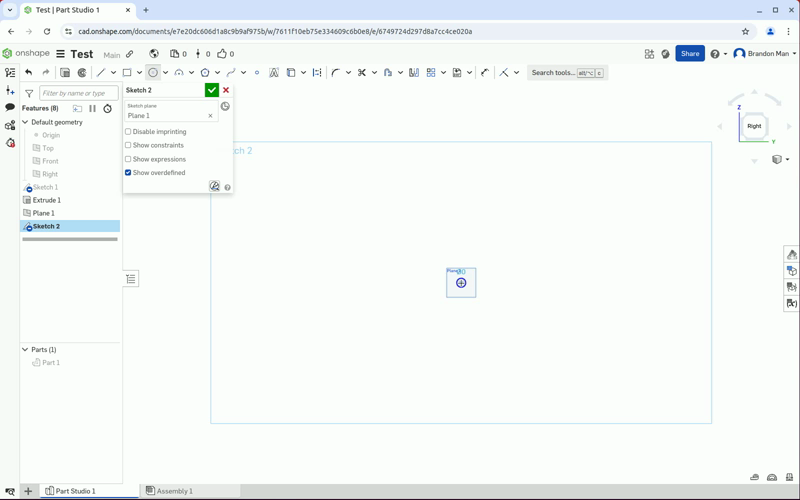
mouse_move(464, 282)
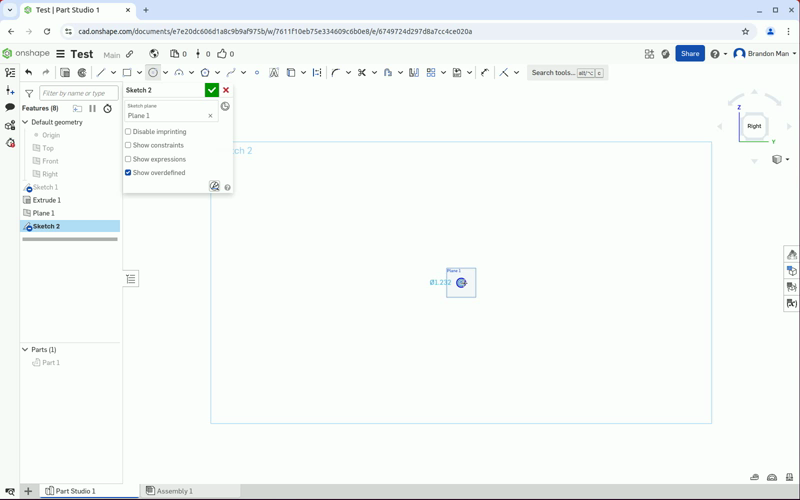
scroll(6)
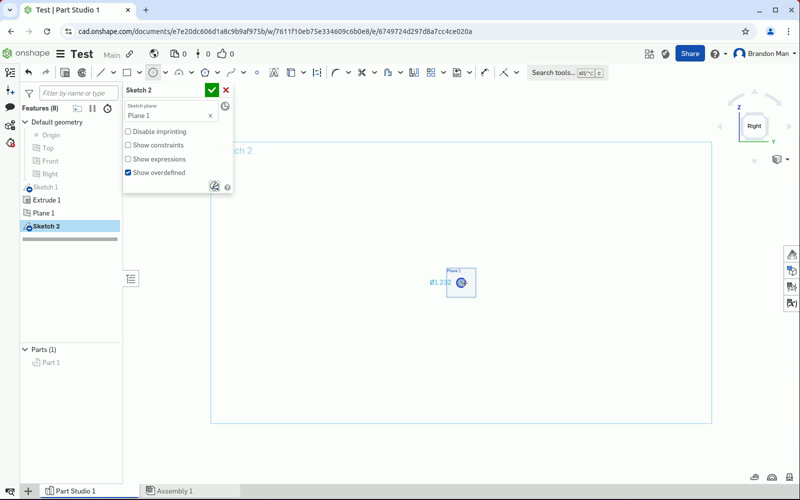
scroll(6)
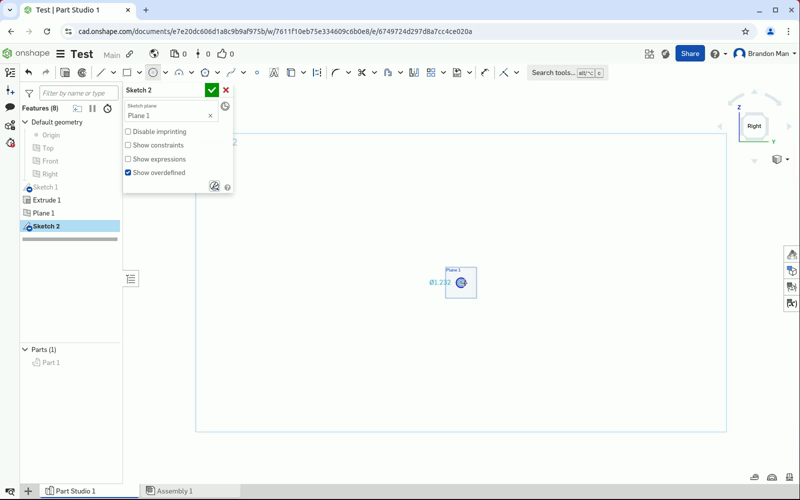
scroll(6)
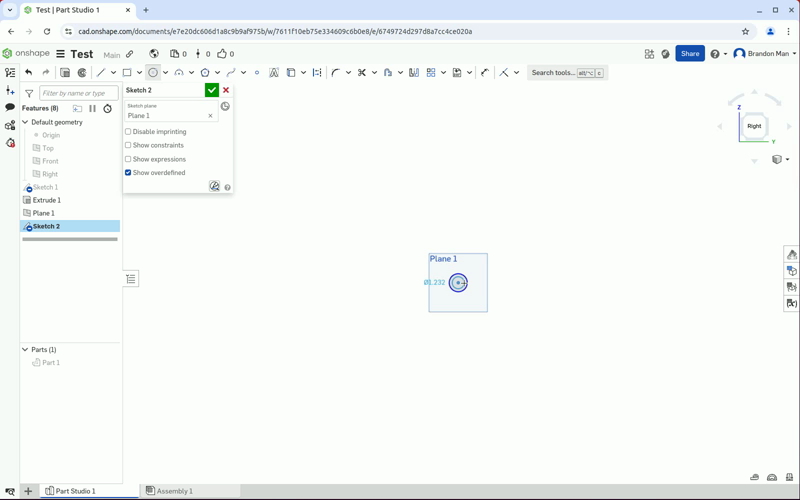
scroll(6)
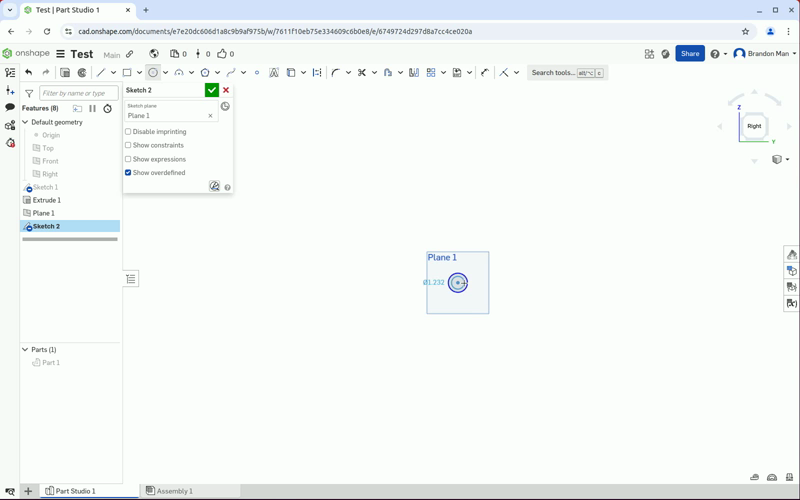
scroll(6)
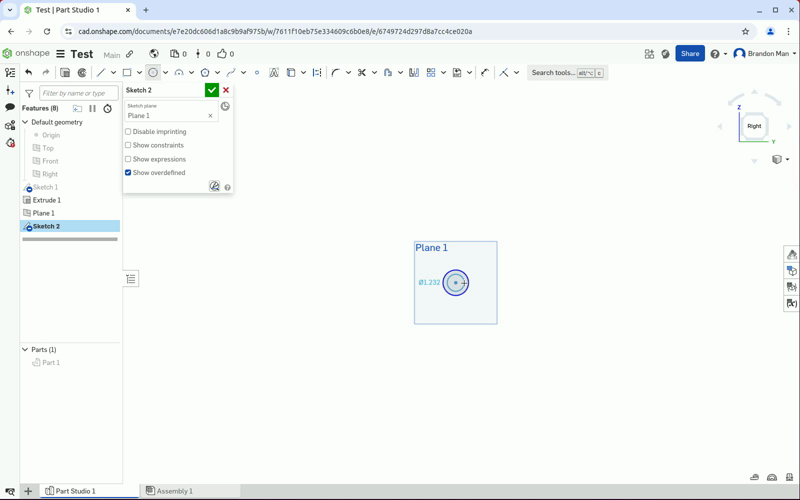
scroll(6)
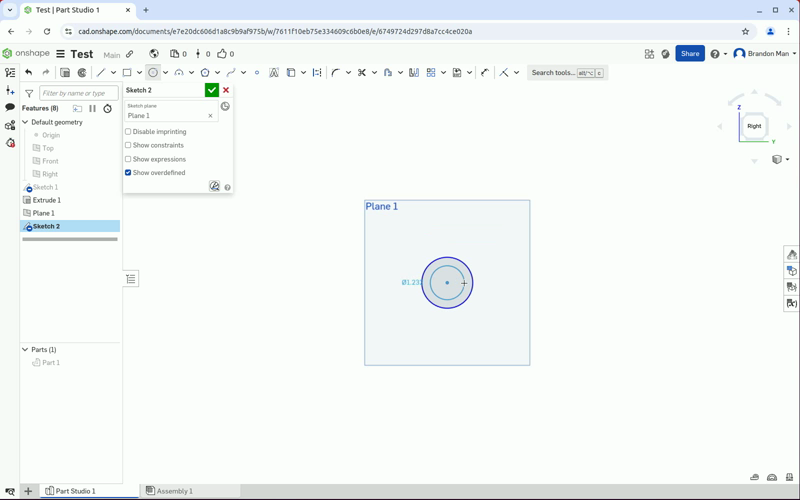
scroll(6)
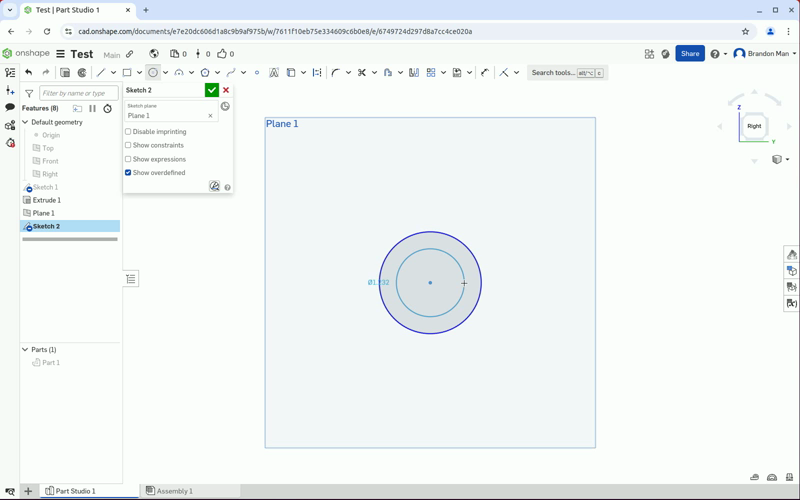
click(464, 282)
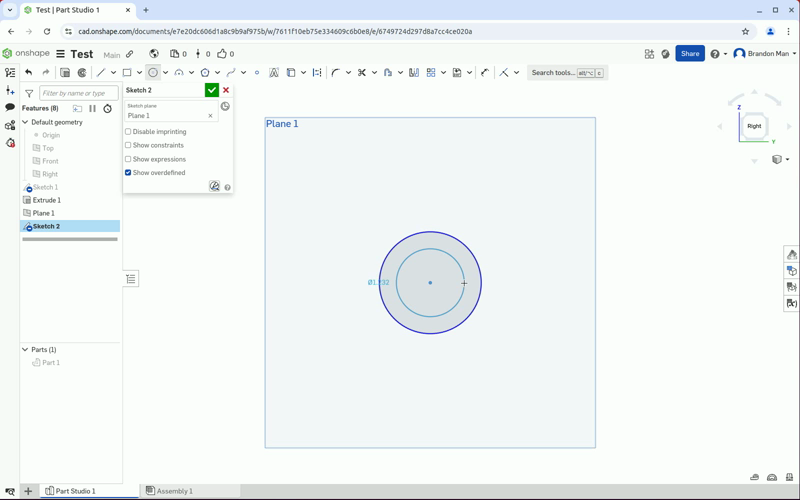
scroll(-6)
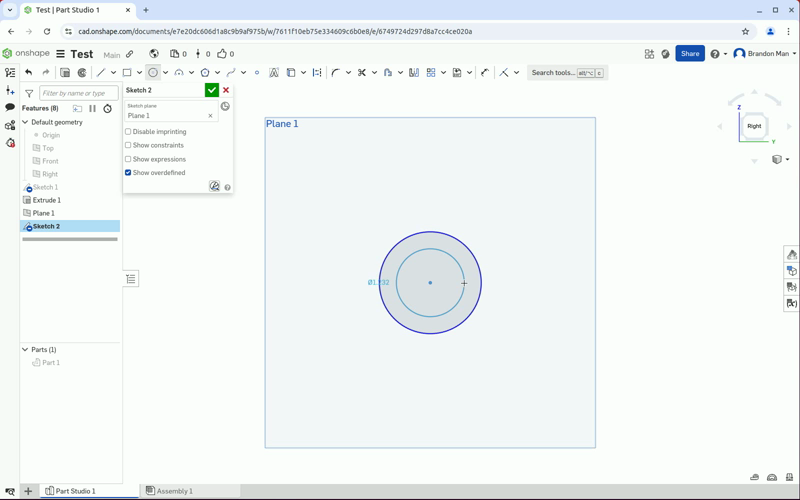
scroll(-6)
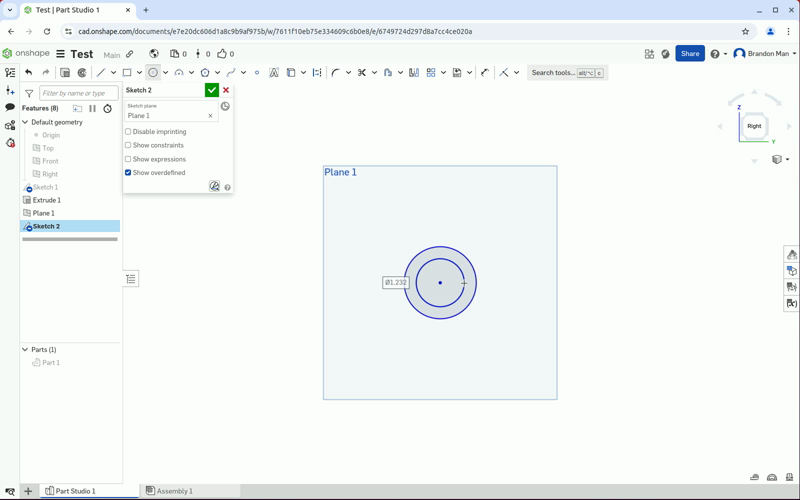
scroll(-6)
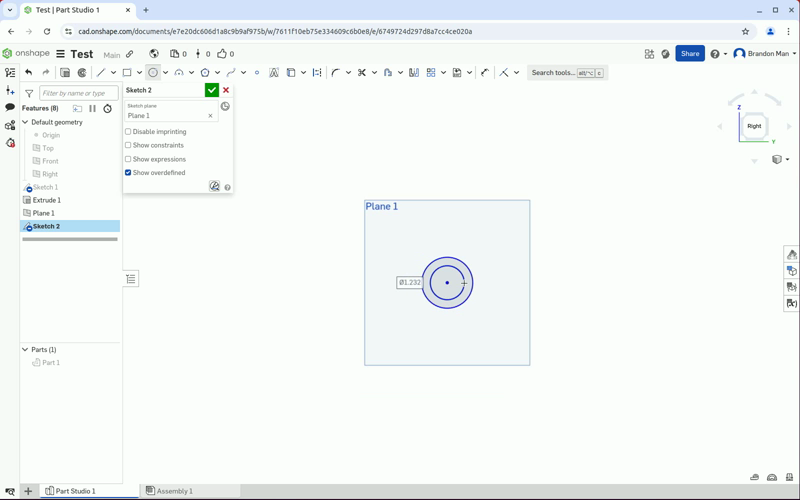
scroll(-6)
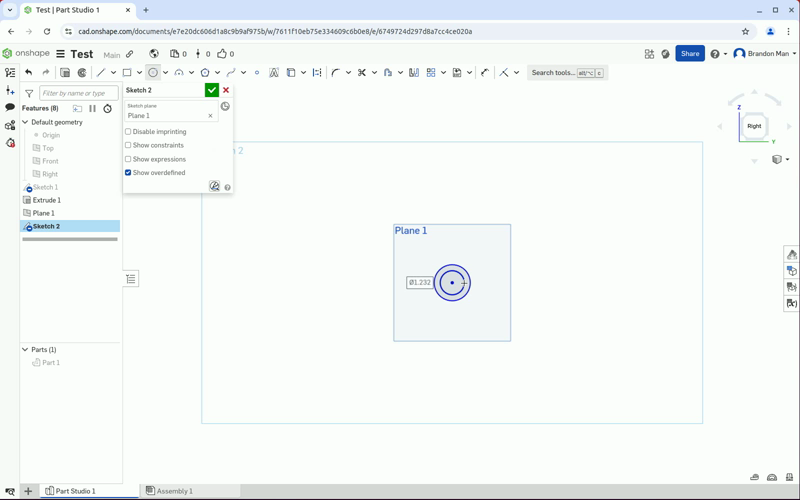
scroll(-6)
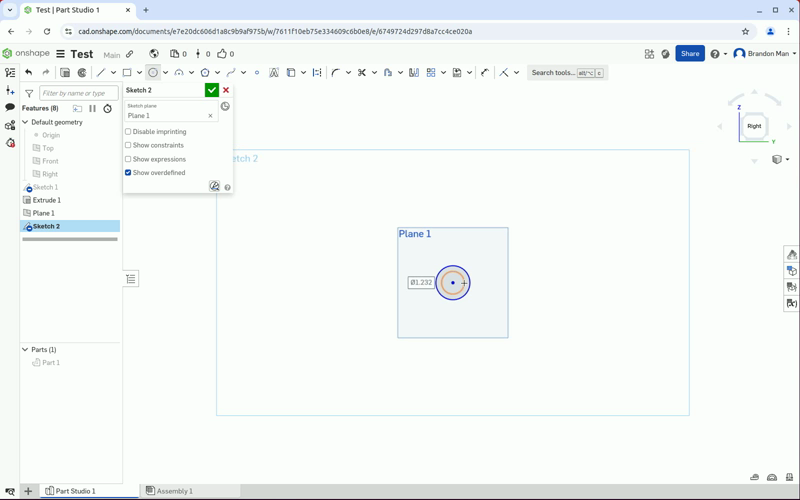
scroll(-6)
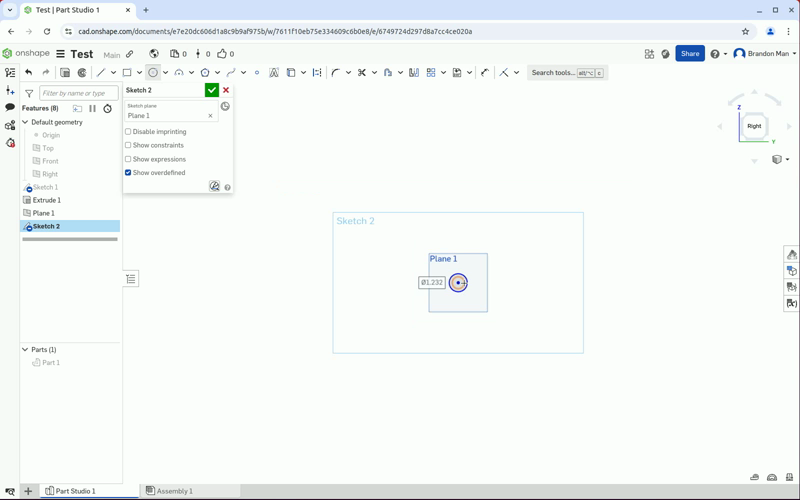
scroll(-6)
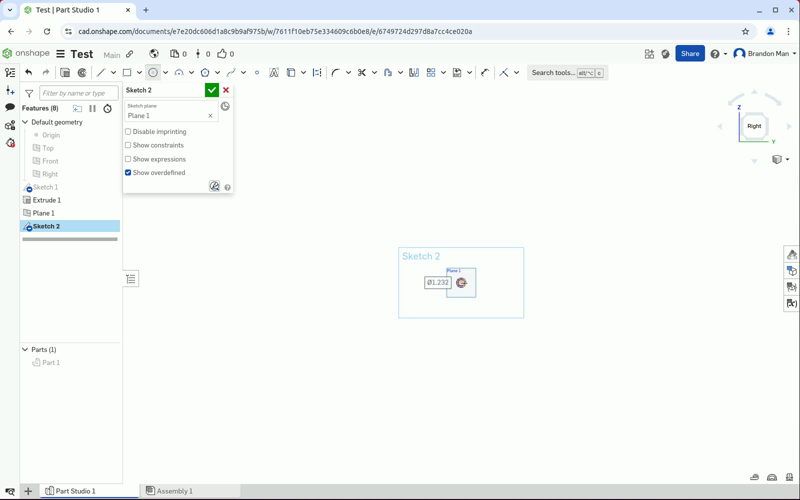
key(esc)
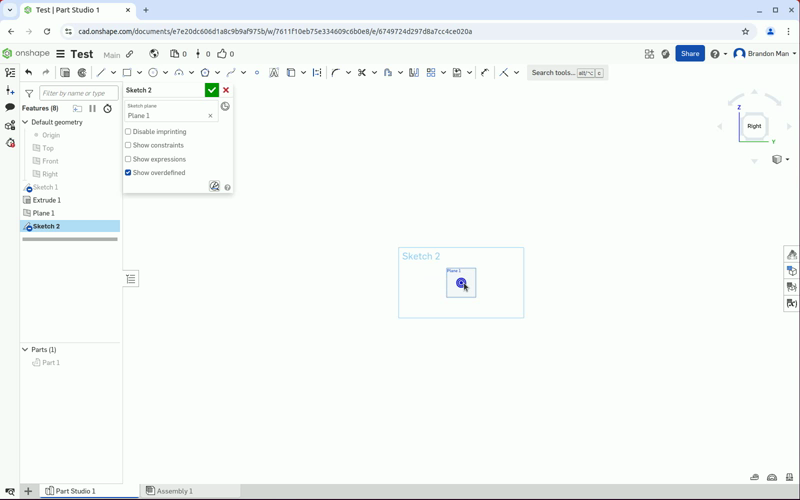
mouse_move(460, 286)
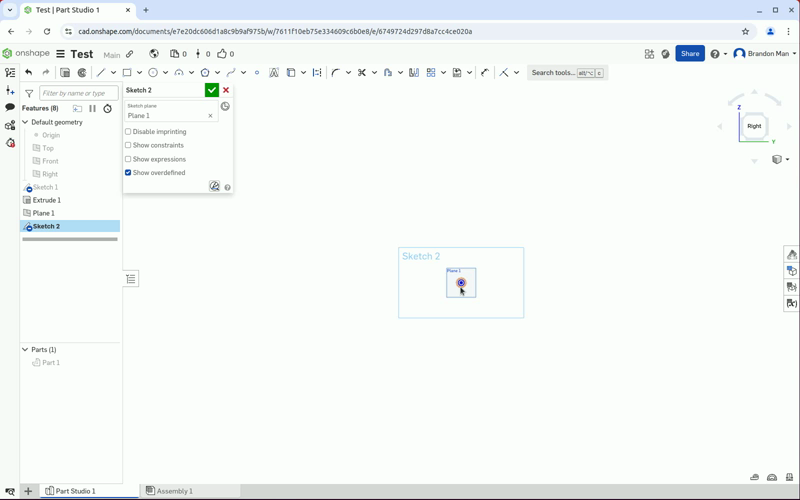
scroll(6)
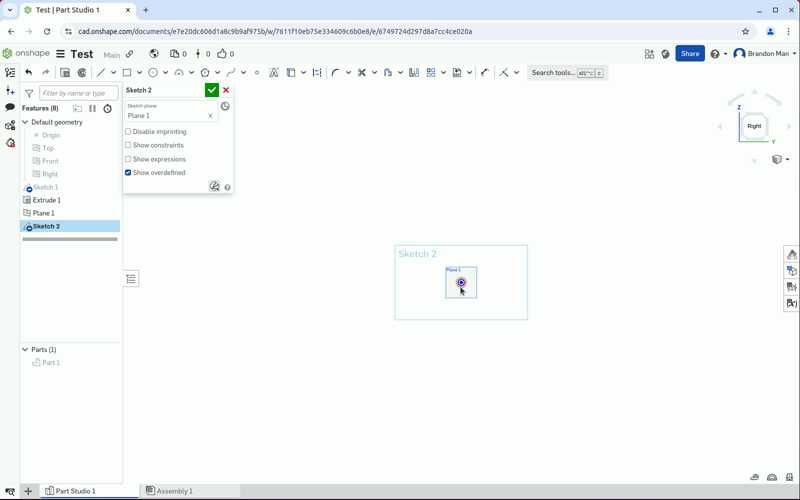
scroll(6)
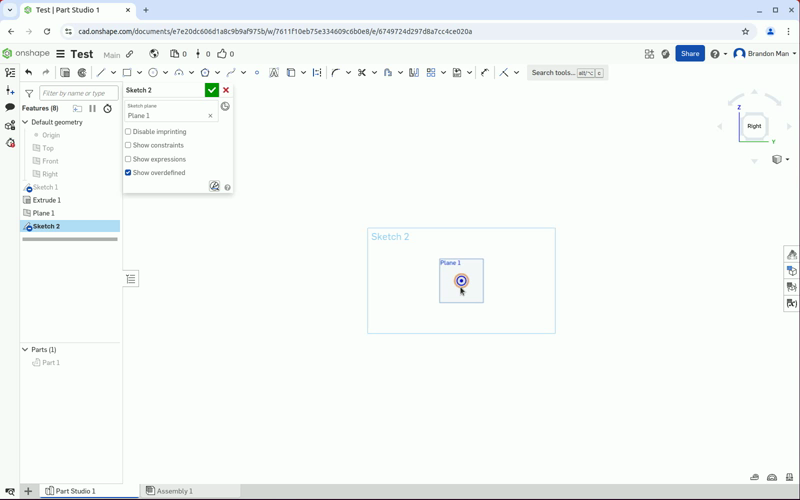
scroll(6)
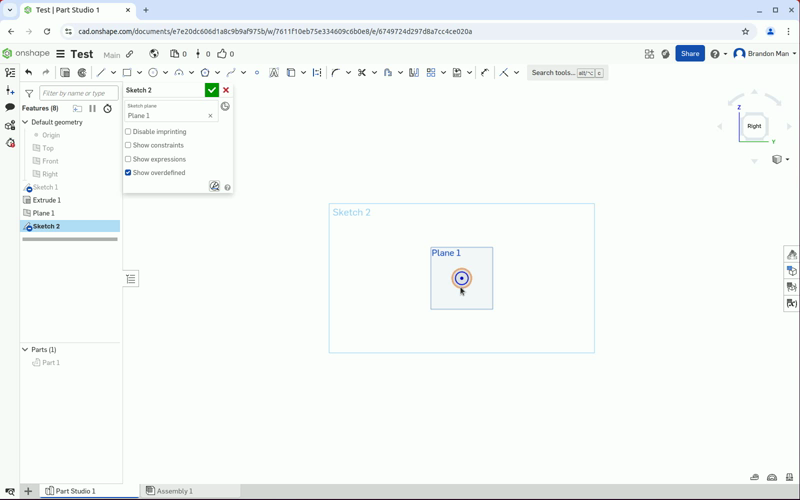
scroll(6)
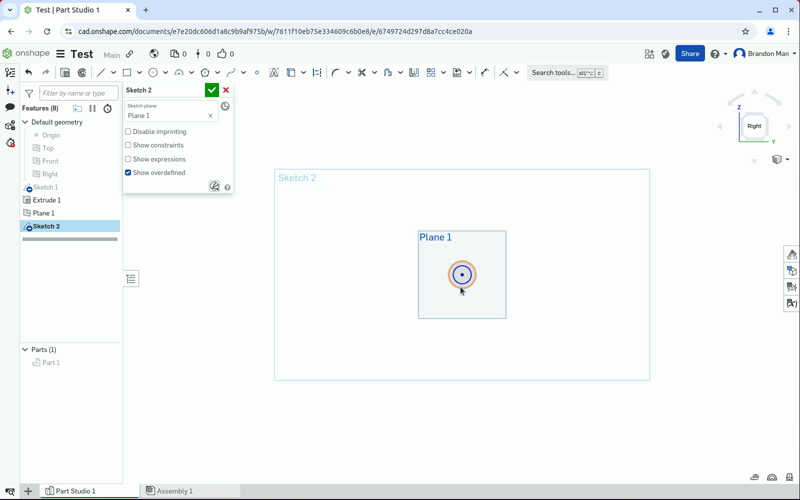
scroll(6)
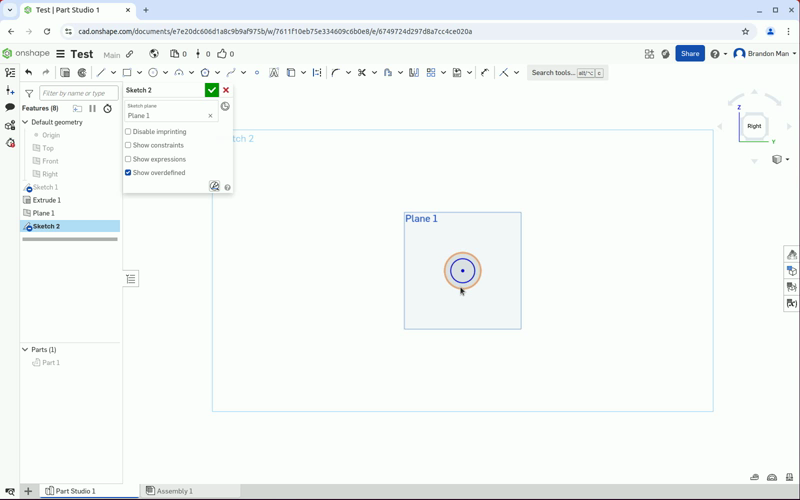
scroll(6)
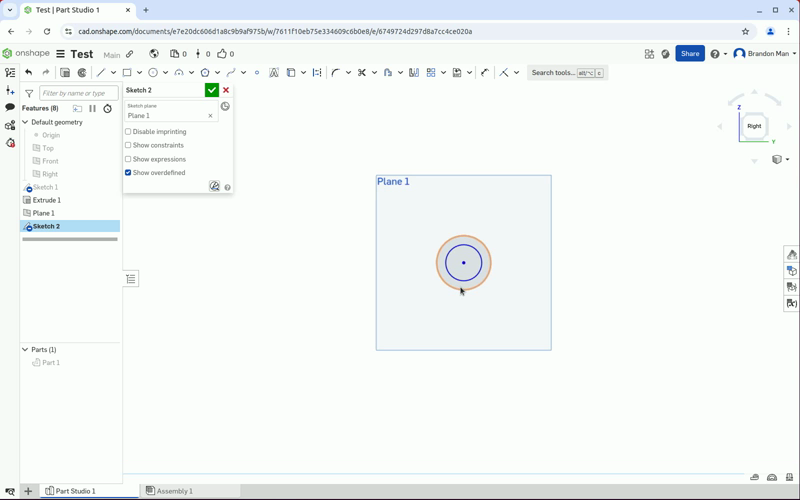
scroll(6)
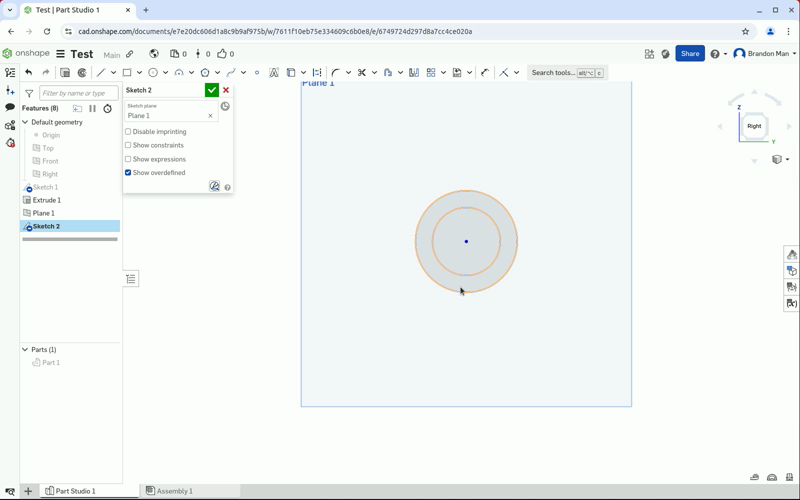
click(460, 286)
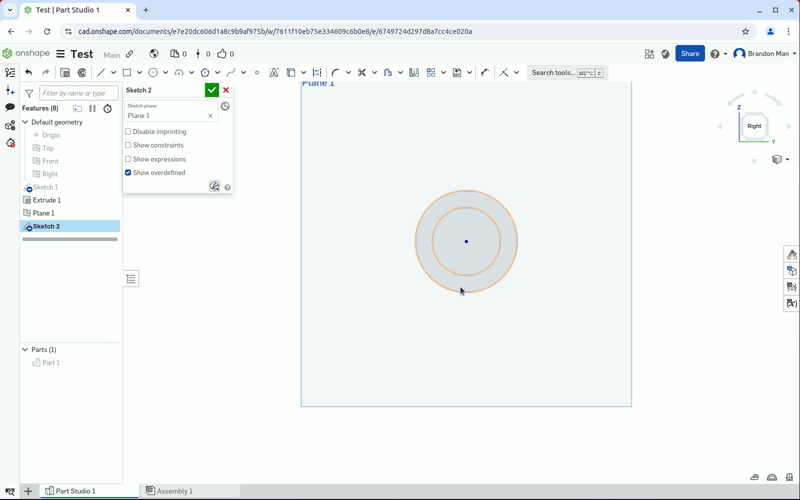
scroll(-6)
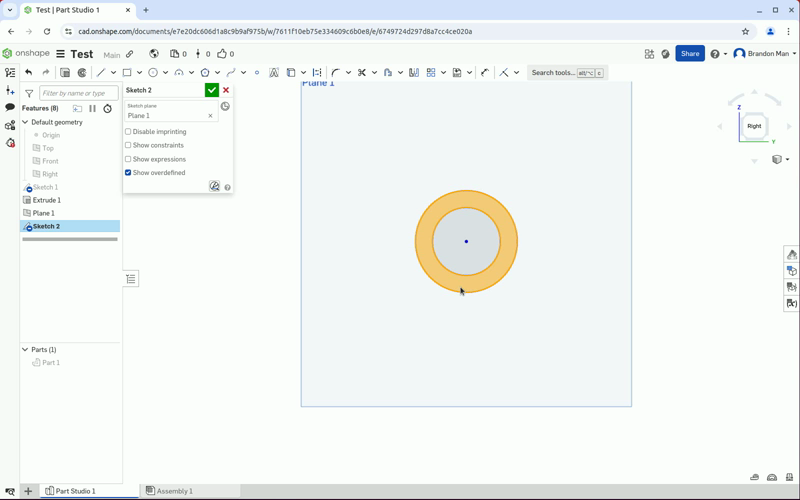
scroll(-6)
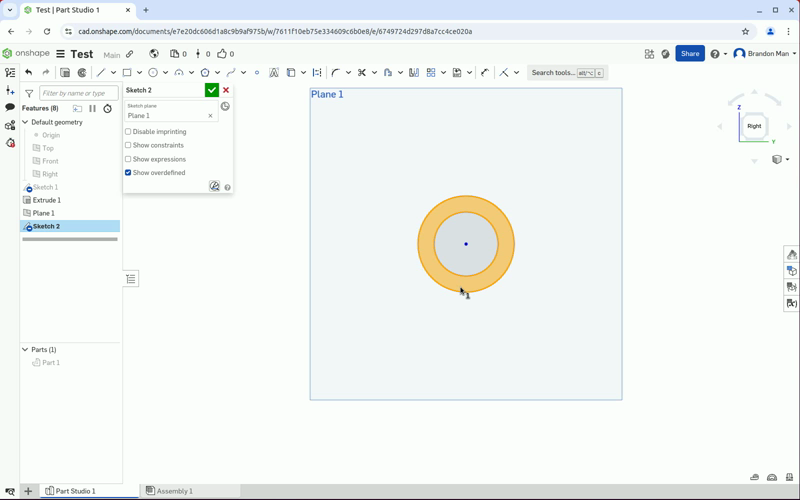
scroll(-6)
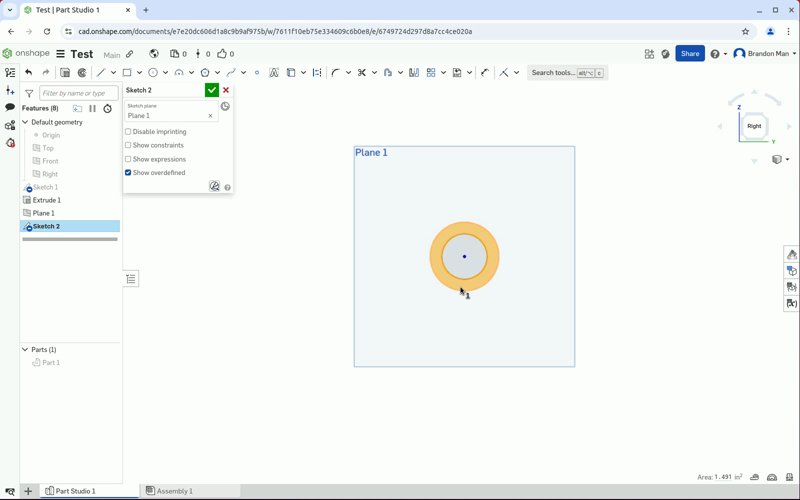
scroll(-6)
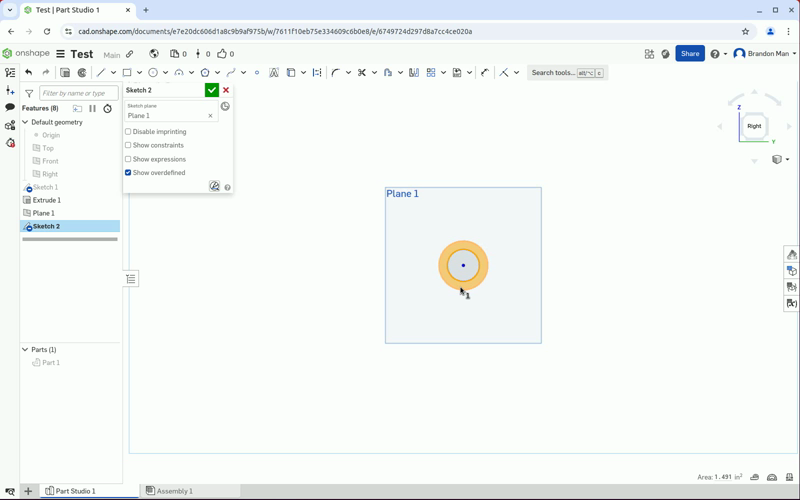
scroll(-6)
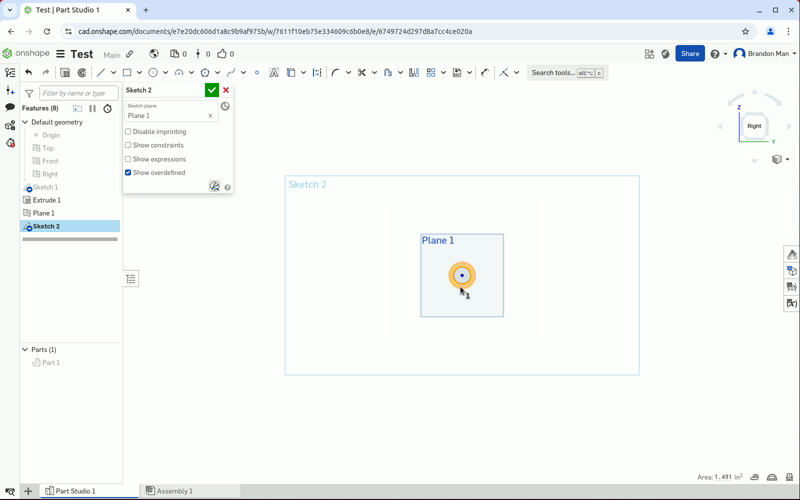
scroll(-6)
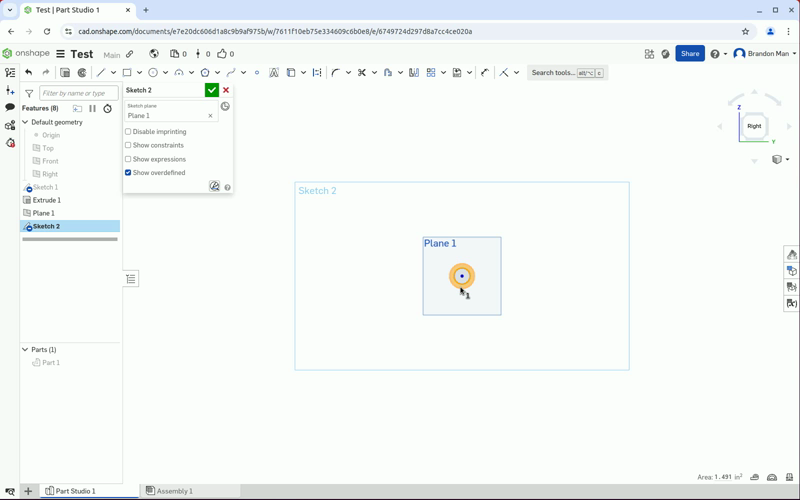
scroll(-6)
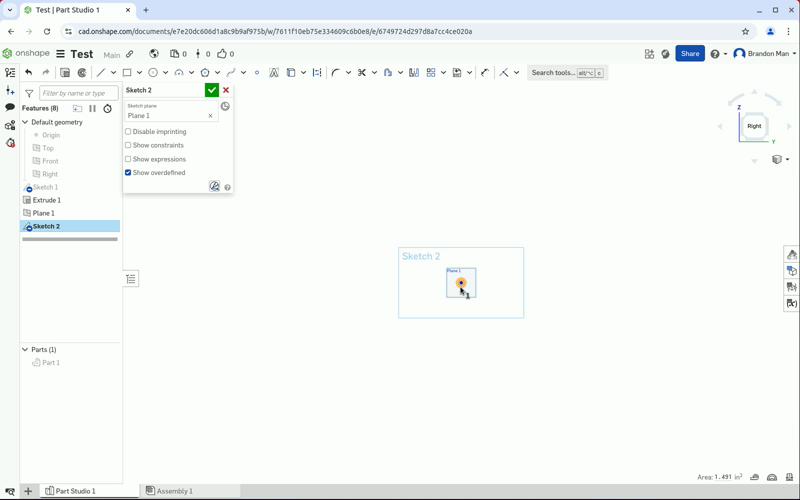
mouse_move(73, 352)
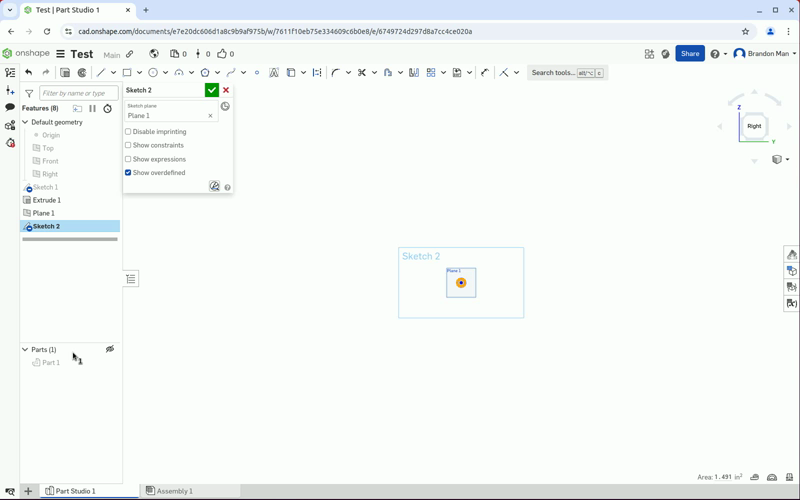
key(shift+y)
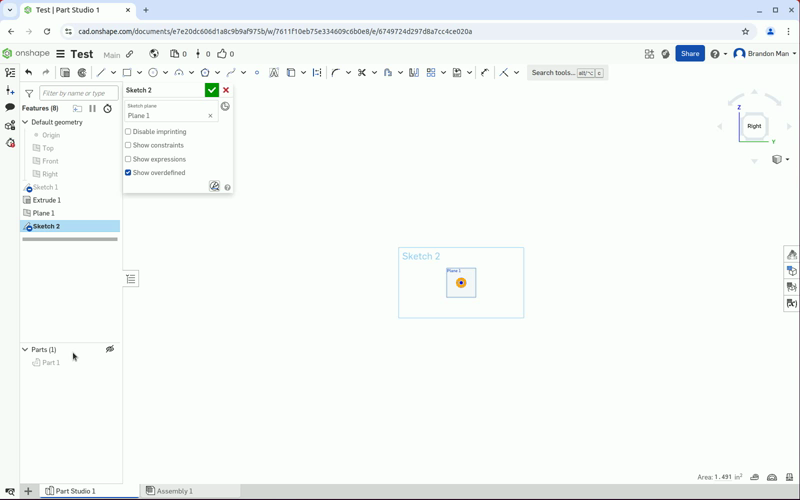
key(shift+e)
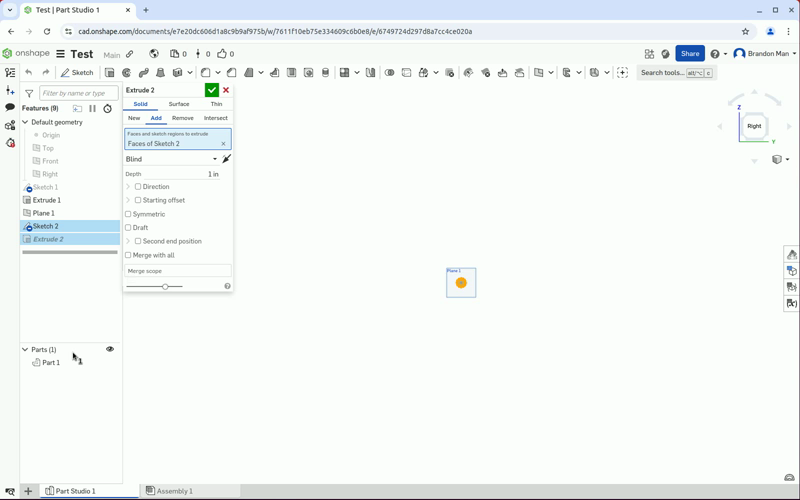
mouse_move(143, 106)
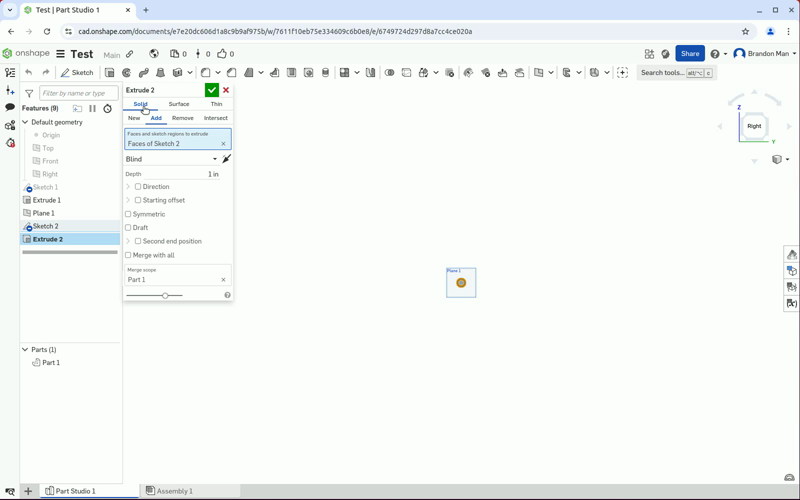
click(143, 106)
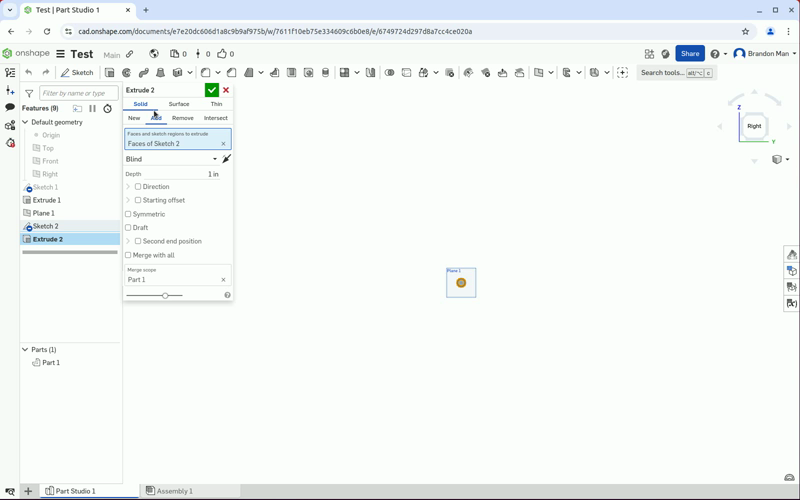
mouse_move(186, 120)
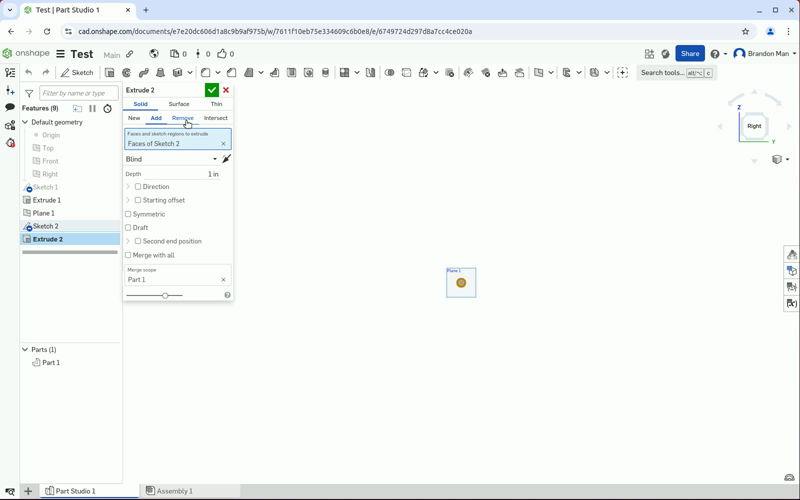
click(186, 120)
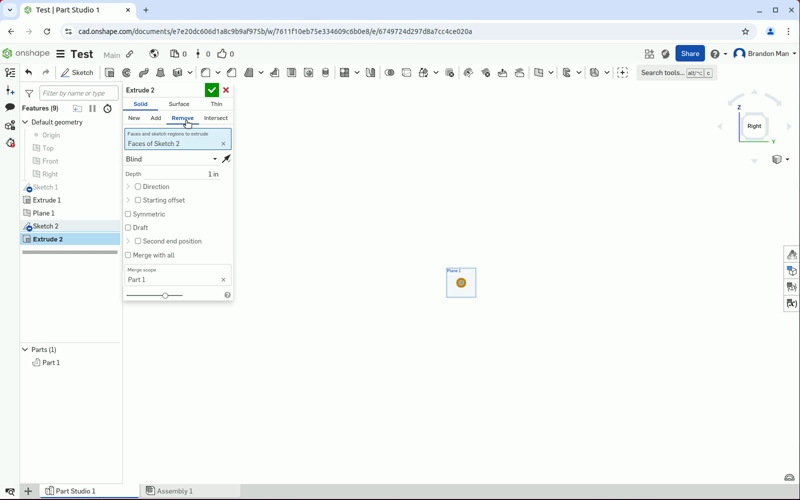
key(tab, 4)
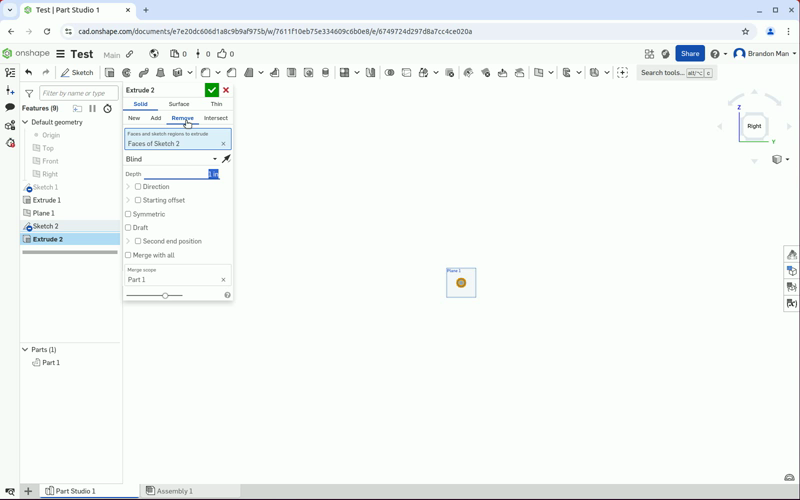
text(1.204)
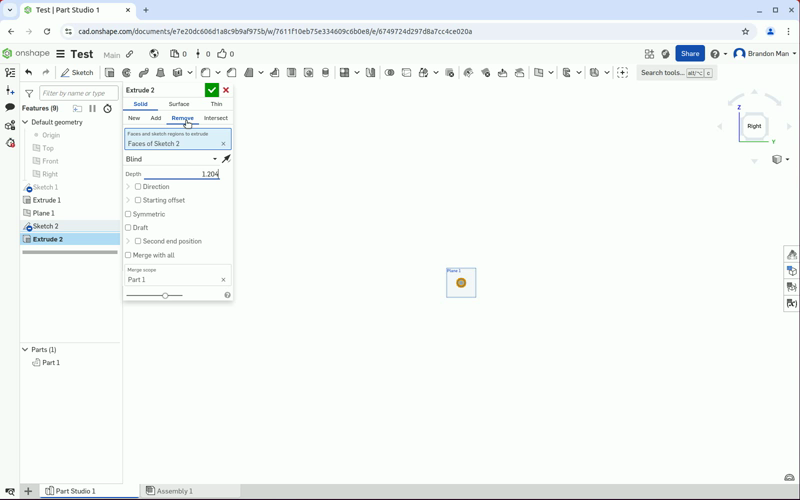
key(tab, 6)
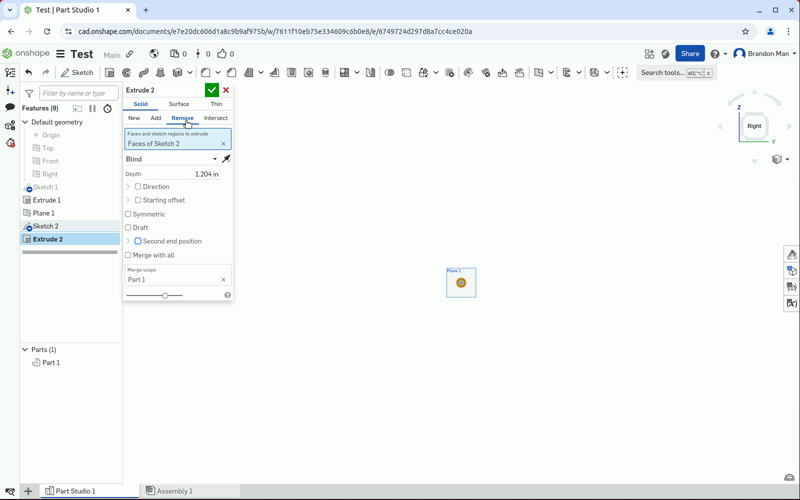
key(space)
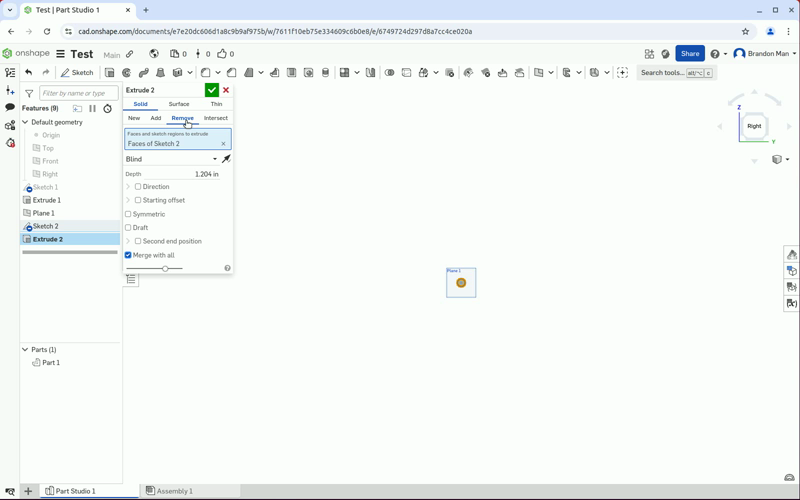
key(enter)
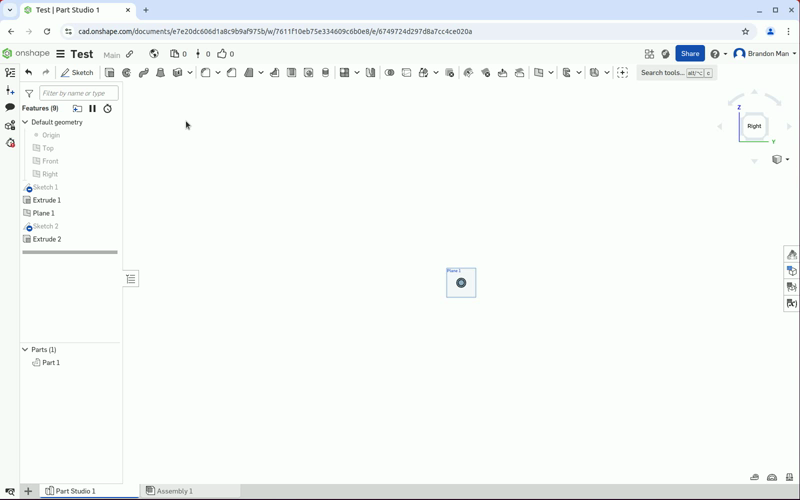
key(shift+h)
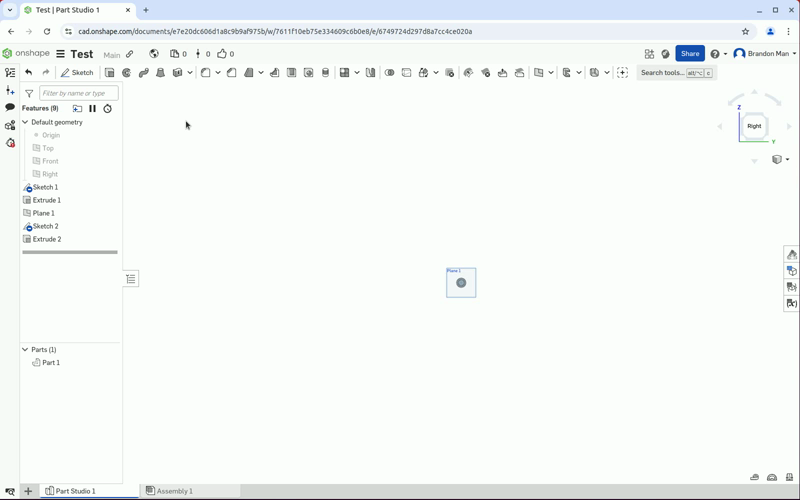
key(shift+h)
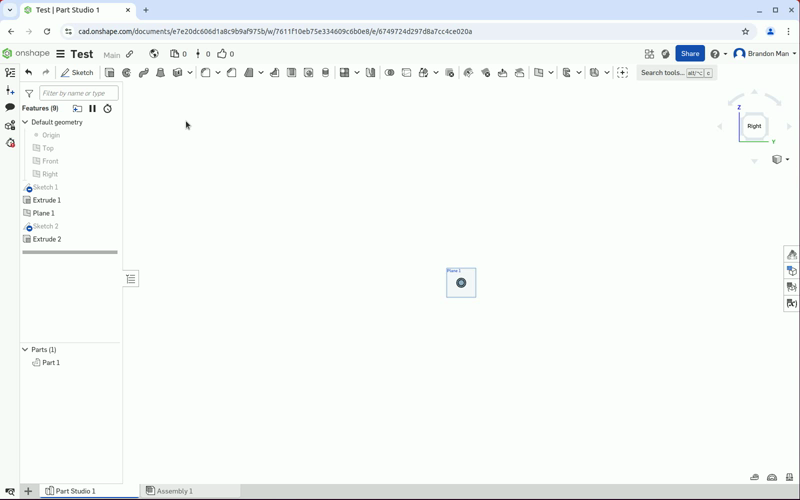
mouse_move(73, 189)
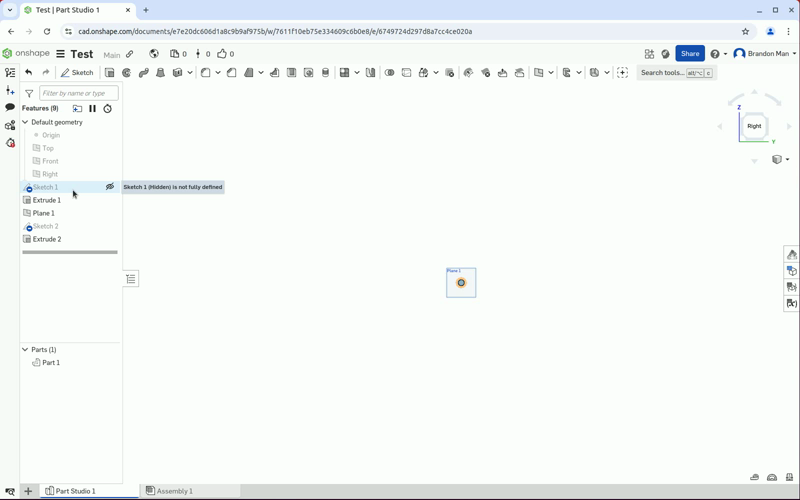
click(73, 189)
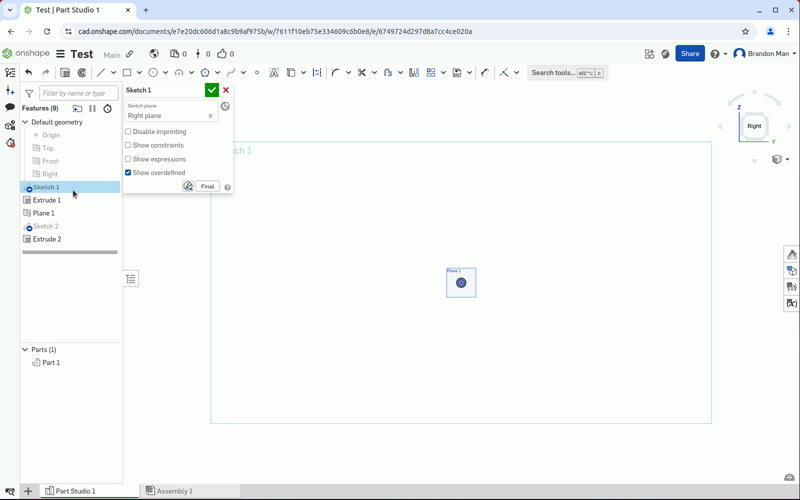
mouse_move(229, 92)
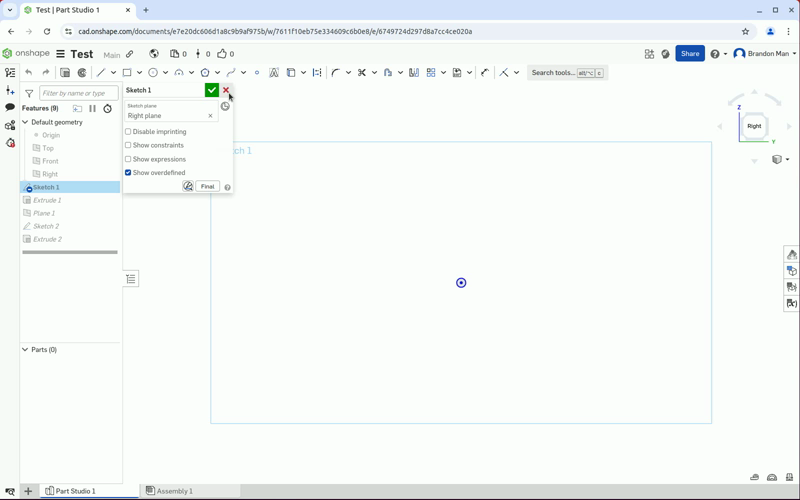
click(229, 92)
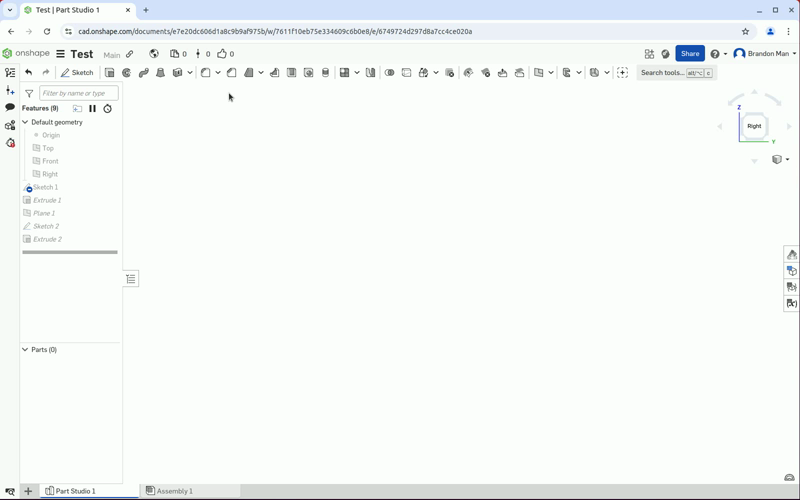
mouse_move(541, 75)
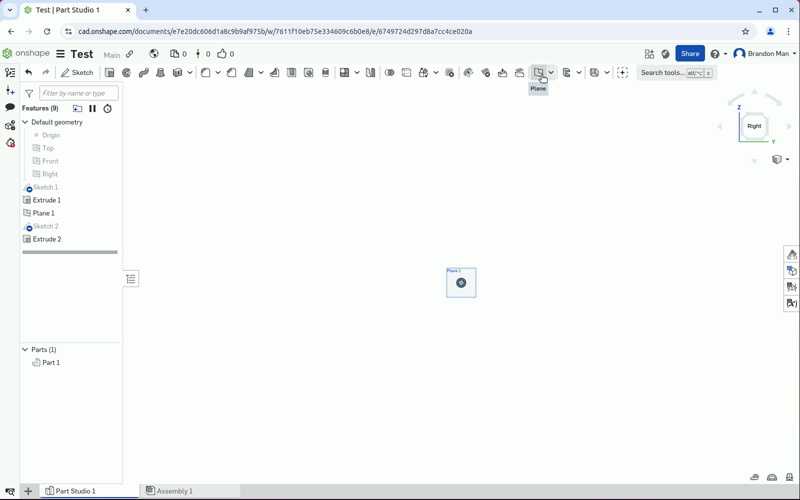
click(541, 75)
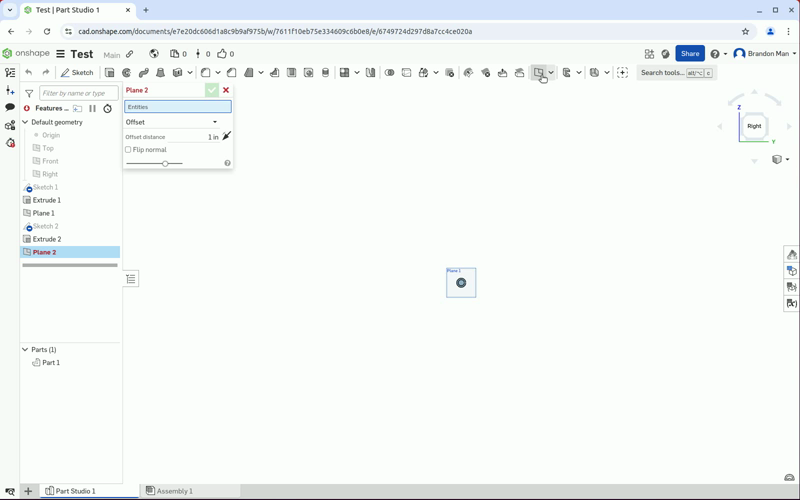
mouse_move(73, 176)
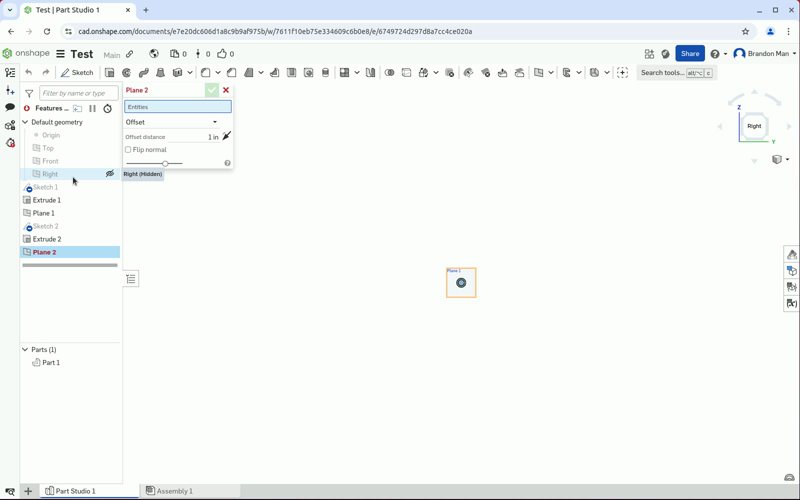
click(73, 176)
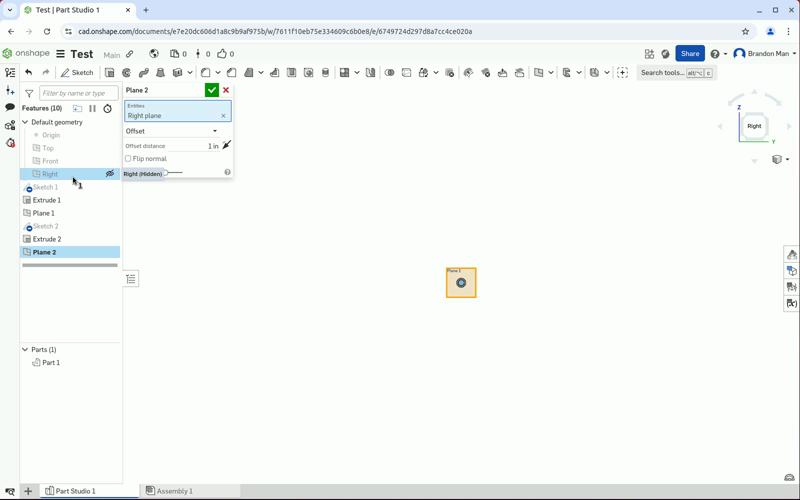
key(tab, 2)
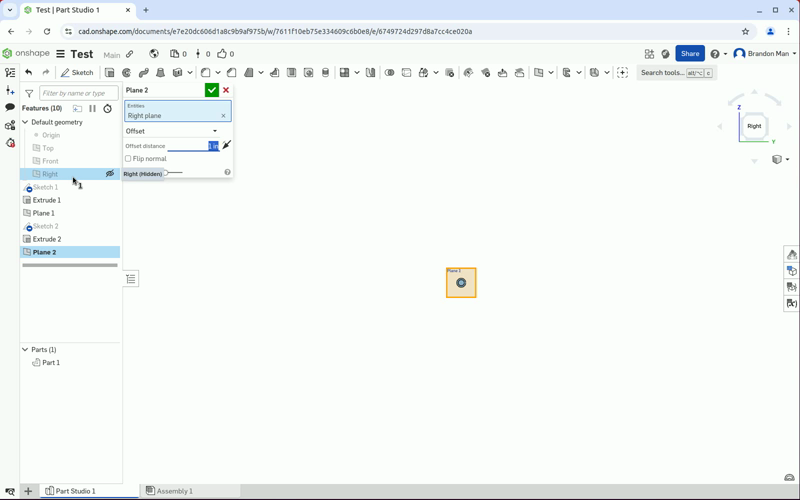
text(23.108)
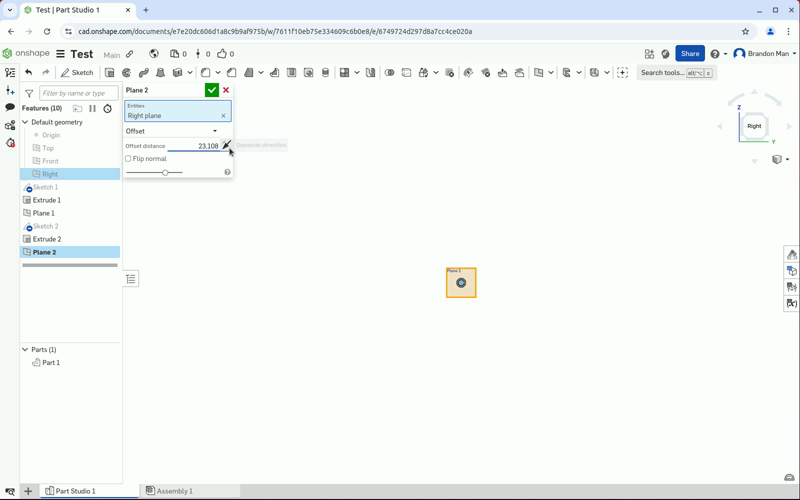
mouse_move(229, 147)
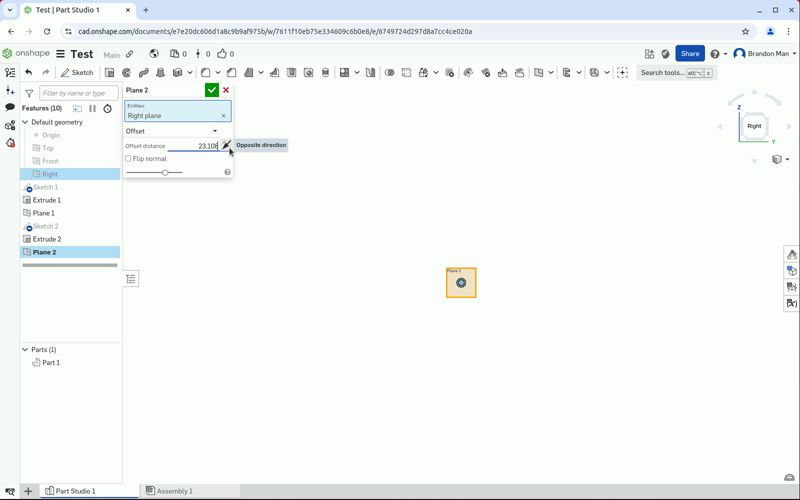
click(229, 147)
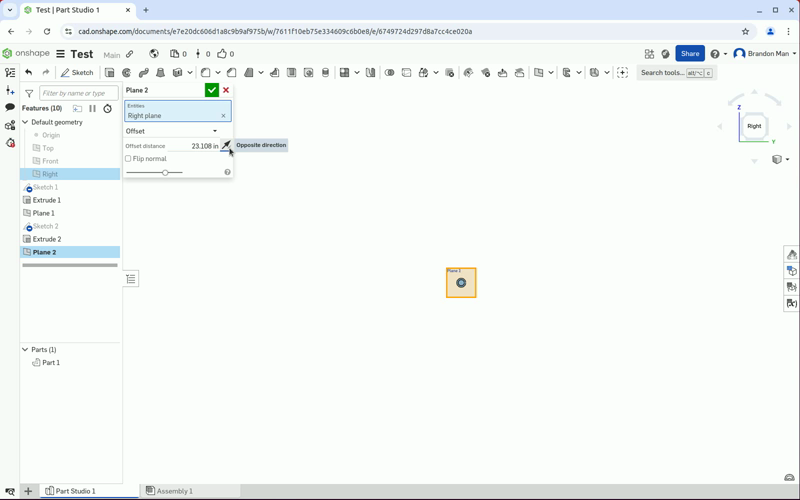
key(enter, 2)
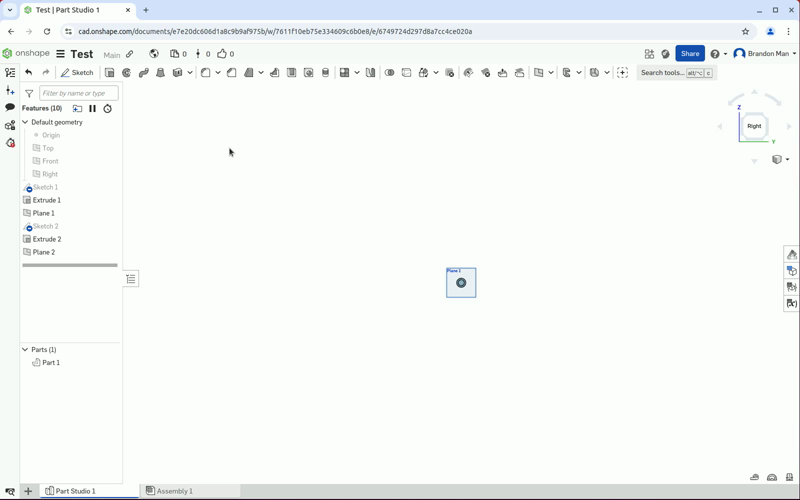
key(shift+s)
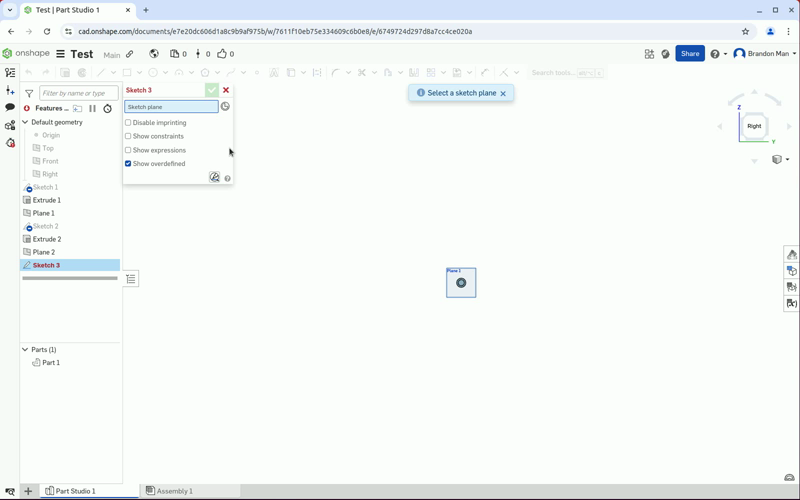
mouse_move(73, 254)
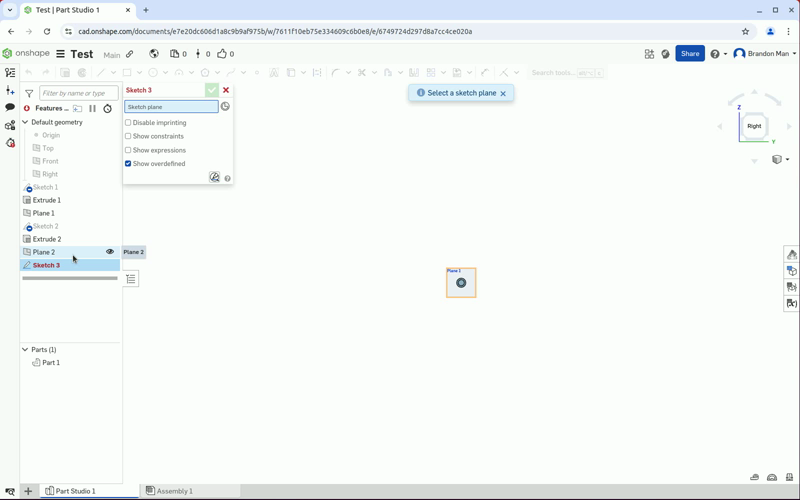
click(73, 254)
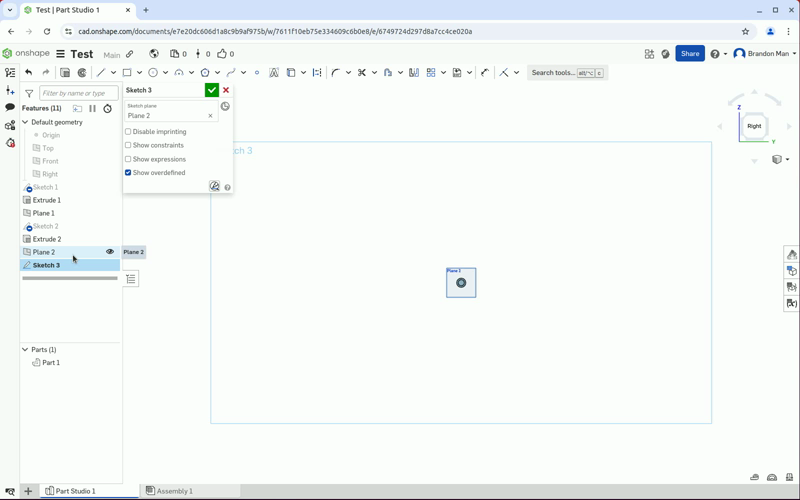
mouse_move(73, 352)
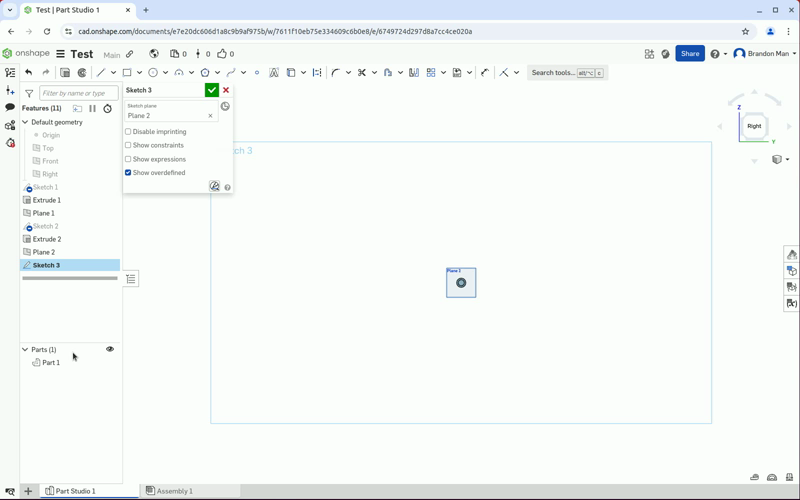
key(y)
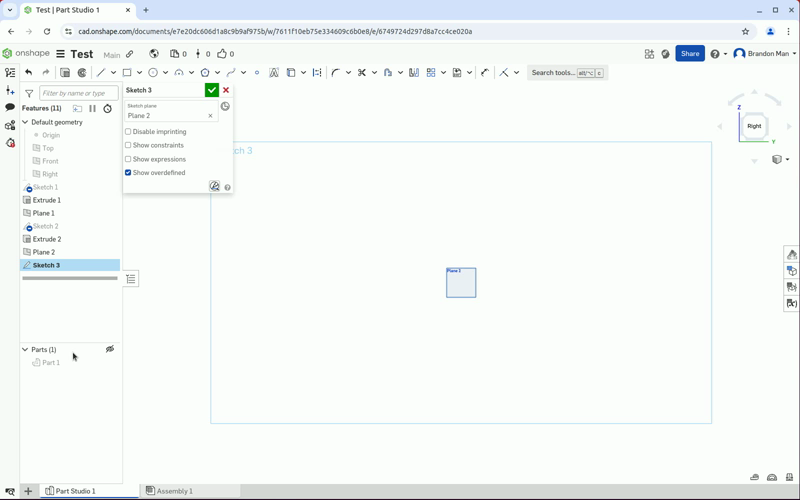
key(c)
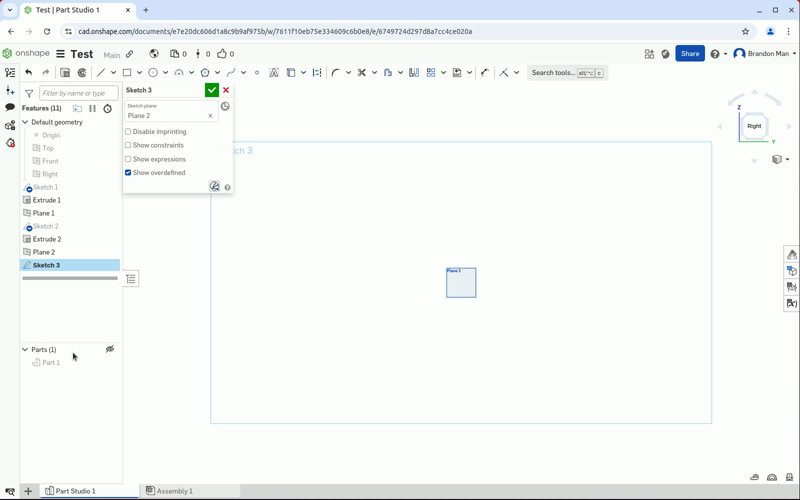
key_down(shift)
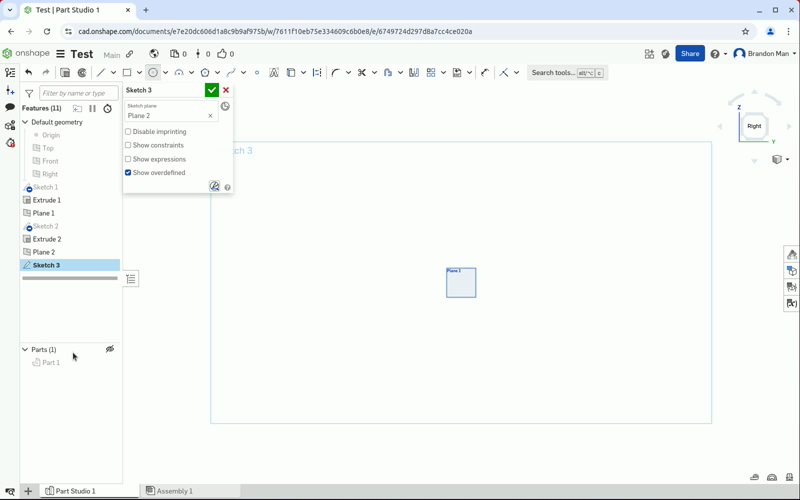
mouse_move(461, 282)
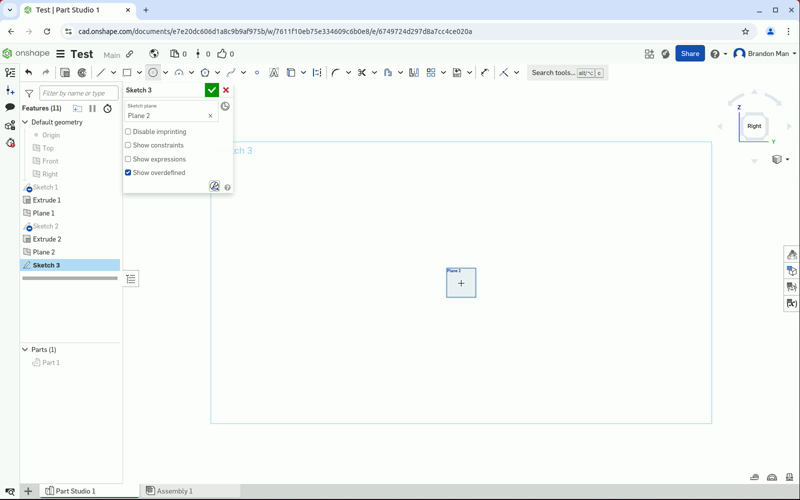
click(461, 282)
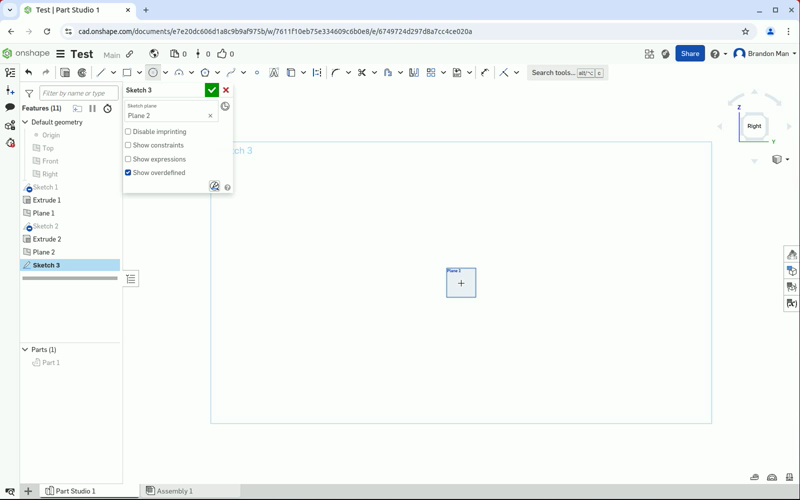
key_up(shift)
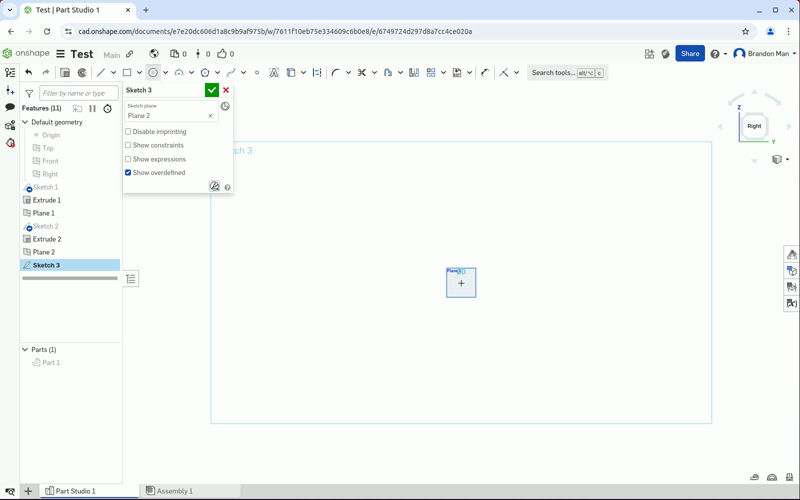
mouse_move(465, 282)
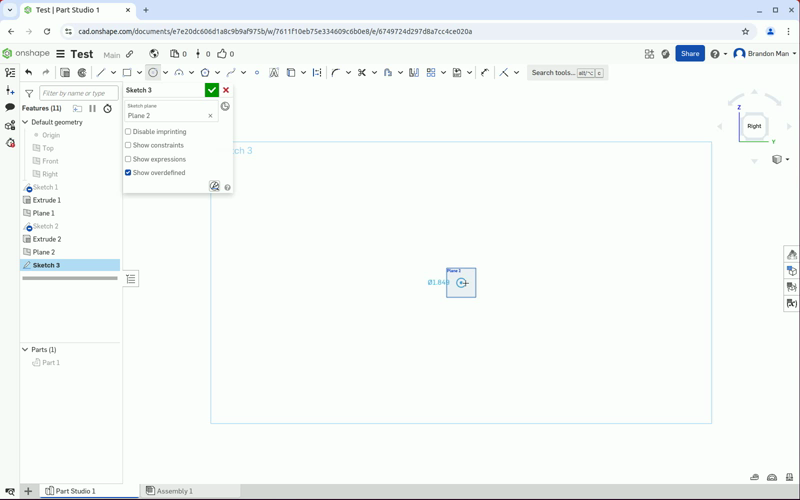
click(465, 282)
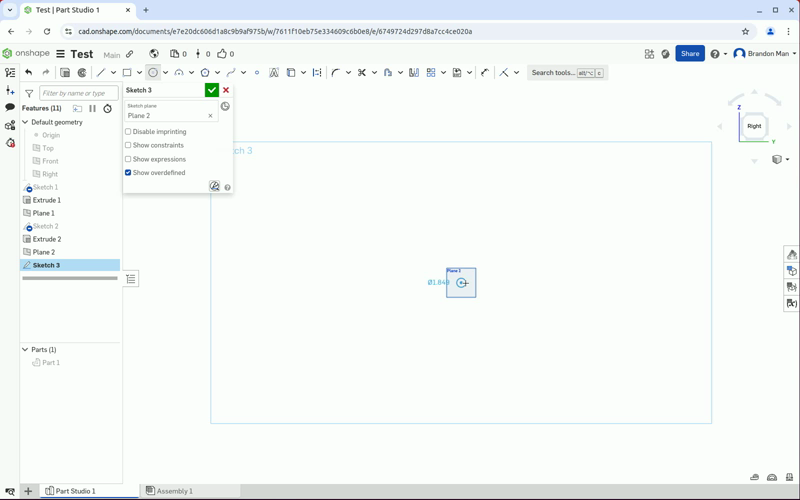
key(esc)
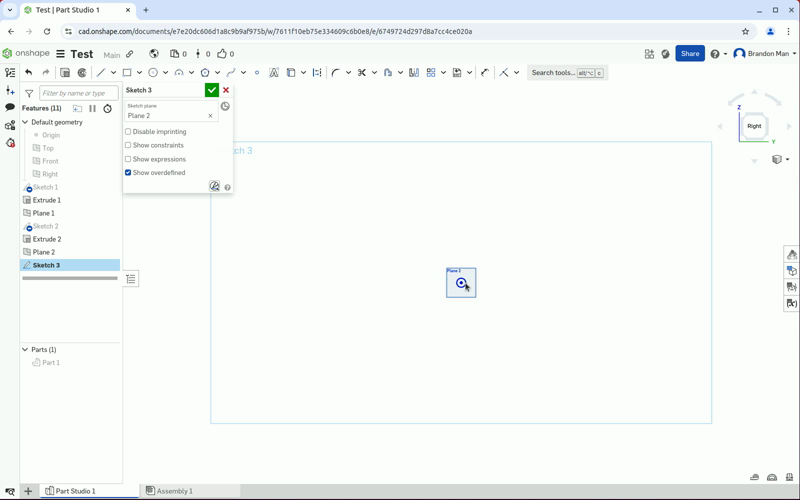
key(c)
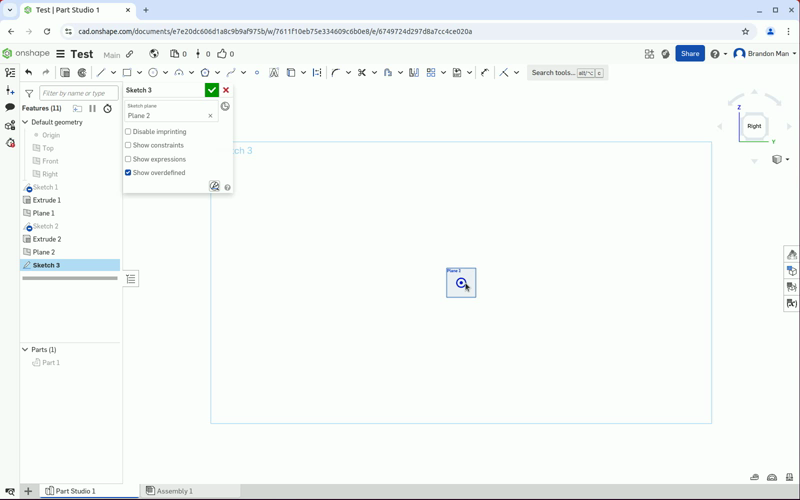
key_down(shift)
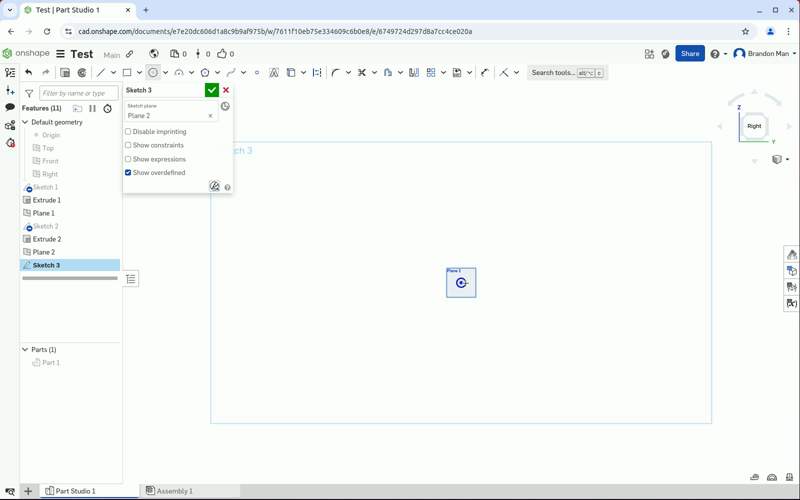
mouse_move(461, 282)
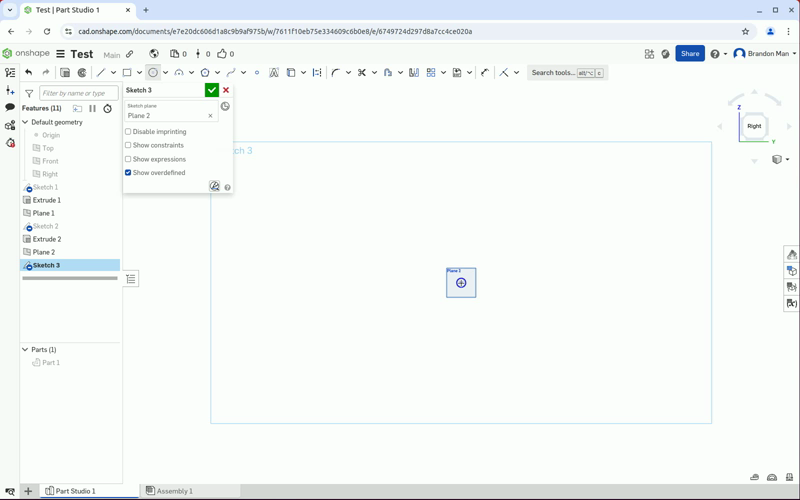
scroll(6)
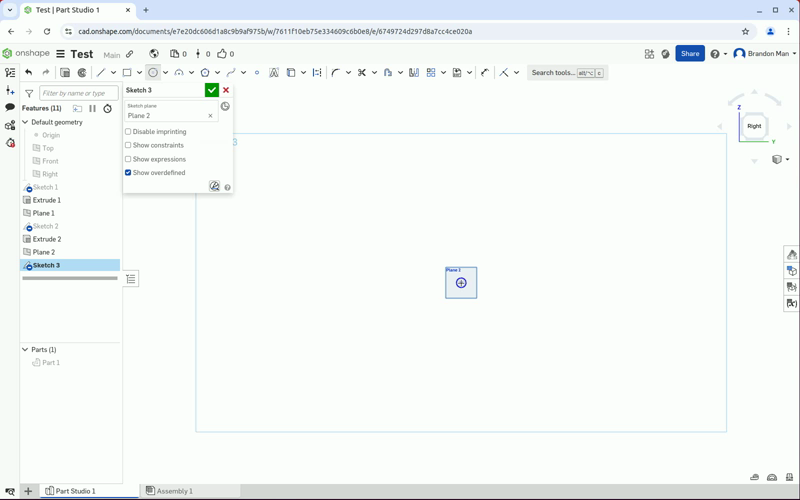
scroll(6)
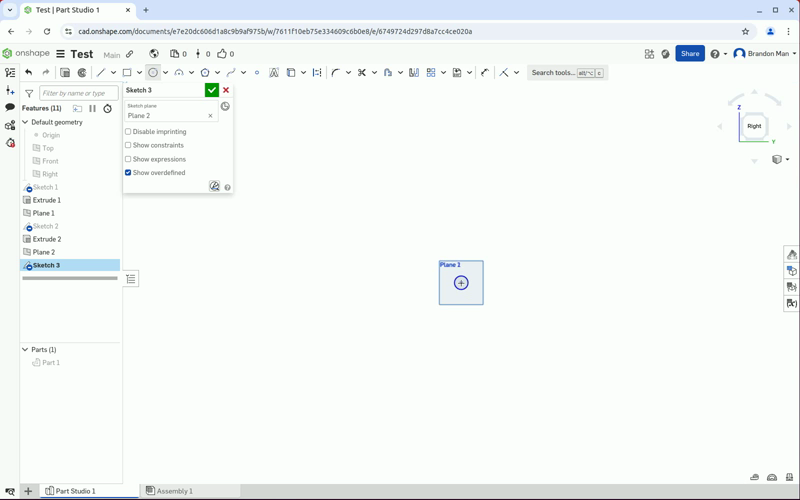
scroll(6)
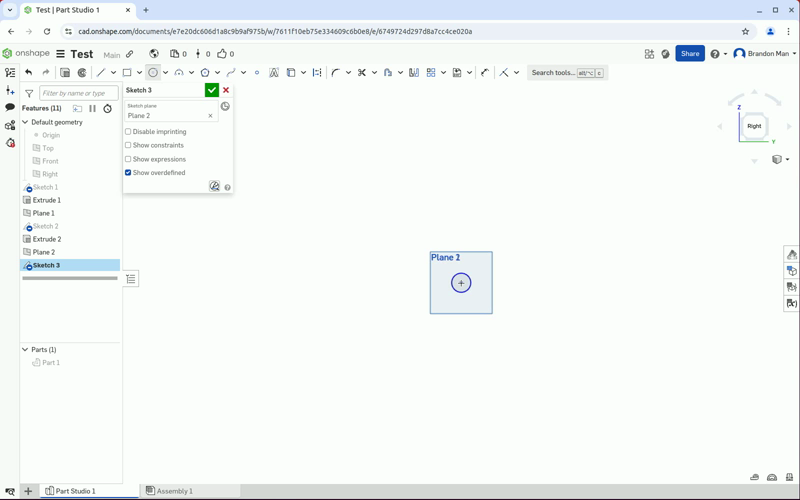
scroll(6)
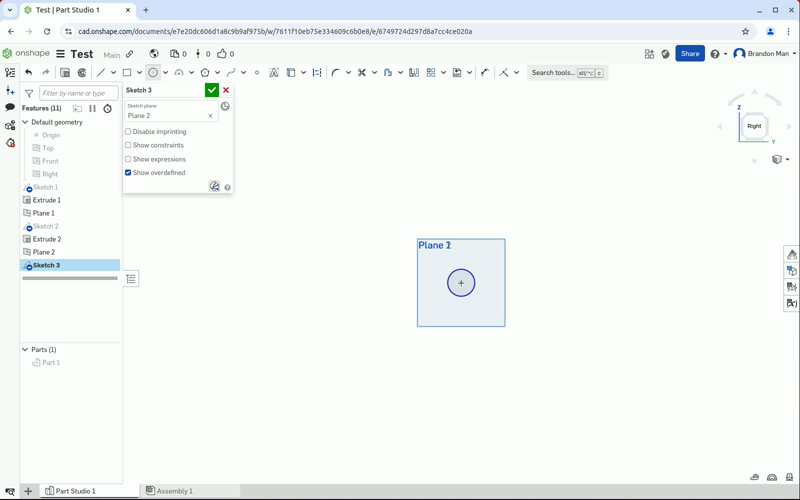
scroll(6)
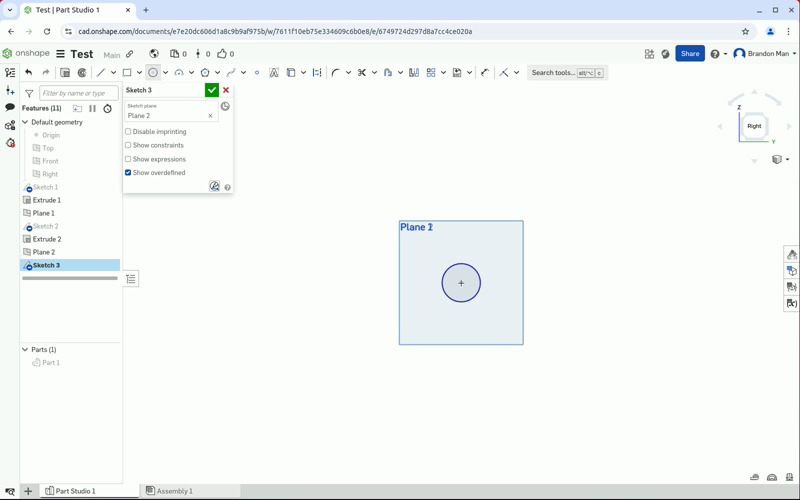
scroll(6)
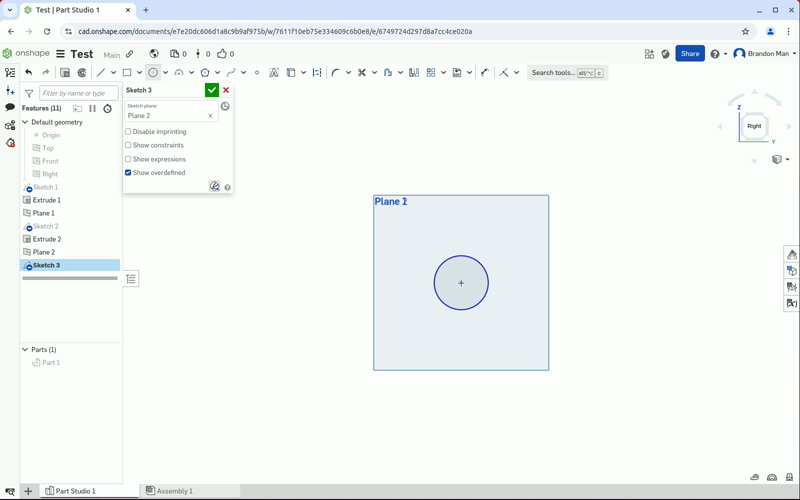
scroll(6)
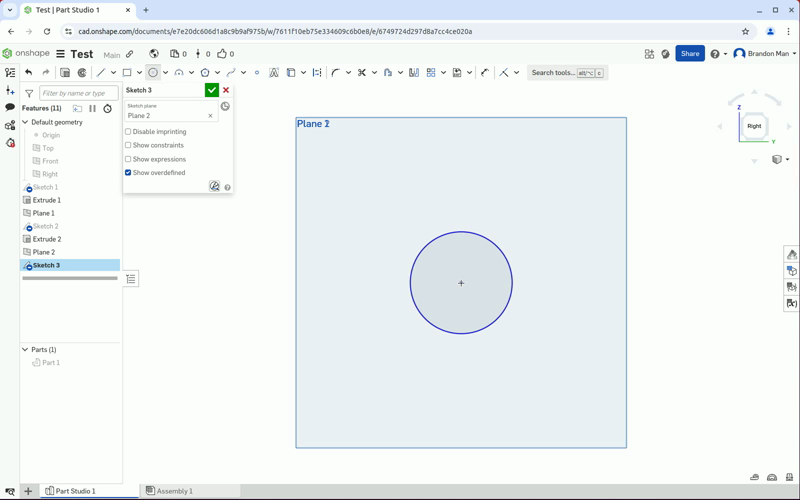
click(461, 282)
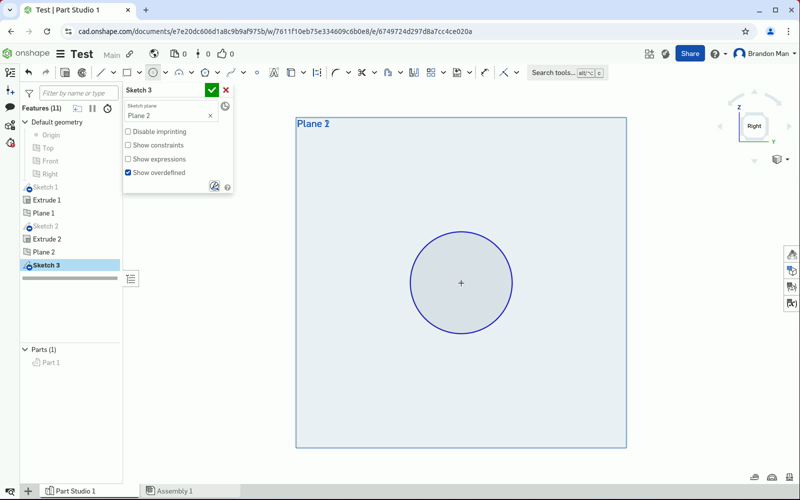
scroll(-6)
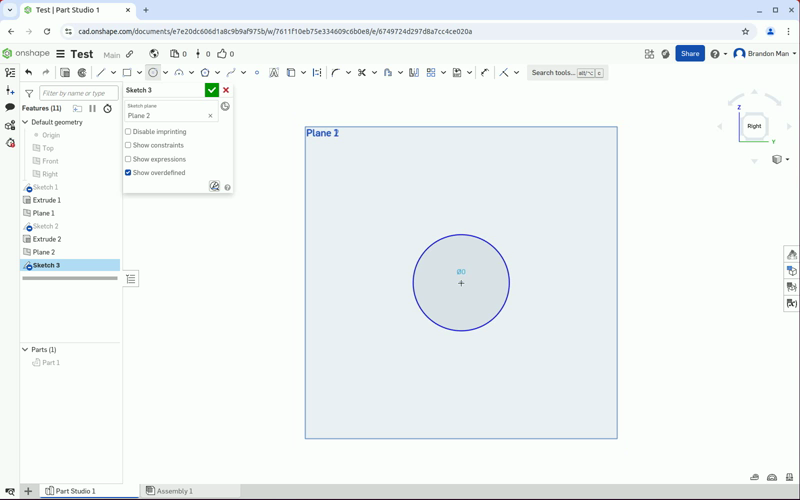
scroll(-6)
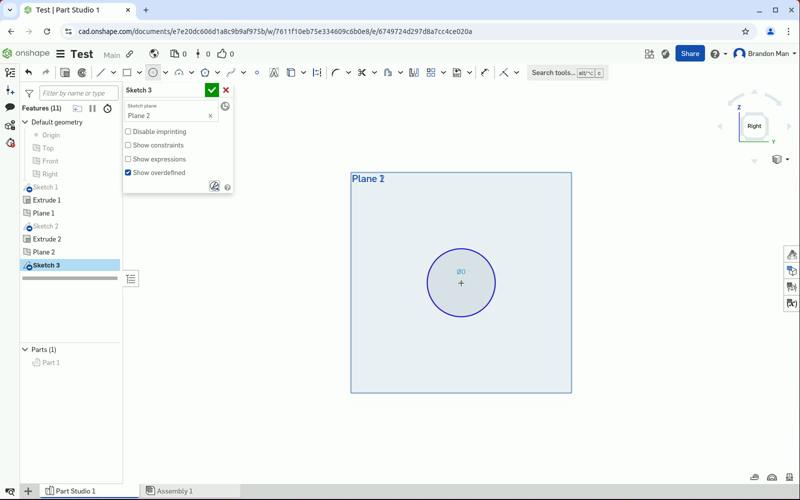
scroll(-6)
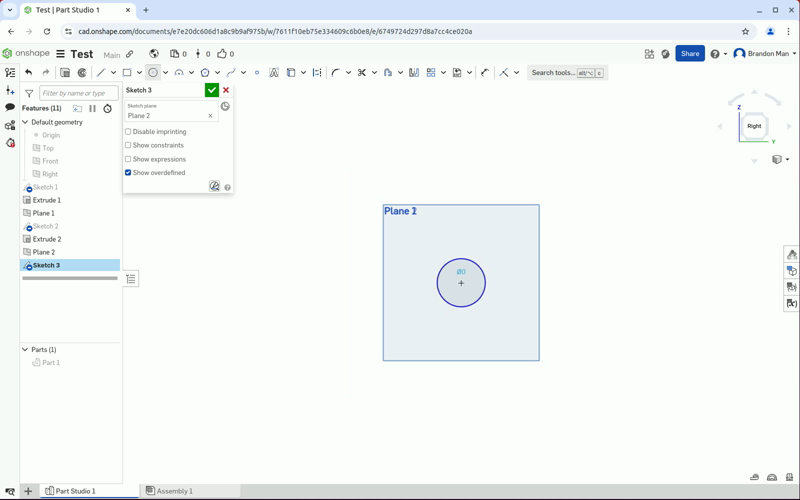
scroll(-6)
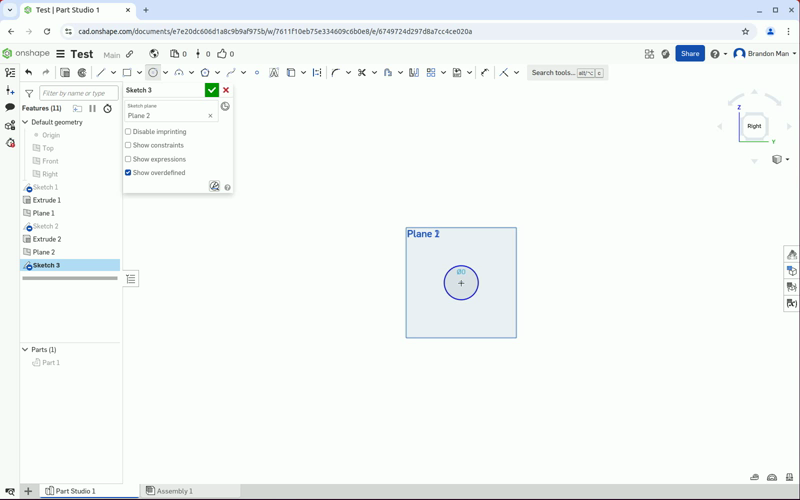
scroll(-6)
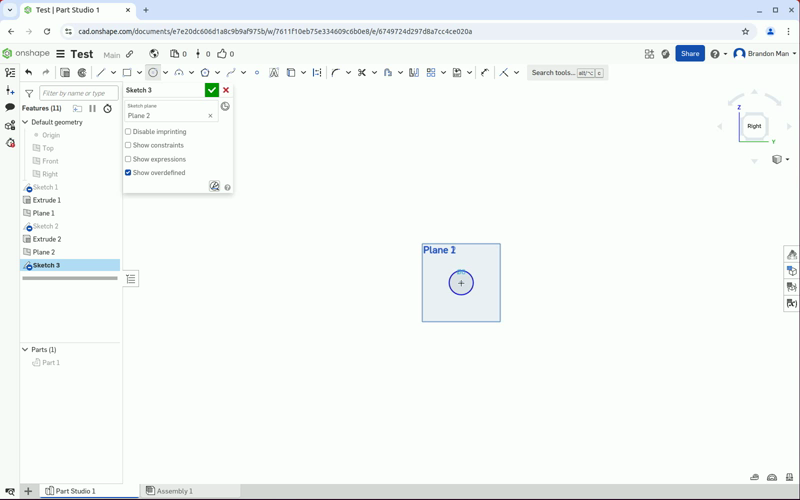
scroll(-6)
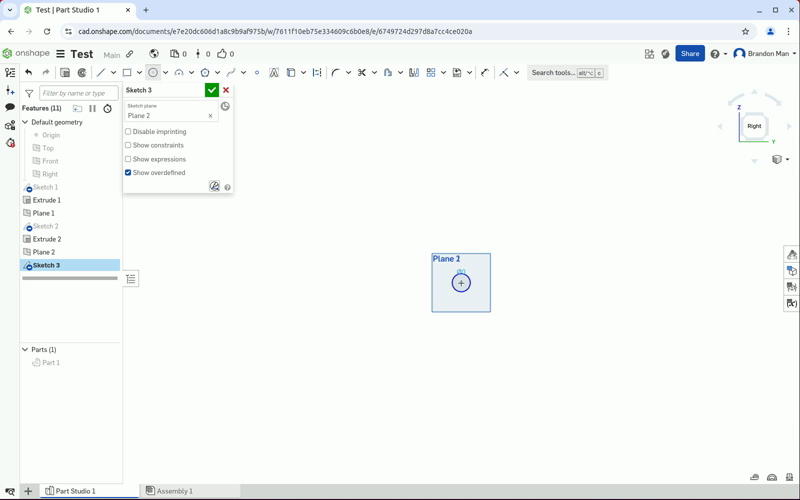
scroll(-6)
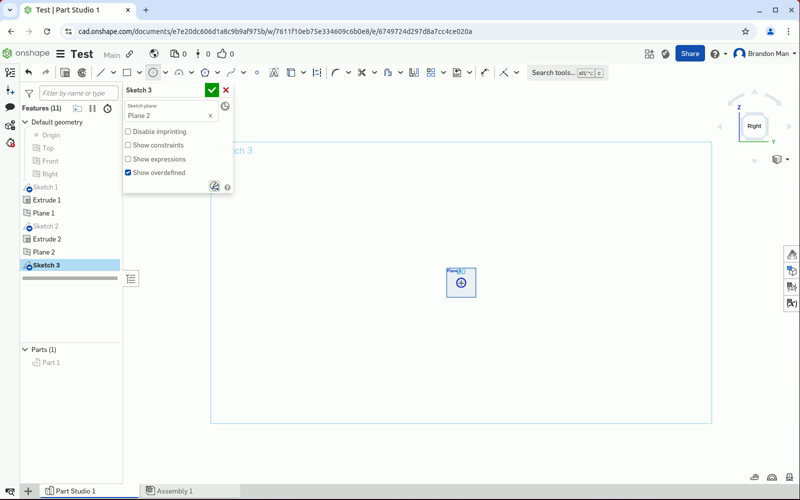
key_up(shift)
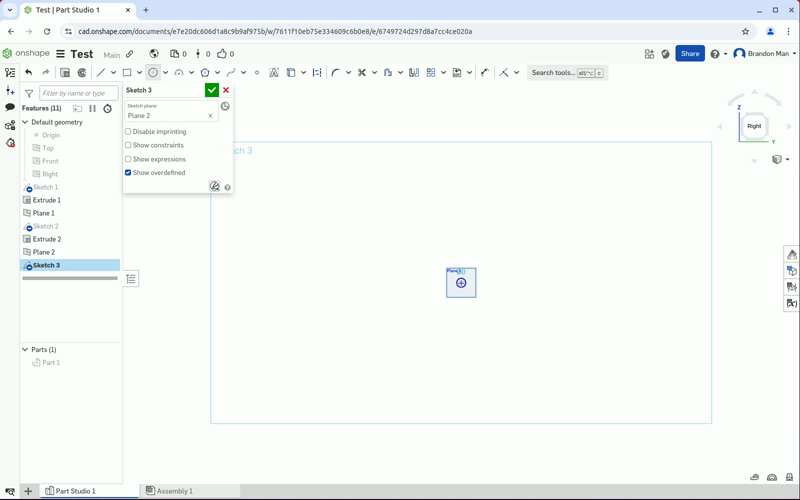
mouse_move(464, 282)
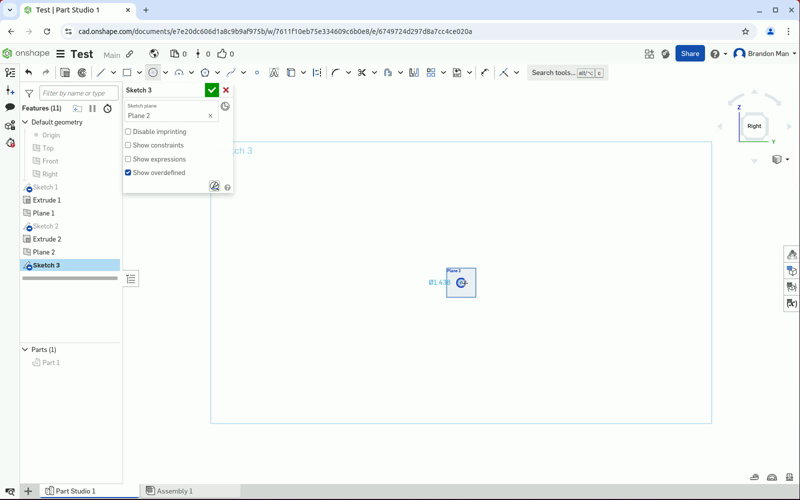
scroll(6)
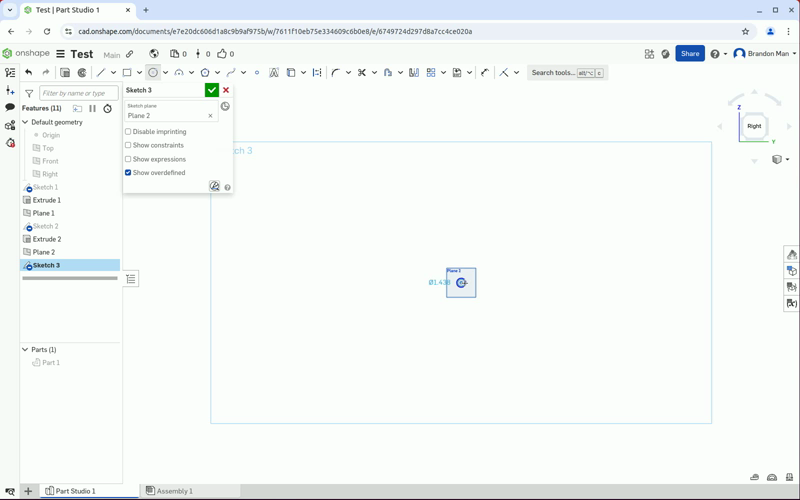
scroll(6)
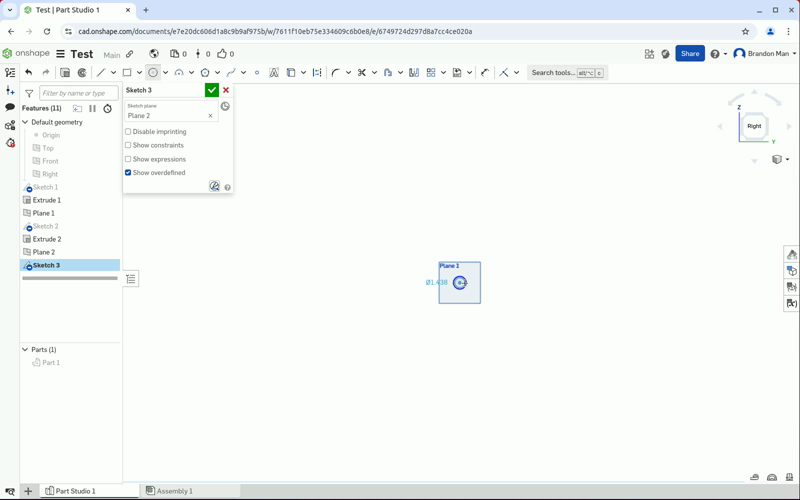
scroll(6)
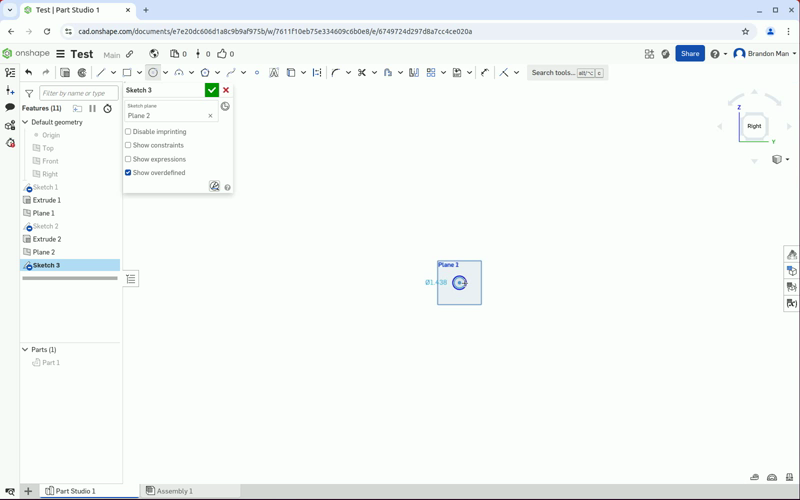
scroll(6)
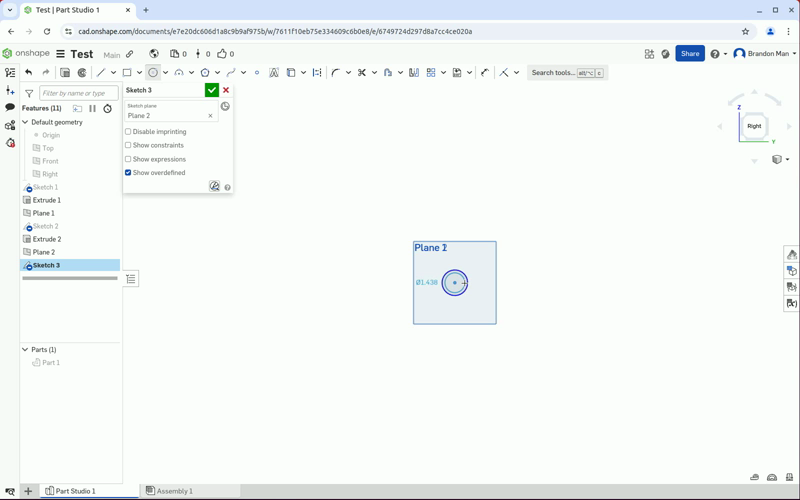
scroll(6)
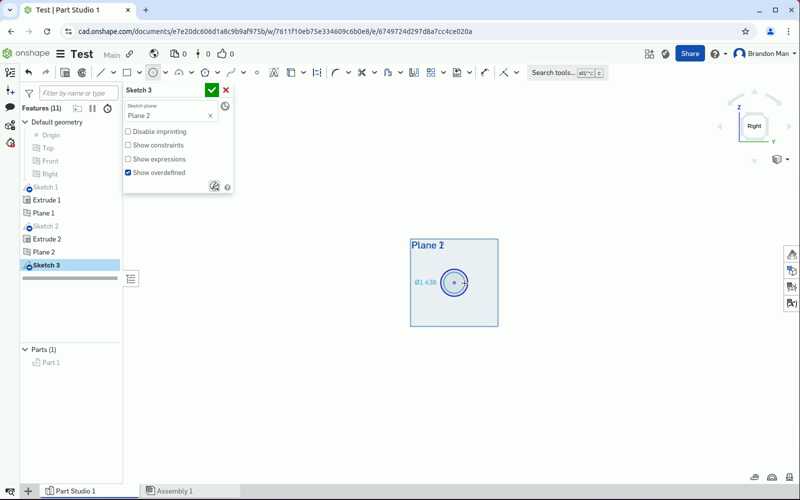
scroll(6)
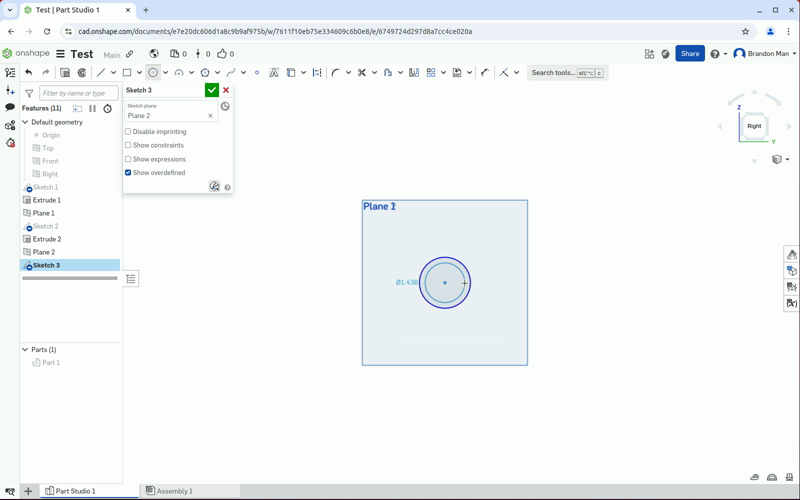
scroll(6)
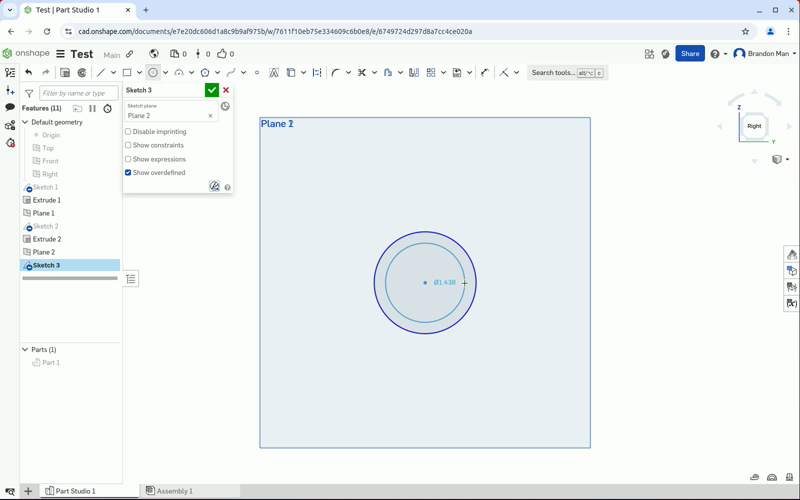
click(464, 282)
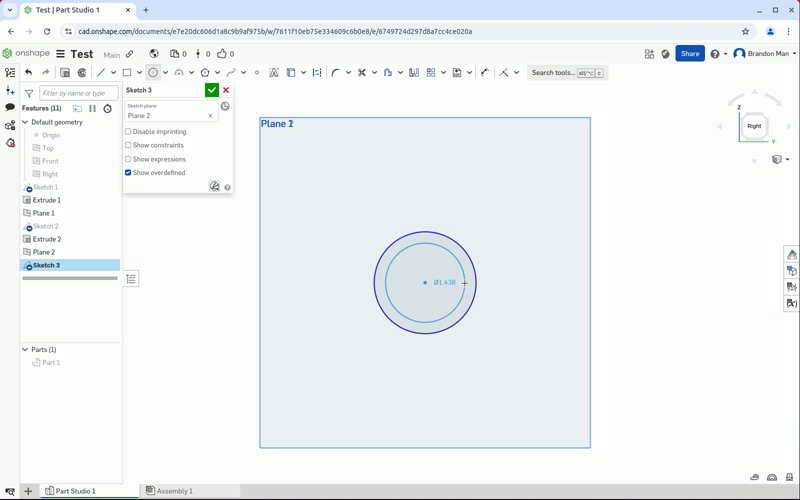
scroll(-6)
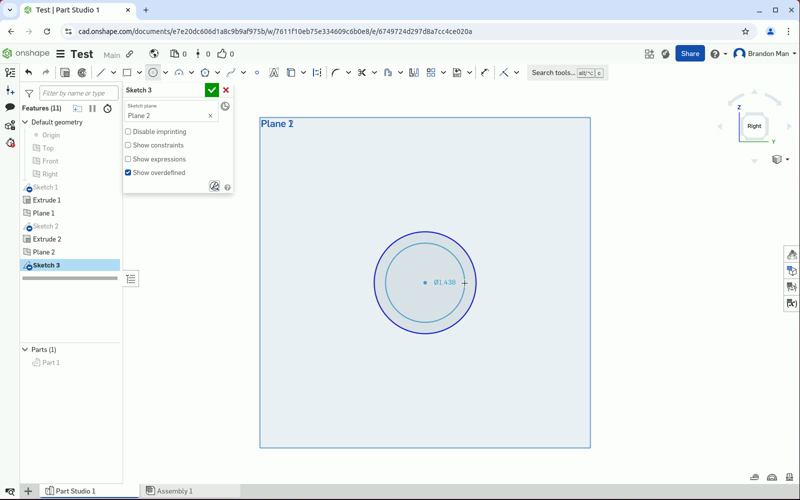
scroll(-6)
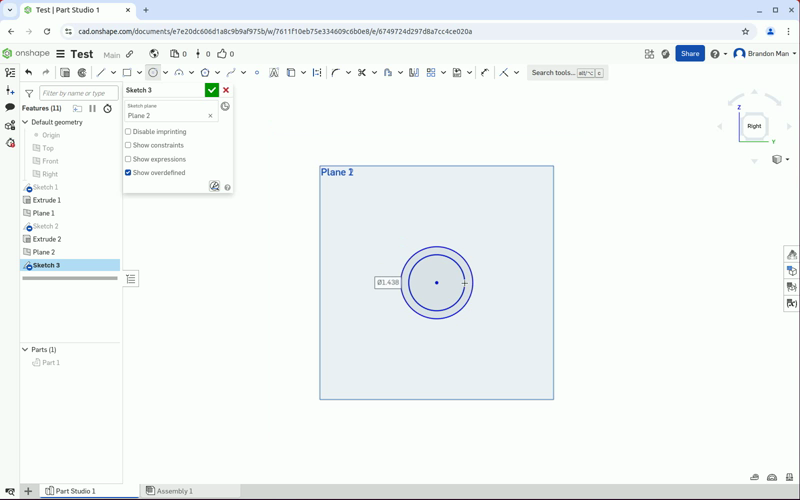
scroll(-6)
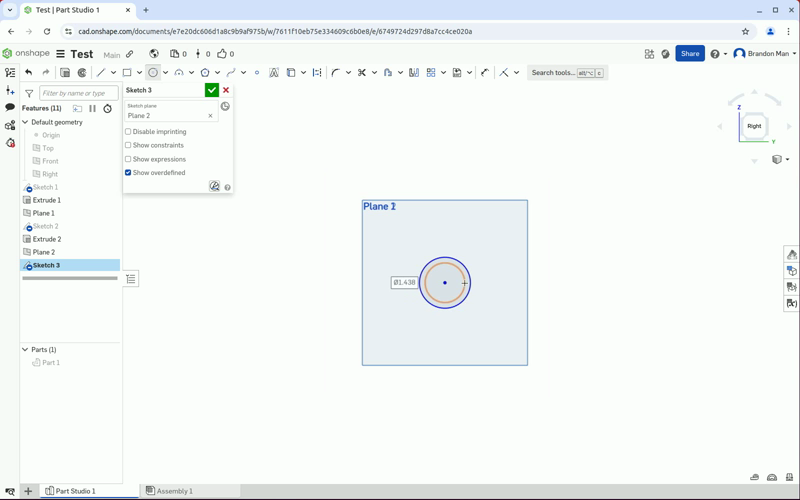
scroll(-6)
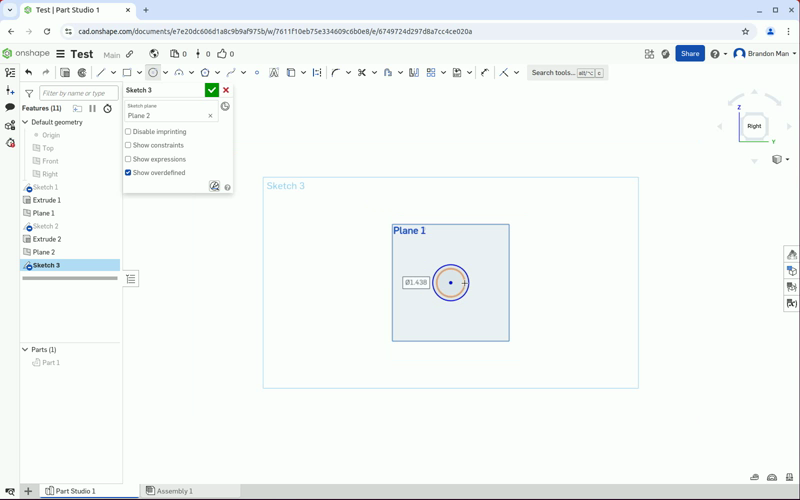
scroll(-6)
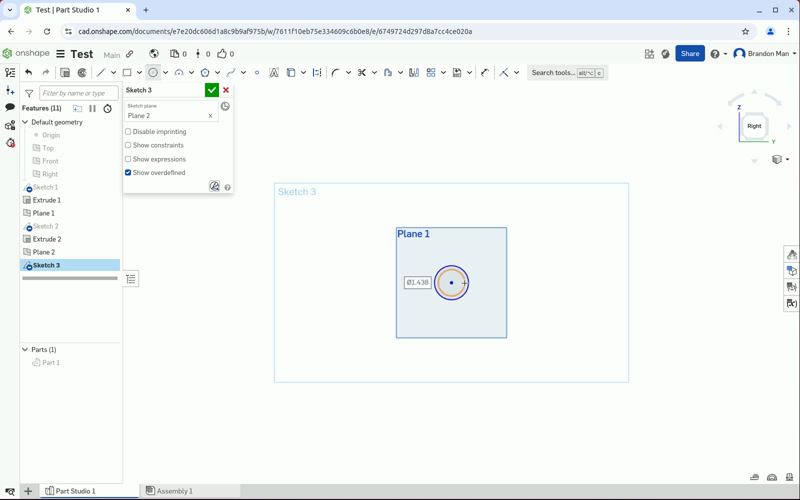
scroll(-6)
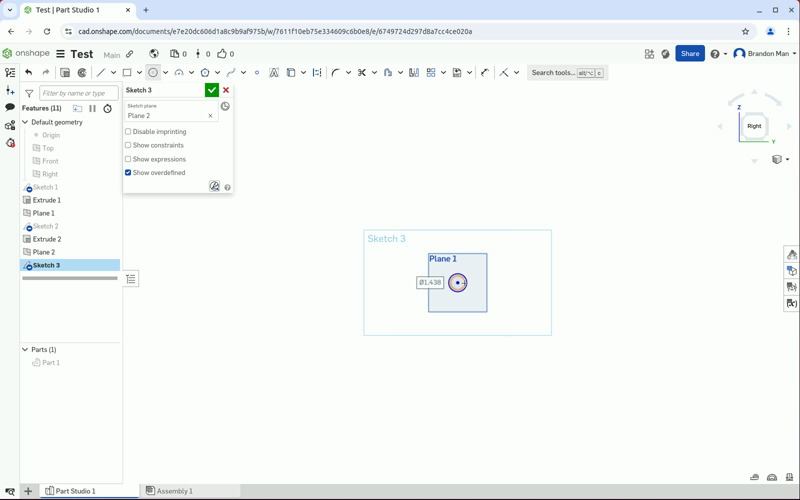
scroll(-6)
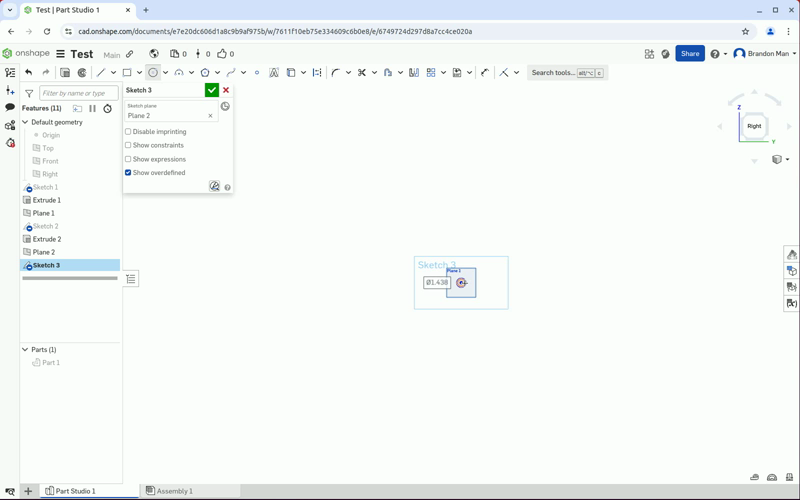
key(esc)
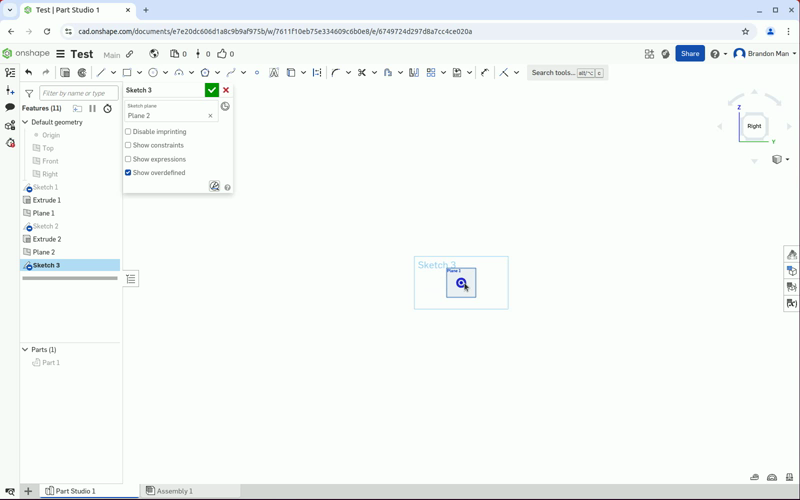
mouse_move(459, 285)
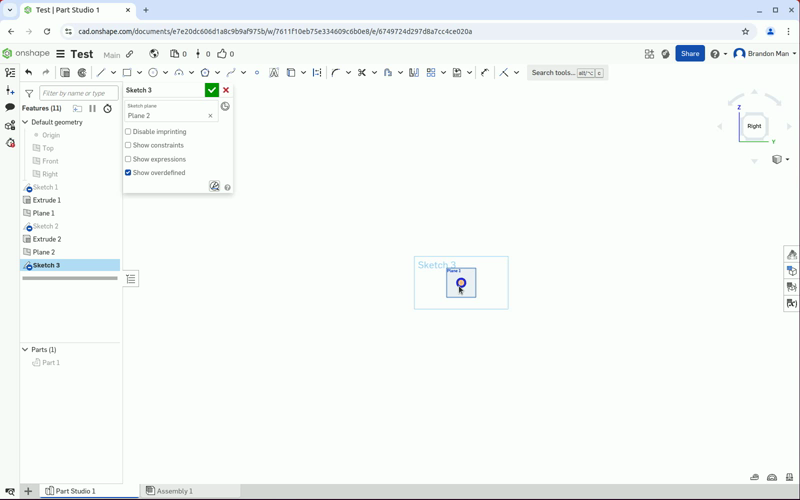
scroll(6)
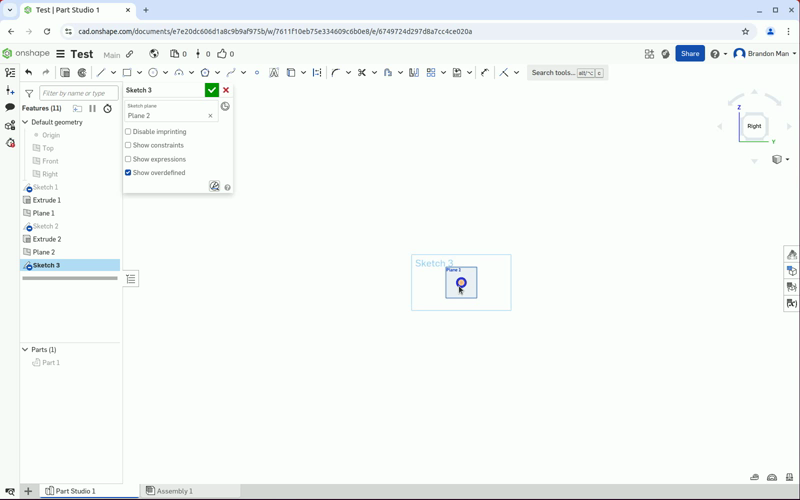
scroll(6)
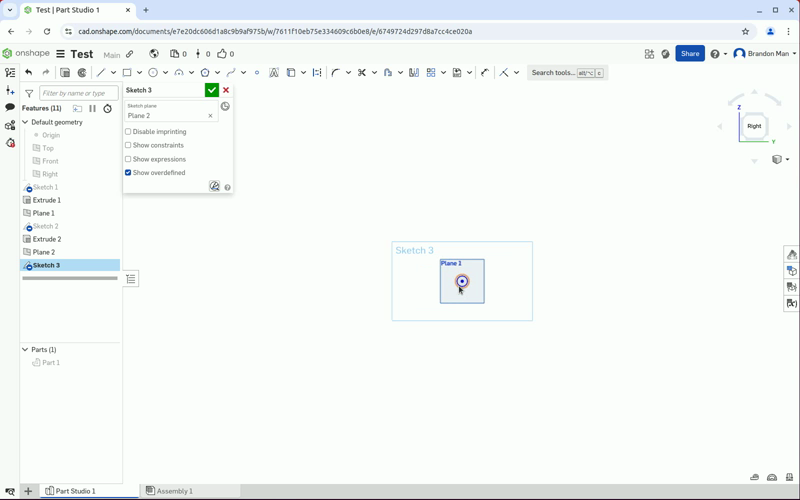
scroll(6)
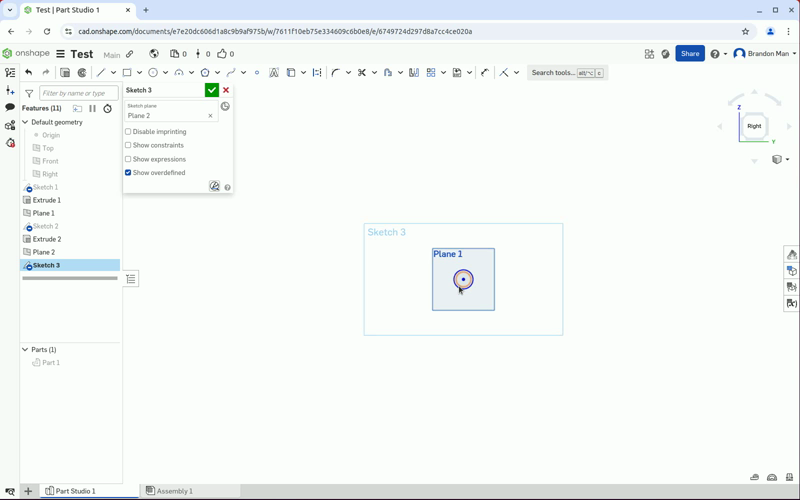
scroll(6)
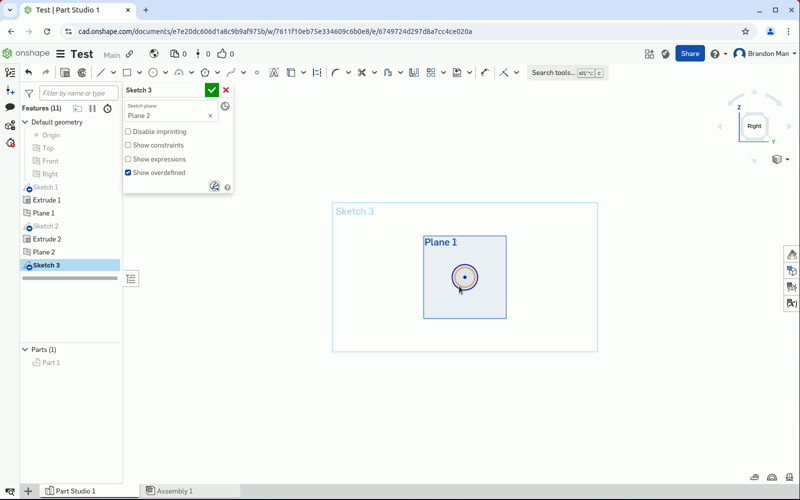
scroll(6)
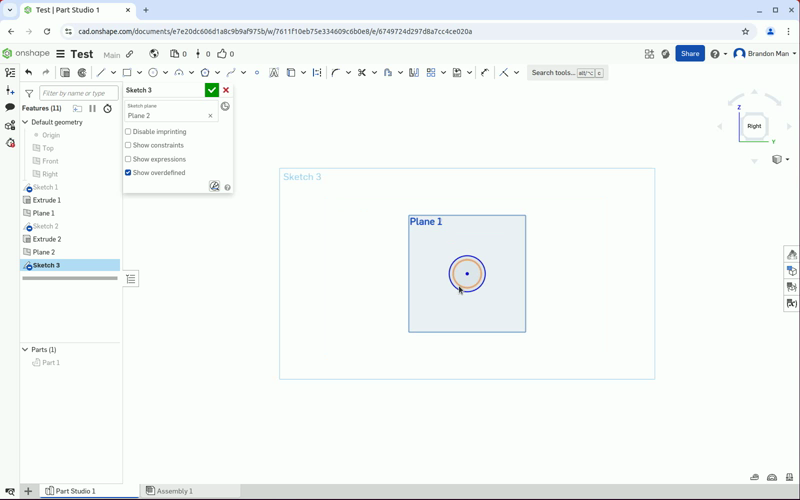
scroll(6)
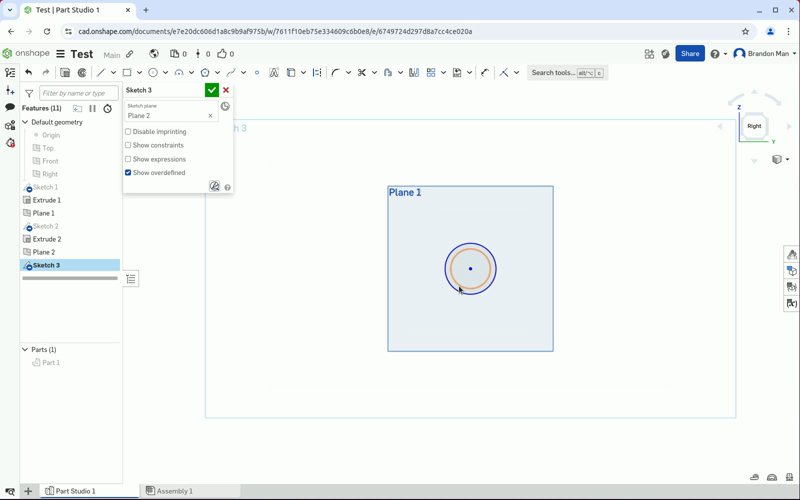
scroll(6)
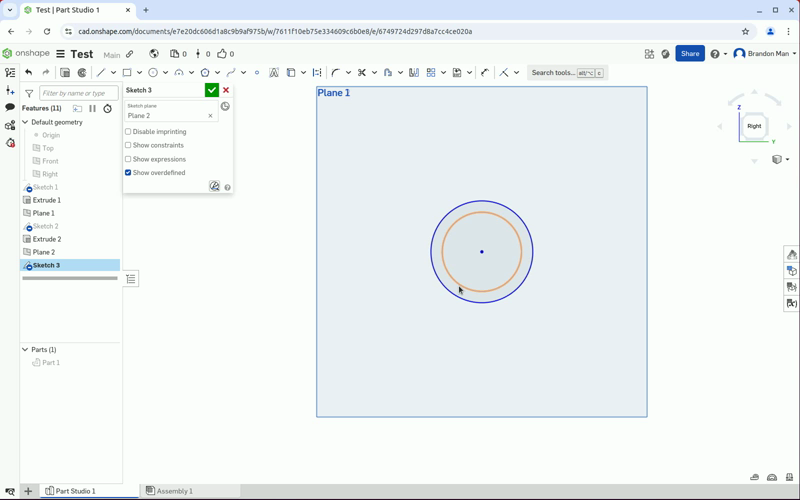
click(459, 285)
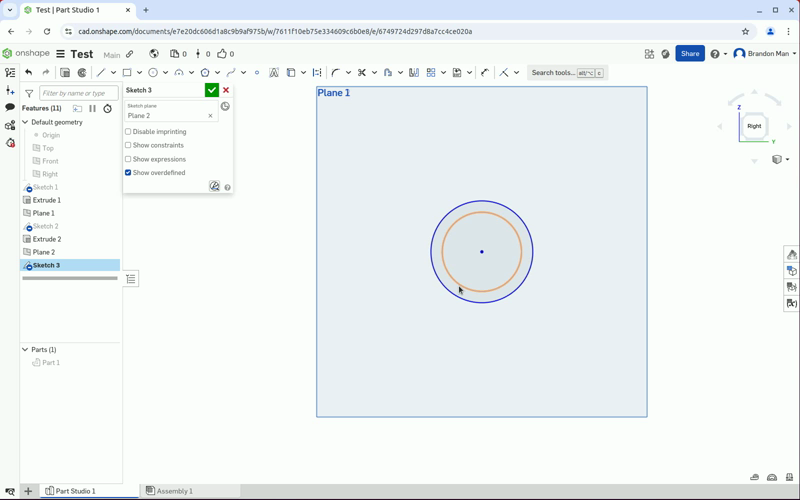
scroll(-6)
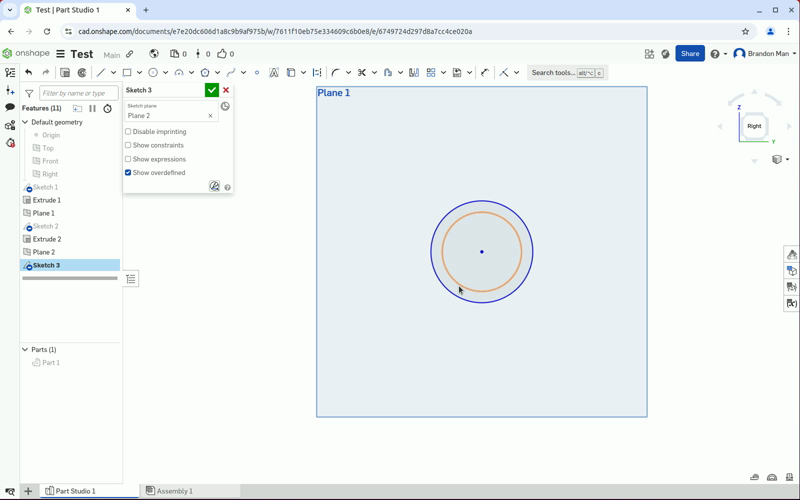
scroll(-6)
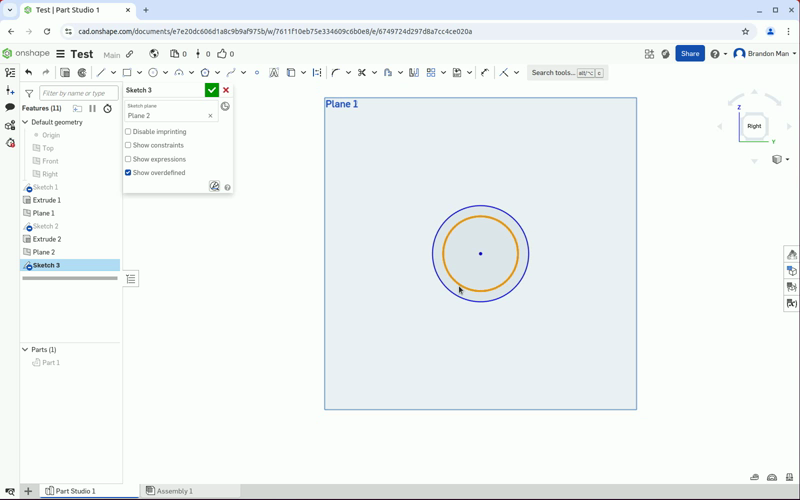
scroll(-6)
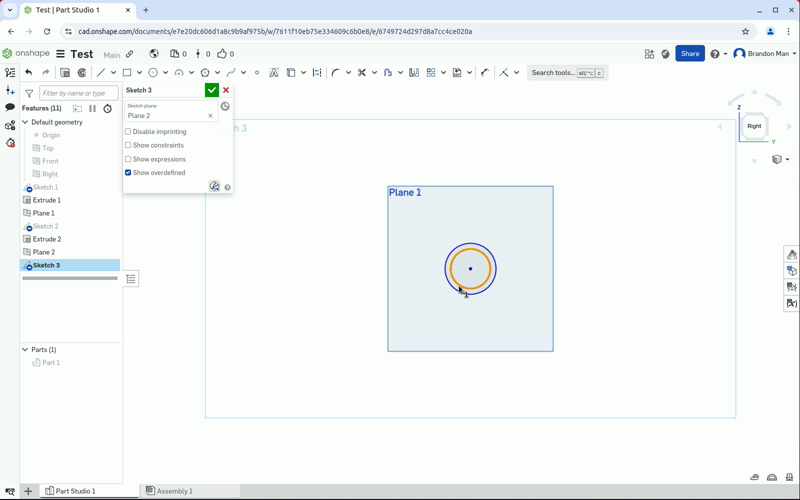
scroll(-6)
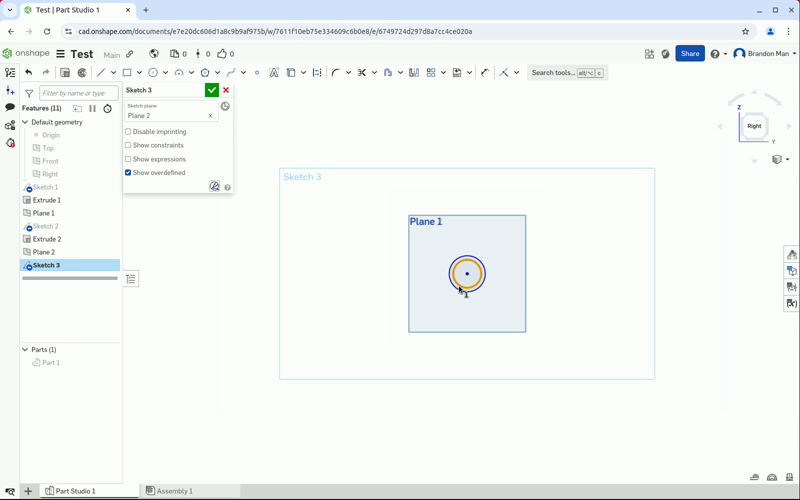
scroll(-6)
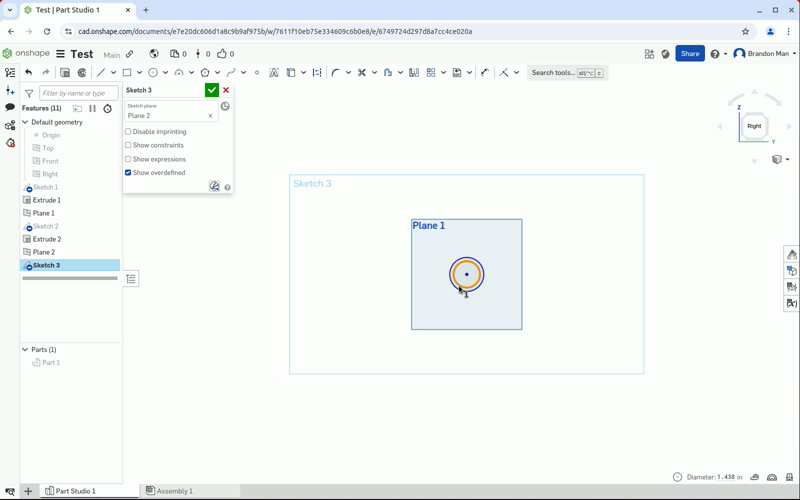
scroll(-6)
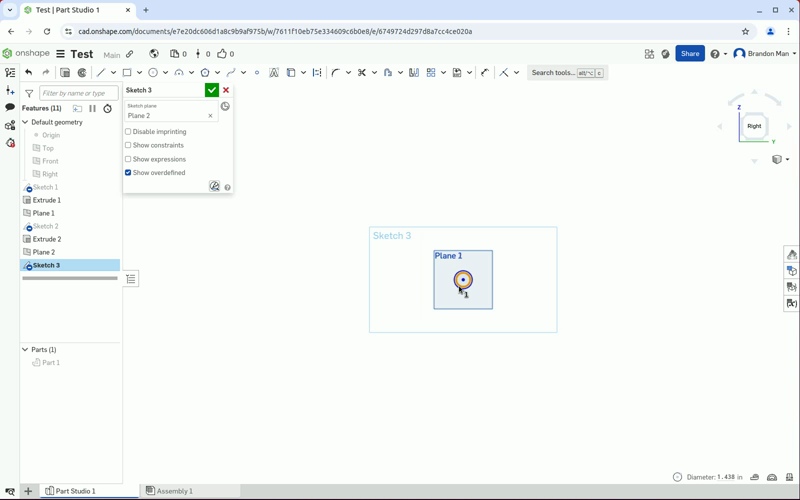
scroll(-6)
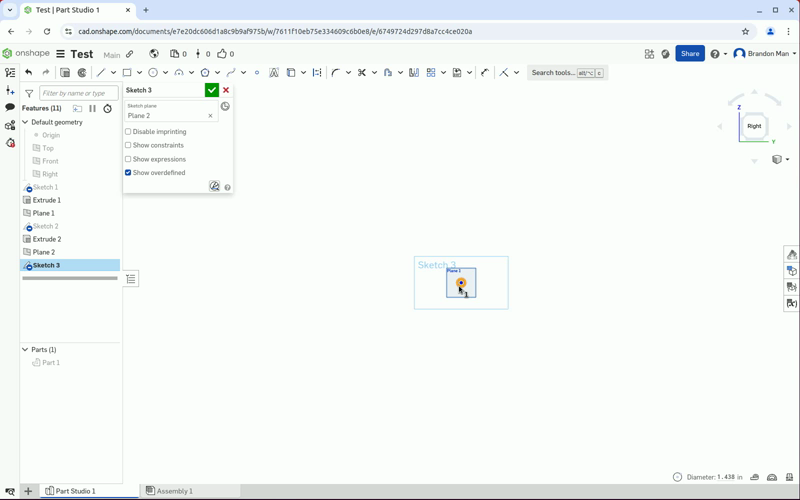
mouse_move(73, 352)
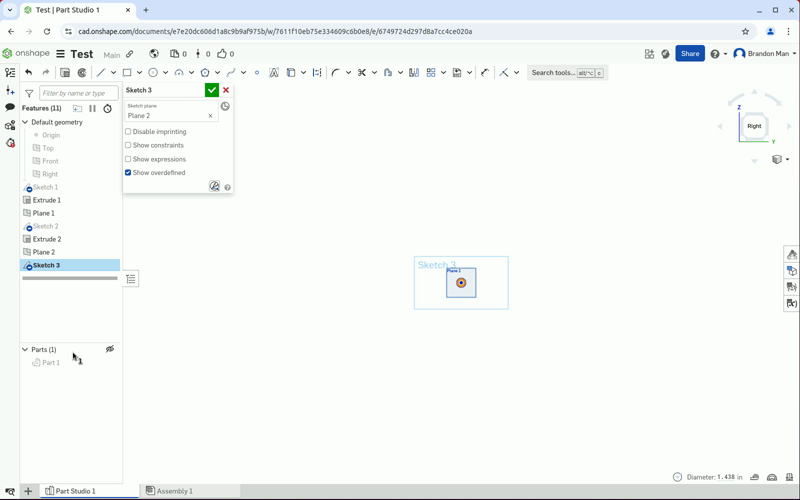
key(shift+y)
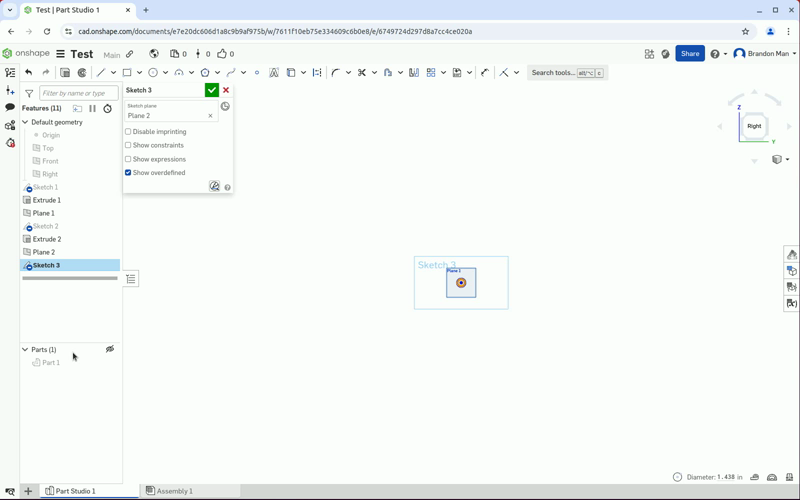
key(shift+e)
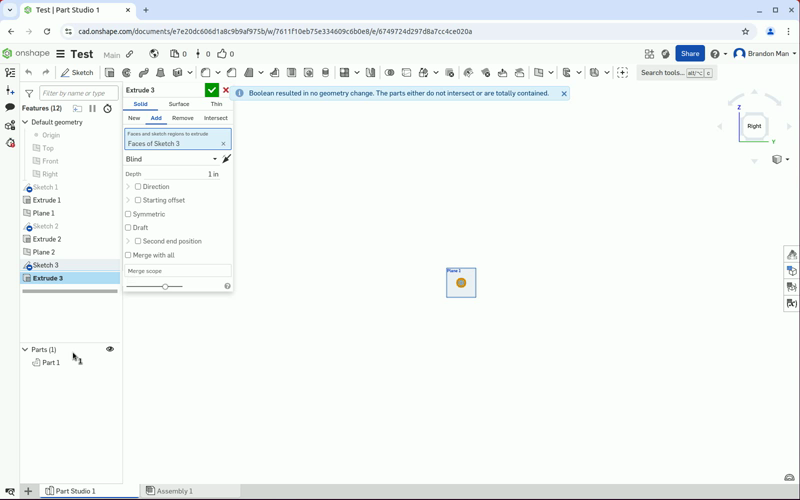
mouse_move(143, 106)
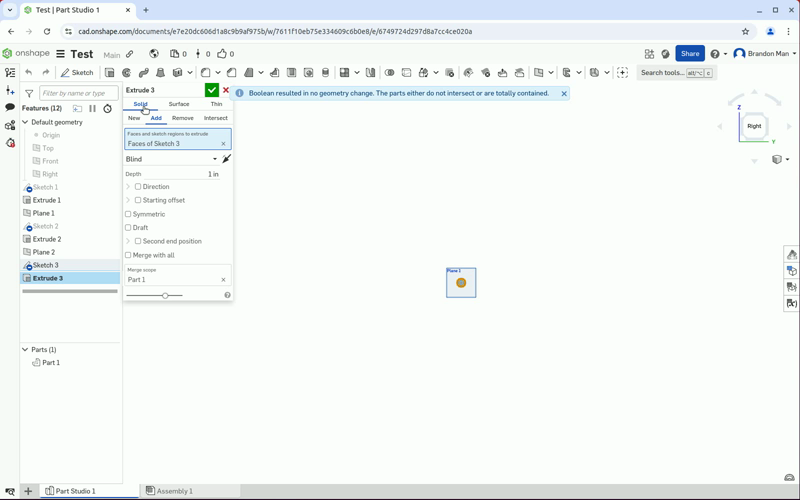
click(143, 106)
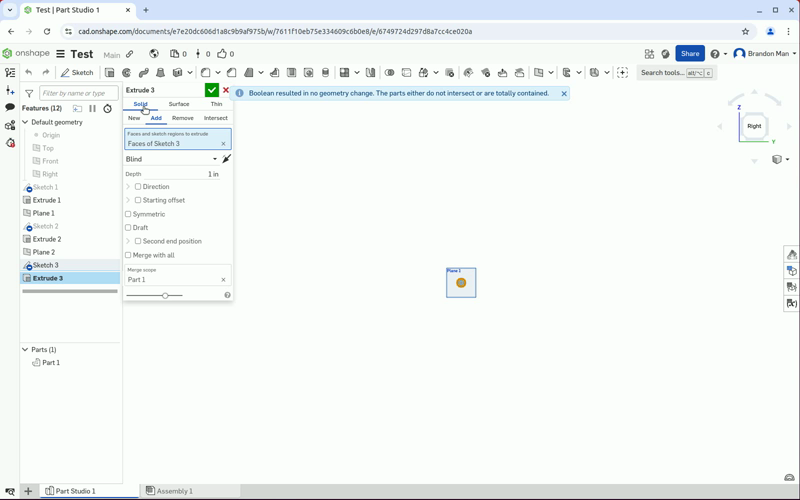
mouse_move(186, 120)
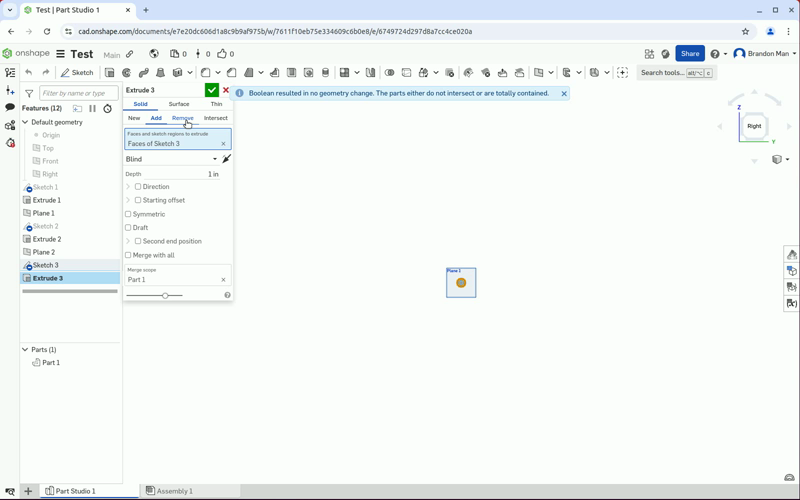
click(186, 120)
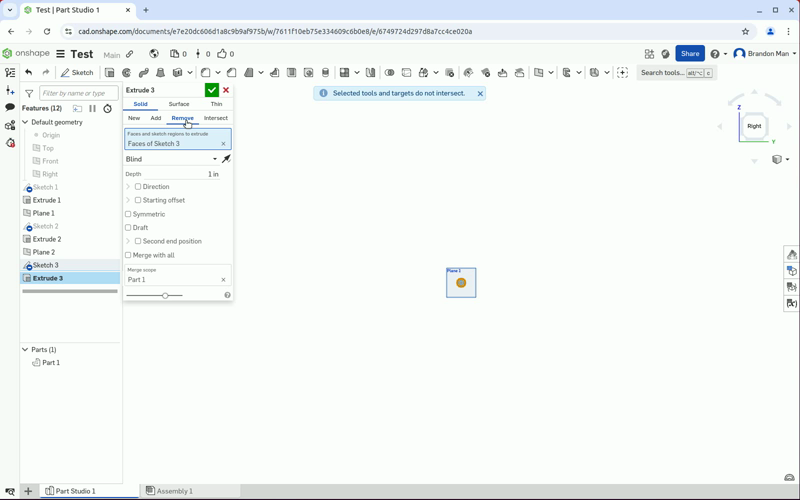
key(tab, 4)
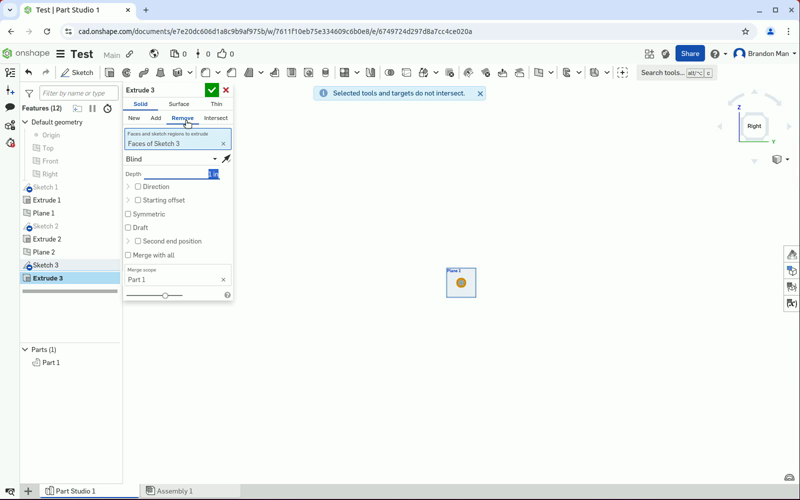
text(6.258)
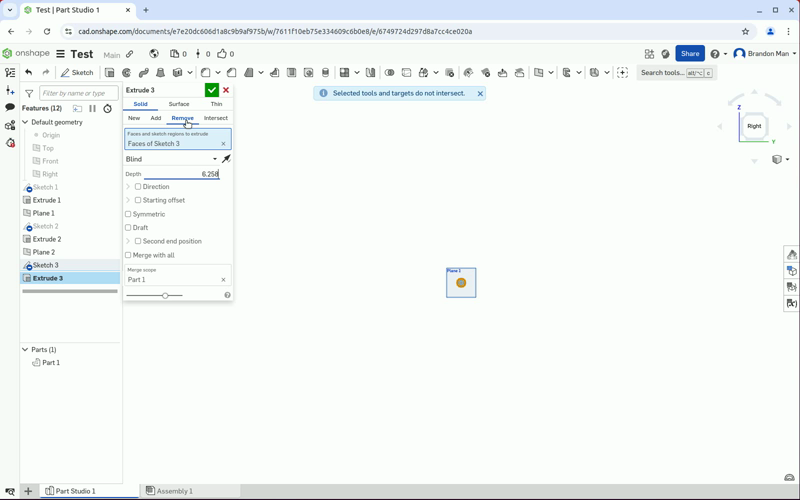
key(tab, 6)
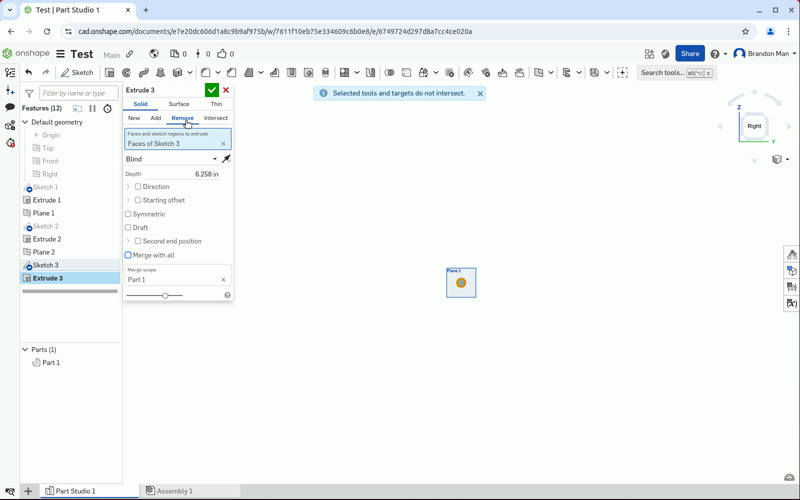
key(space)
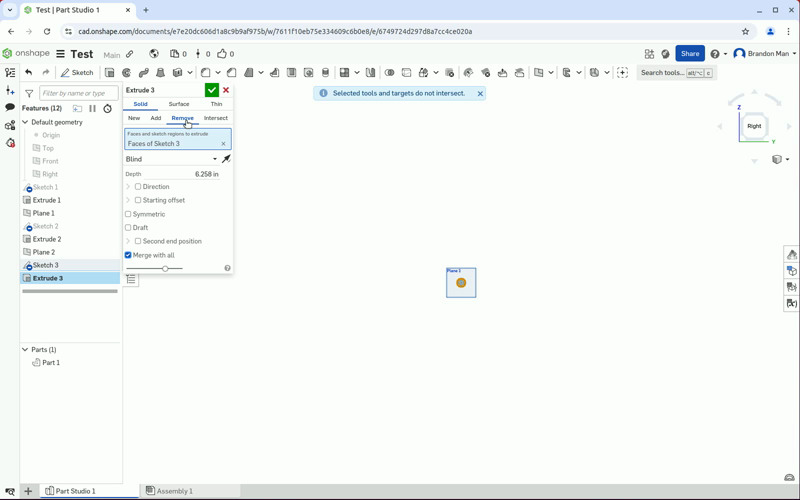
key(enter)
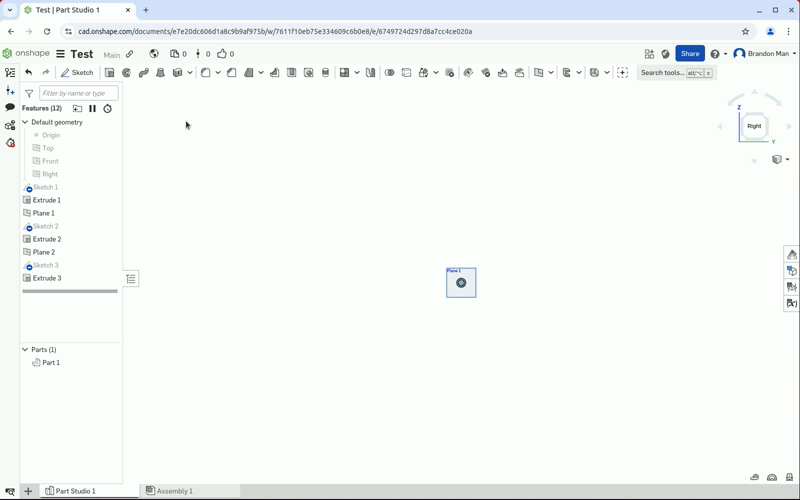
key(shift+h)
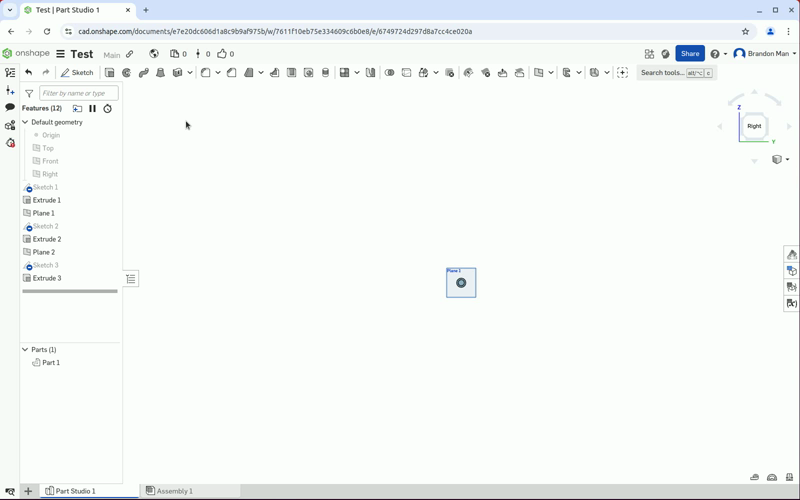
key(shift+h)
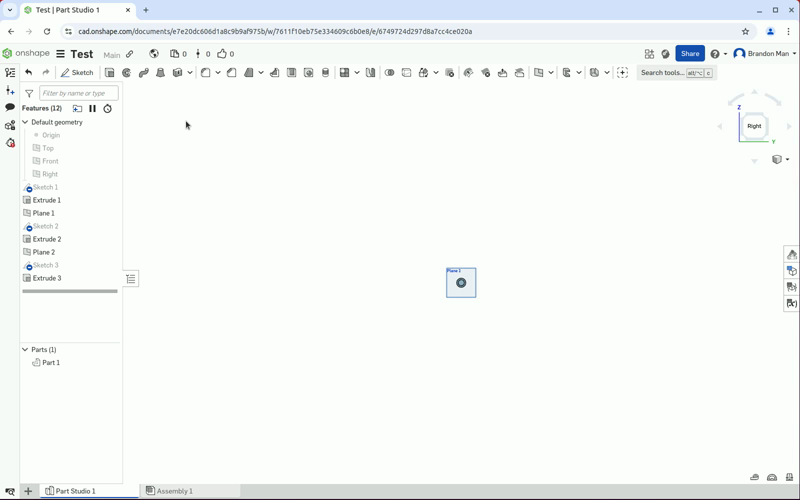
mouse_move(73, 189)
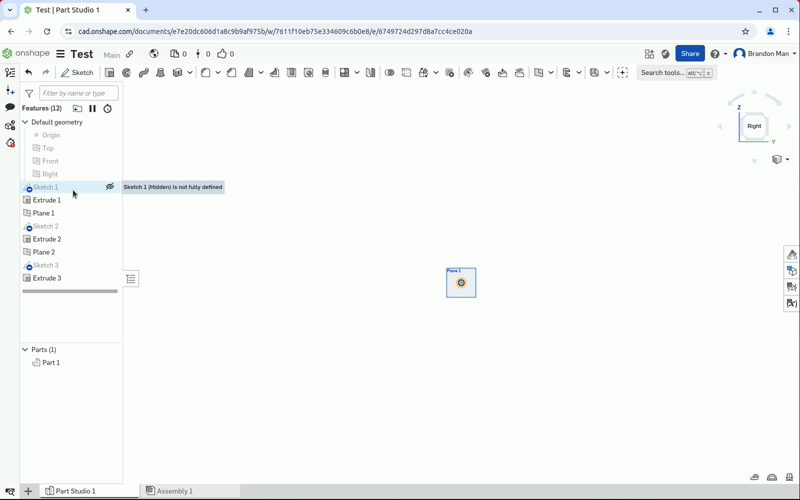
click(73, 189)
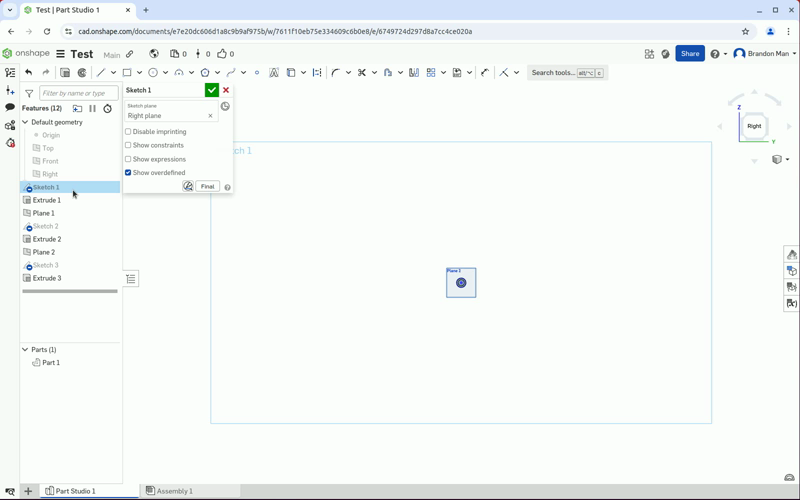
mouse_move(229, 92)
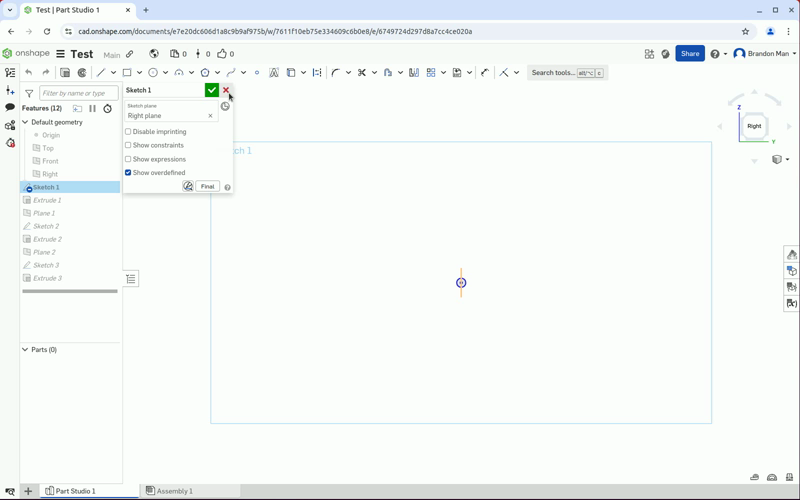
click(229, 92)
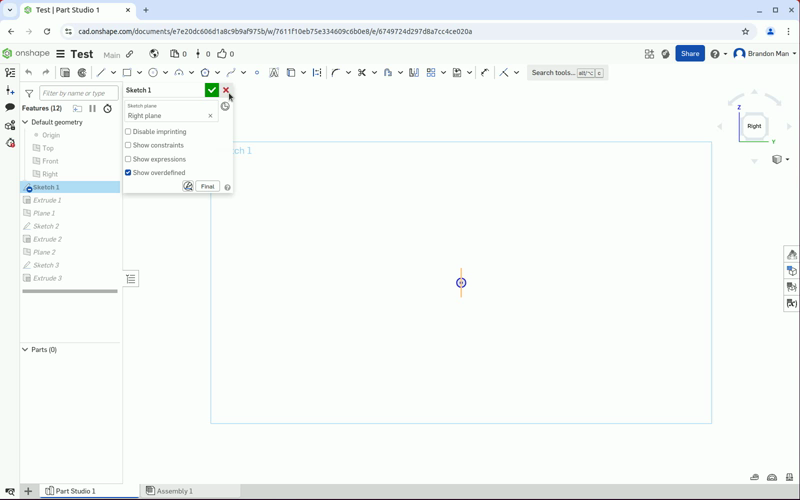
key(shift+s)
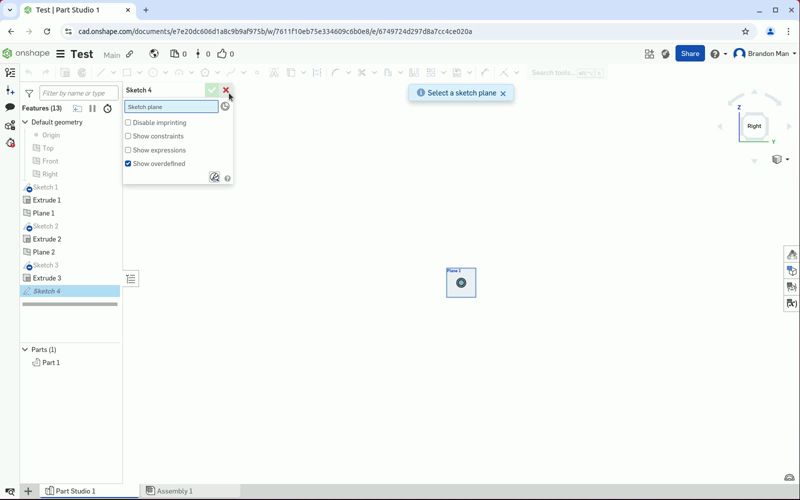
mouse_move(73, 254)
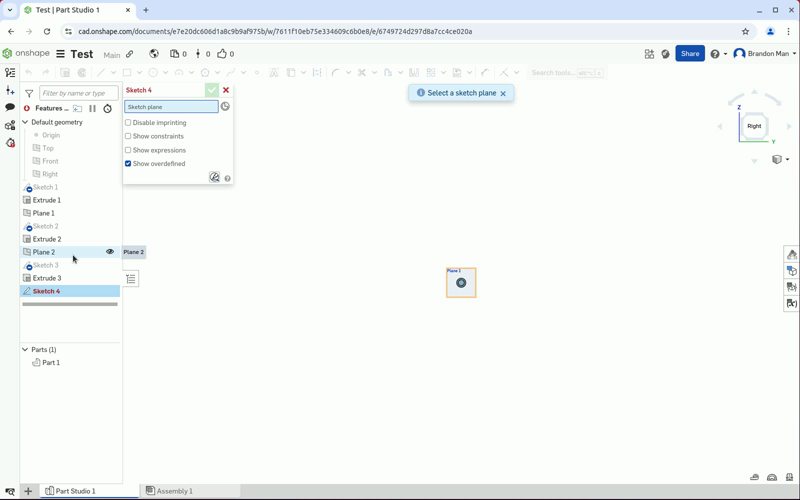
click(73, 254)
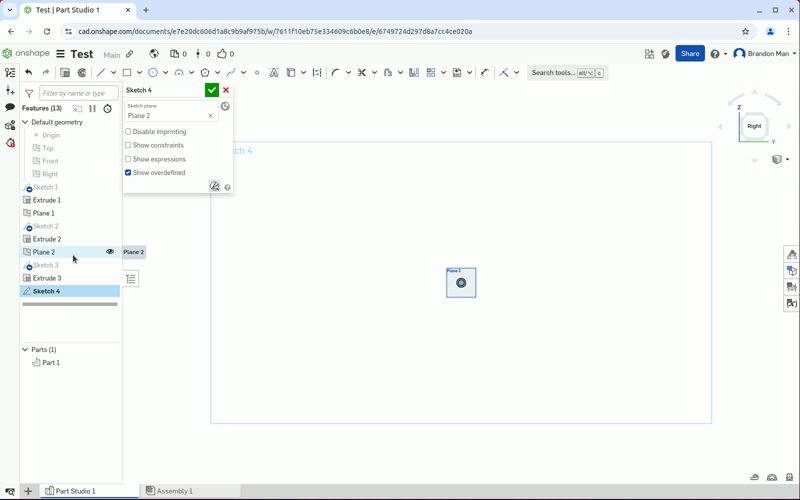
mouse_move(73, 352)
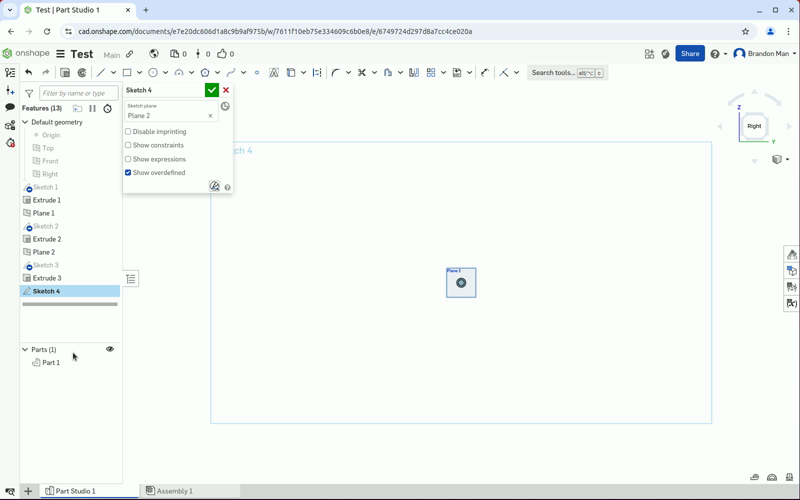
key(y)
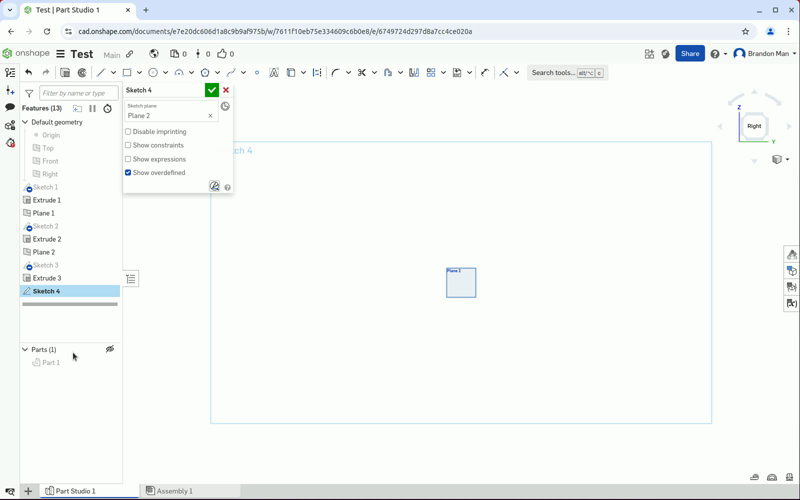
key(c)
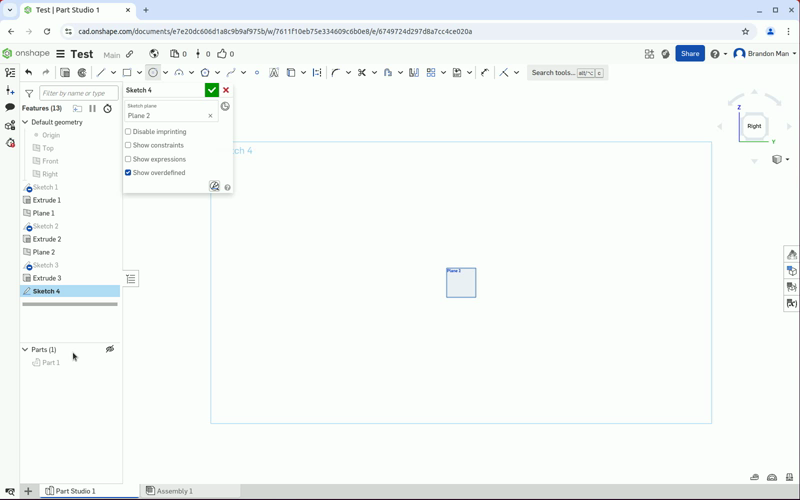
key_down(shift)
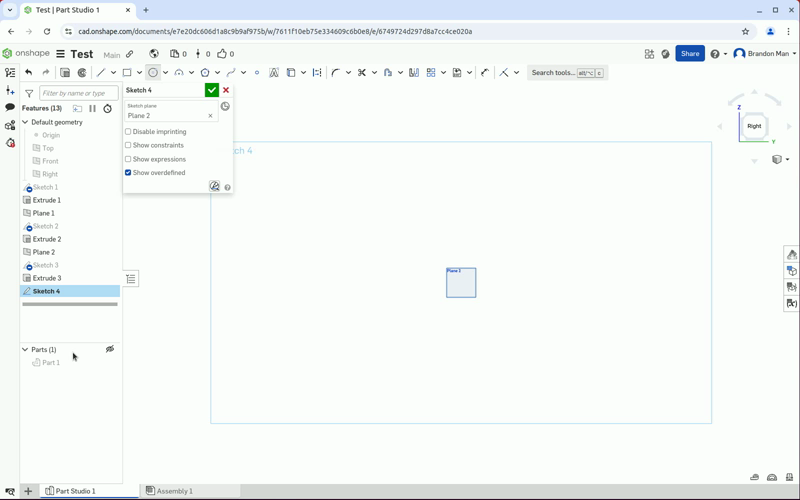
mouse_move(461, 282)
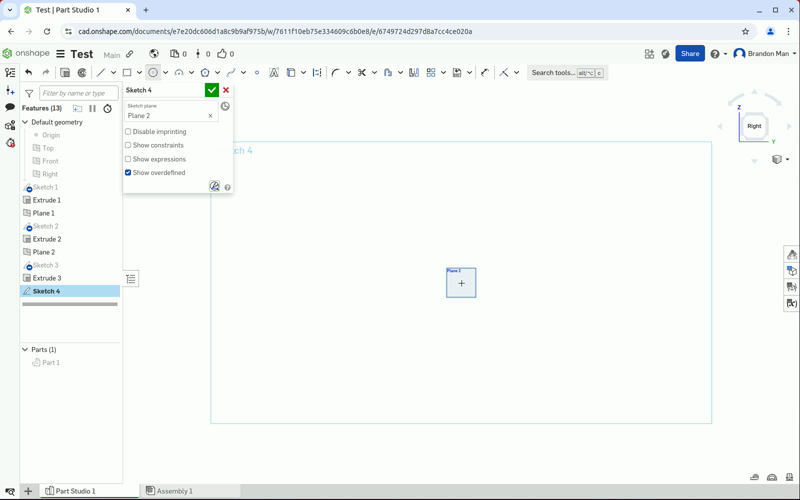
click(461, 282)
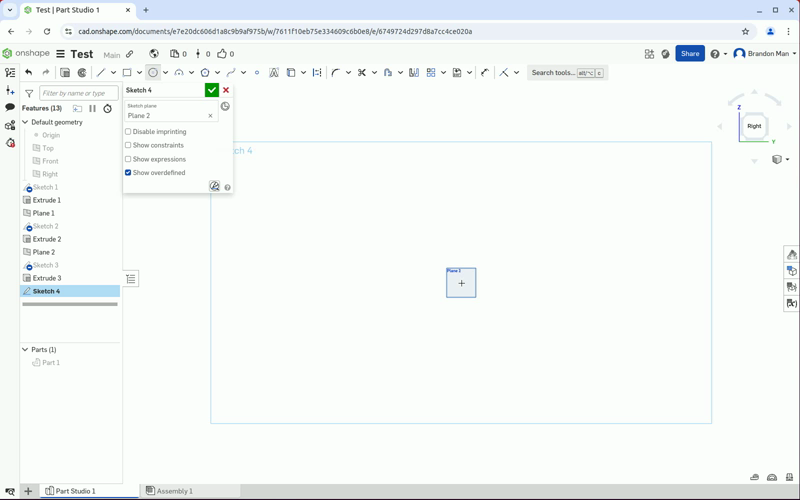
key_up(shift)
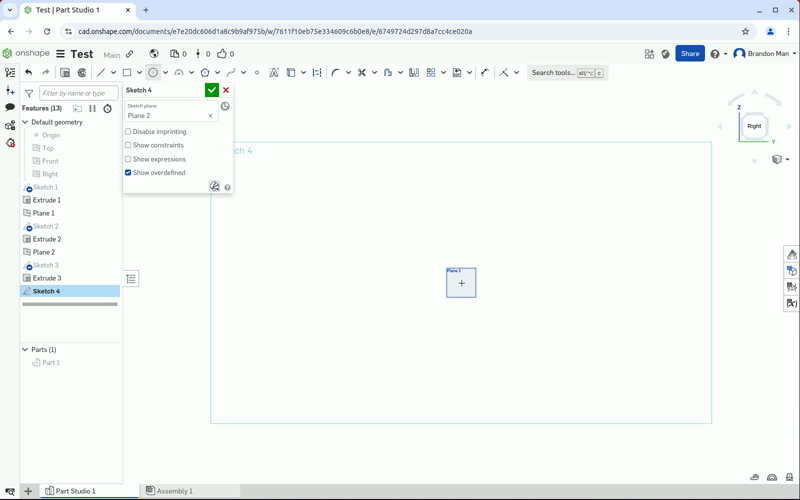
mouse_move(465, 282)
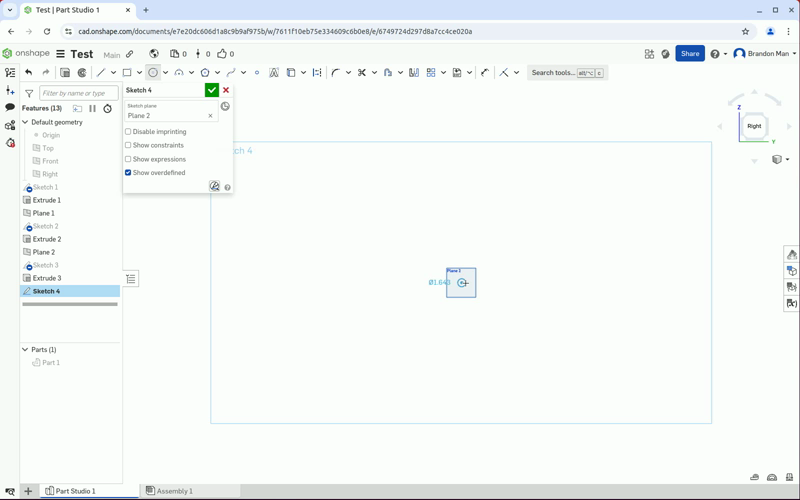
click(465, 282)
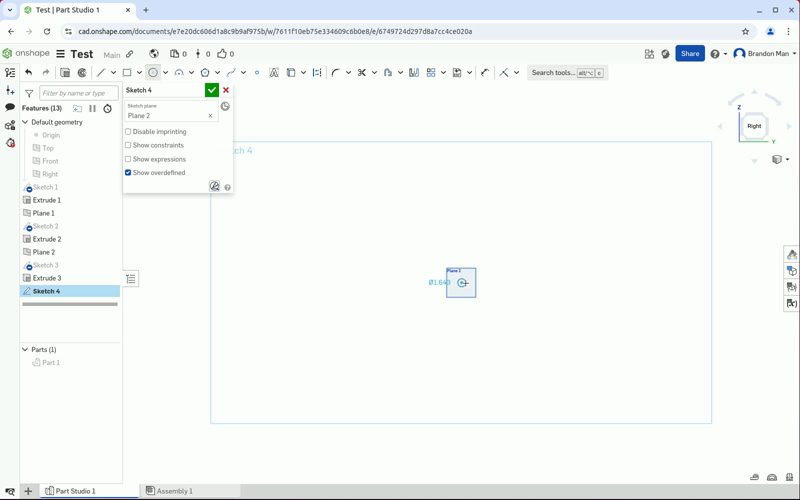
key(esc)
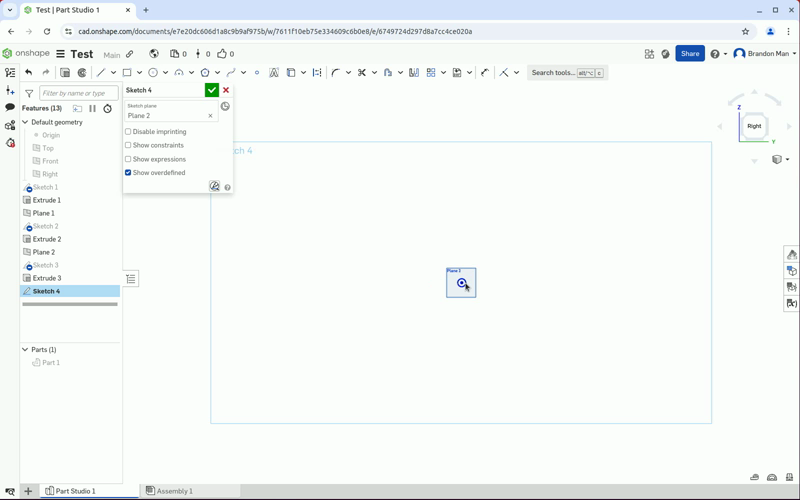
key(c)
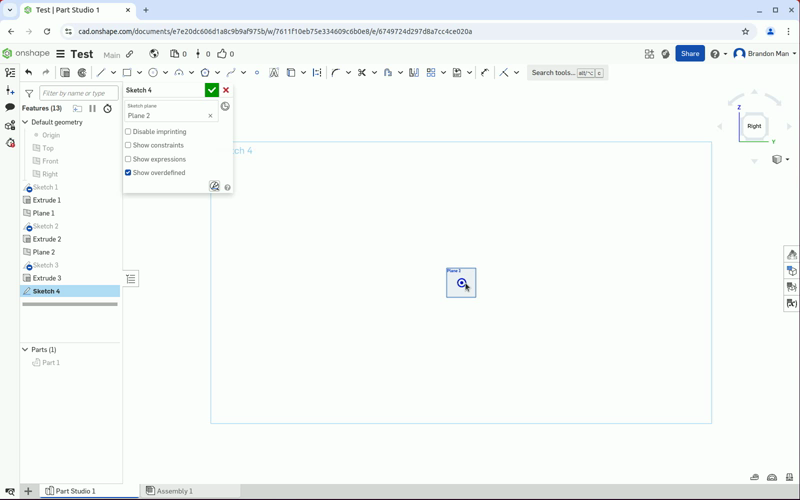
key_down(shift)
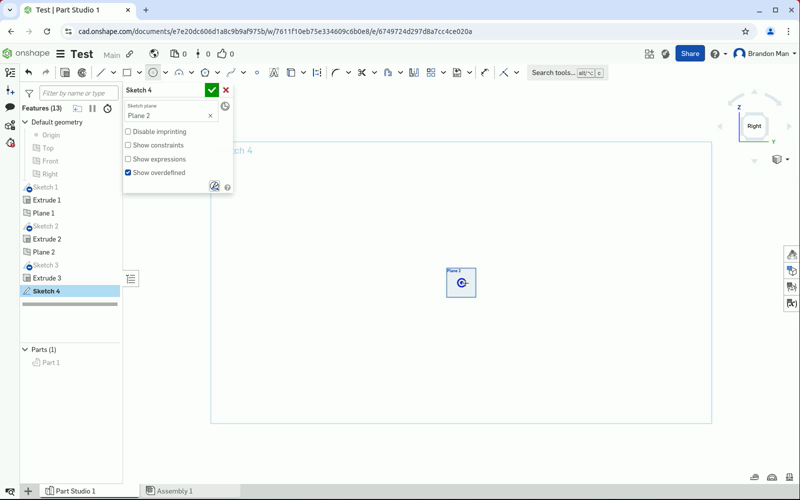
mouse_move(461, 282)
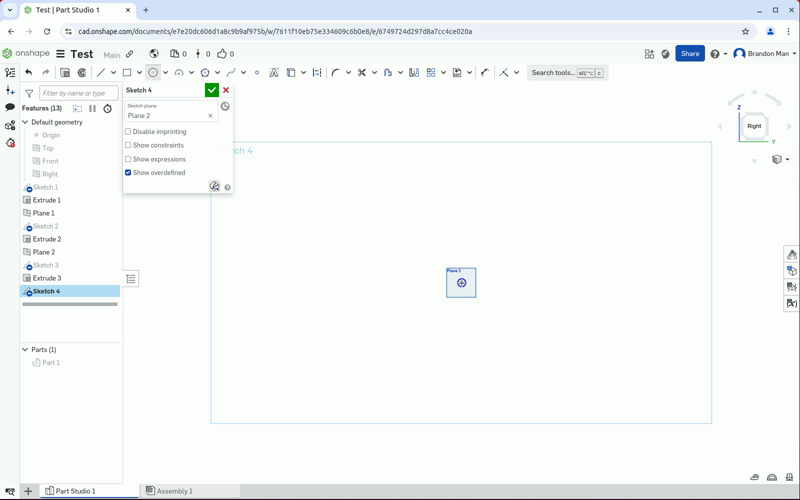
scroll(6)
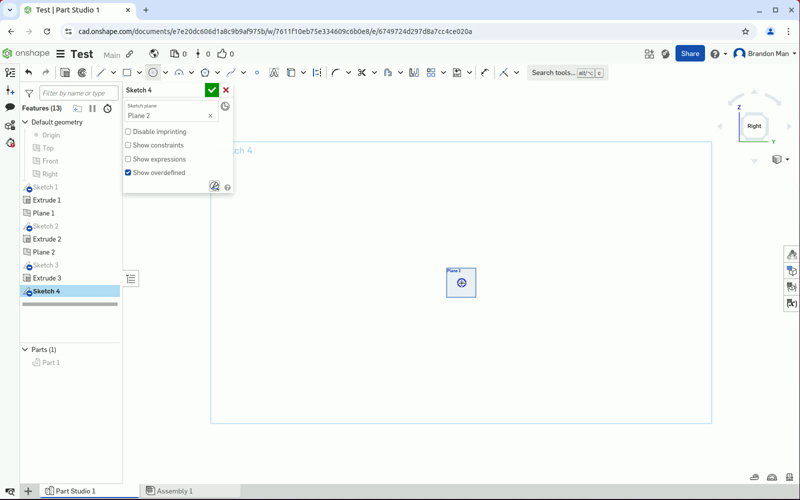
scroll(6)
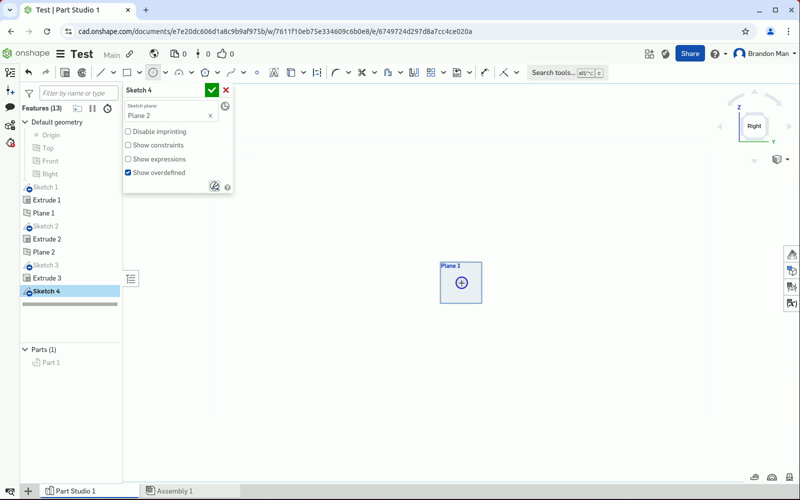
scroll(6)
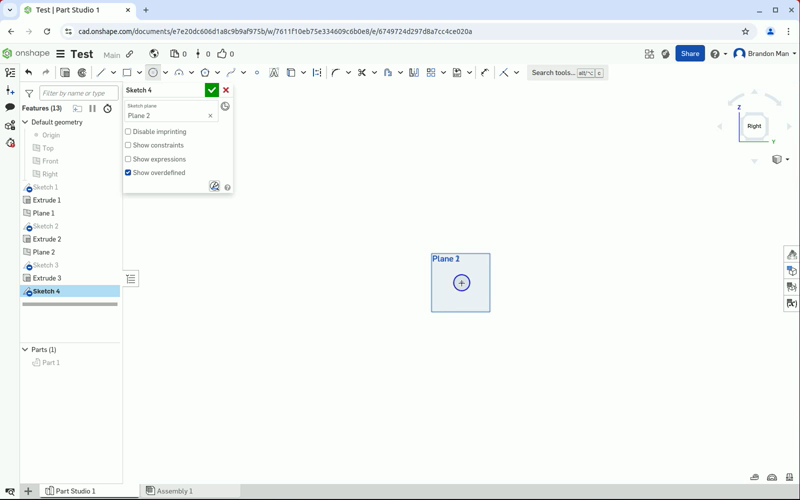
scroll(6)
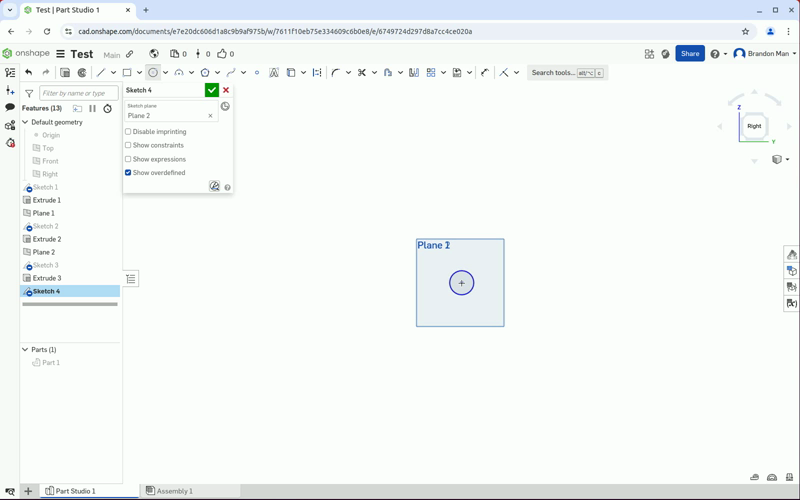
scroll(6)
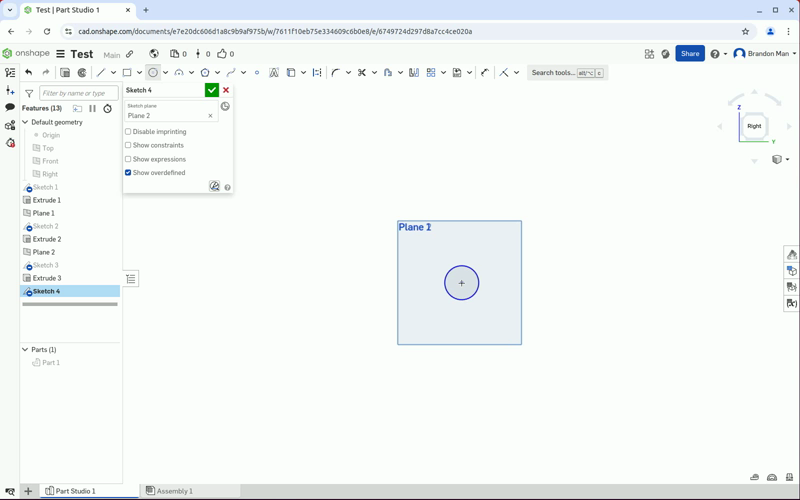
scroll(6)
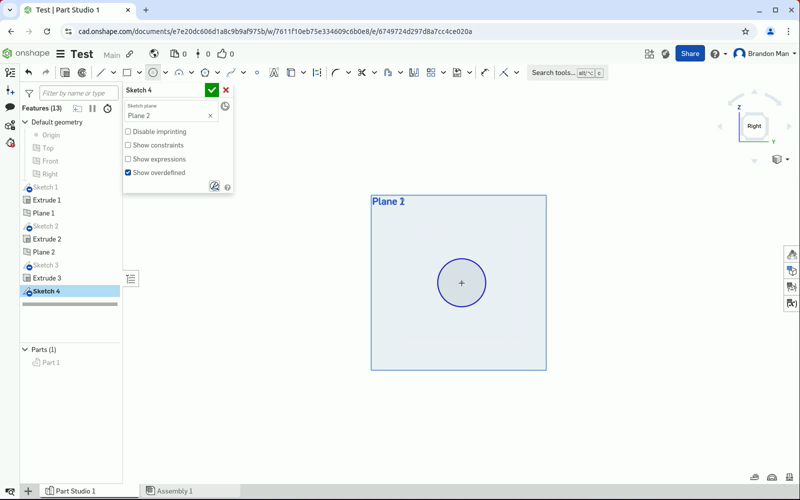
scroll(6)
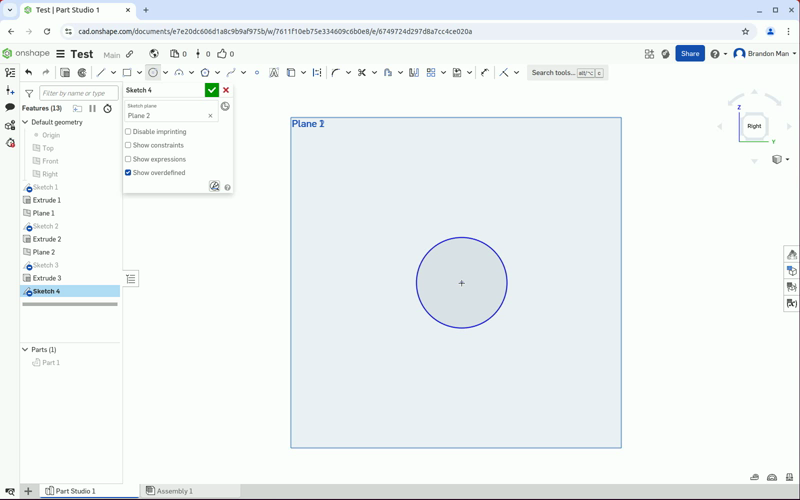
click(461, 282)
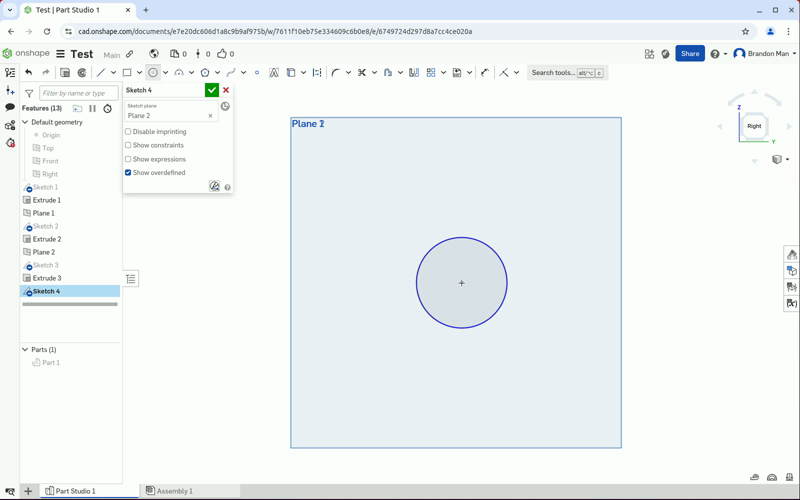
scroll(-6)
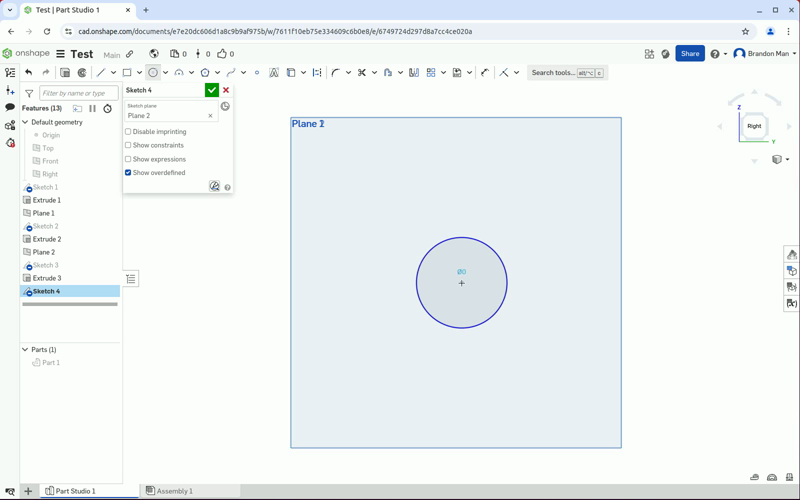
scroll(-6)
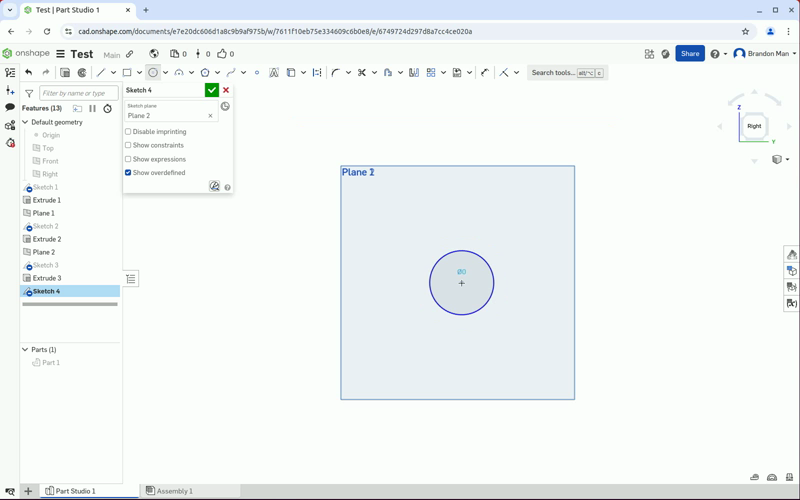
scroll(-6)
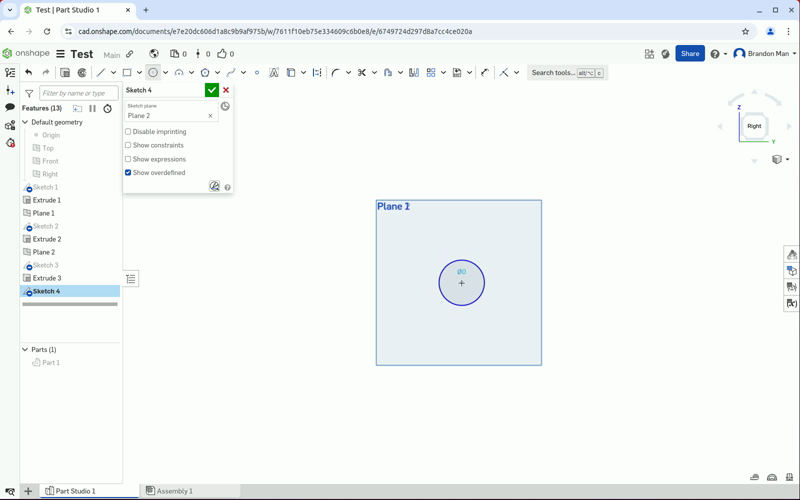
scroll(-6)
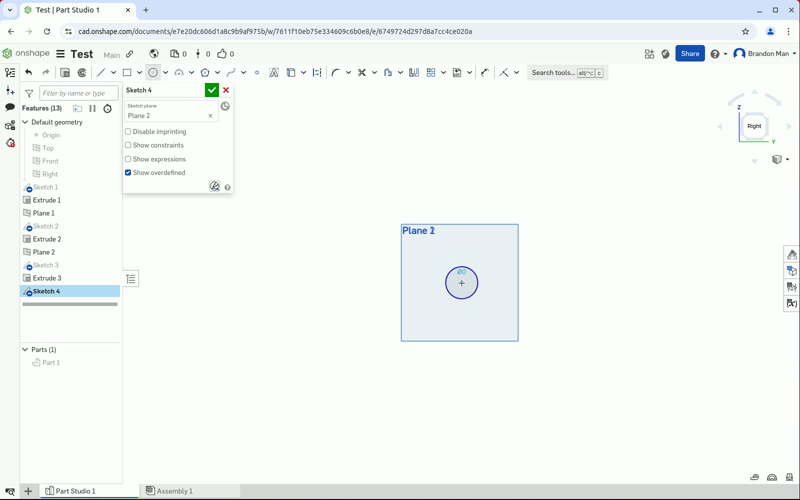
scroll(-6)
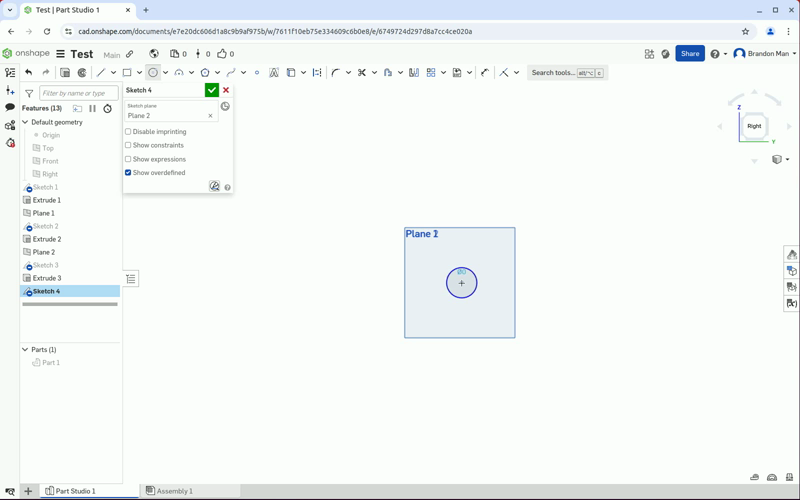
scroll(-6)
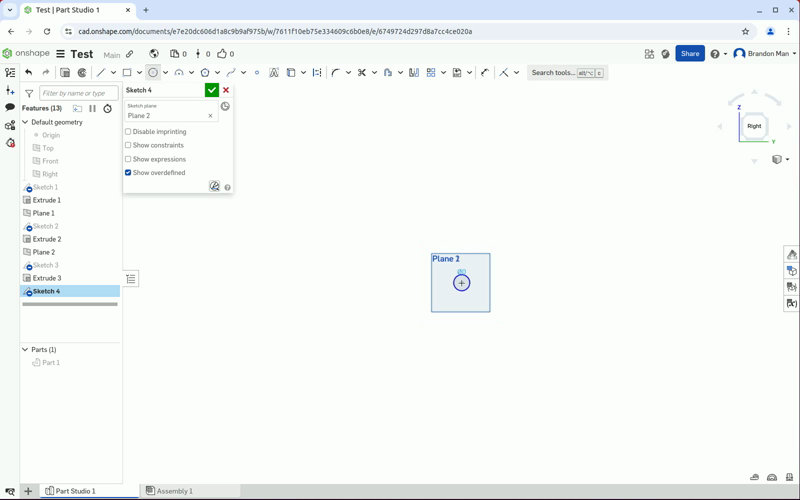
scroll(-6)
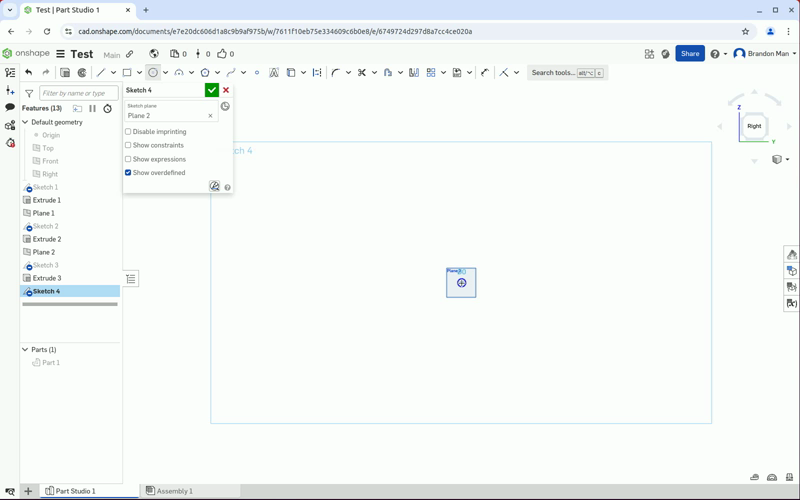
key_up(shift)
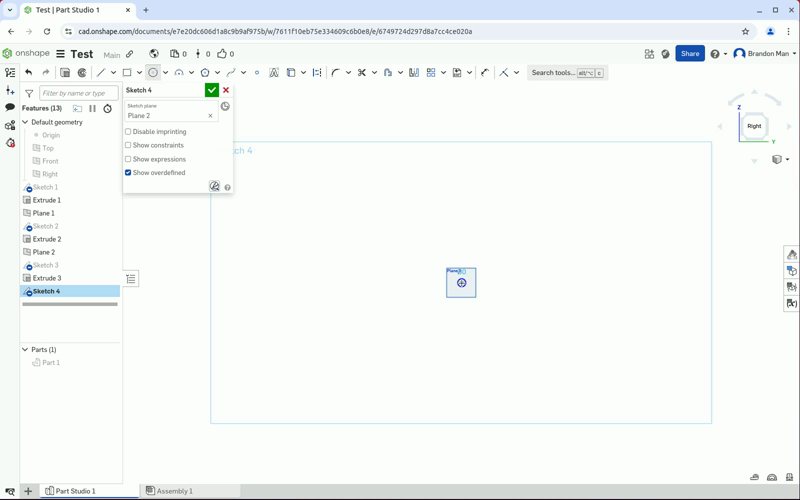
mouse_move(464, 282)
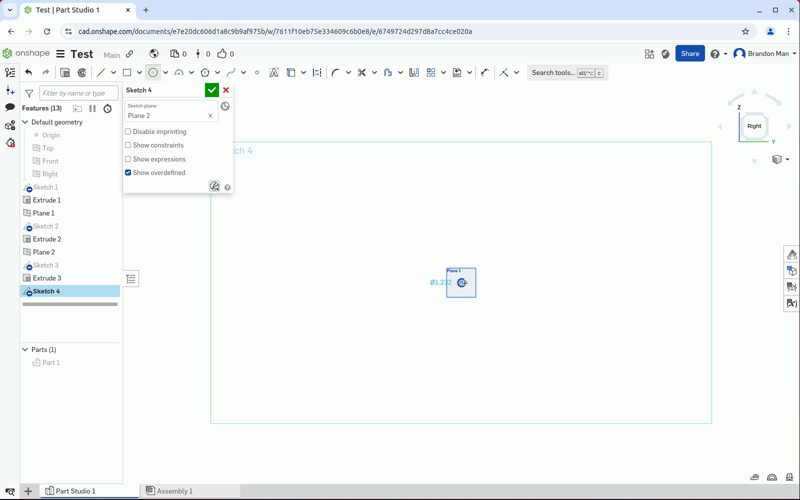
scroll(6)
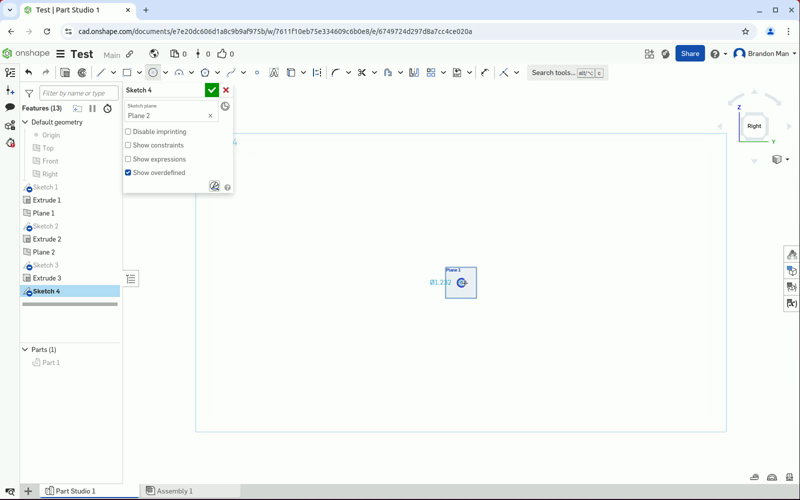
scroll(6)
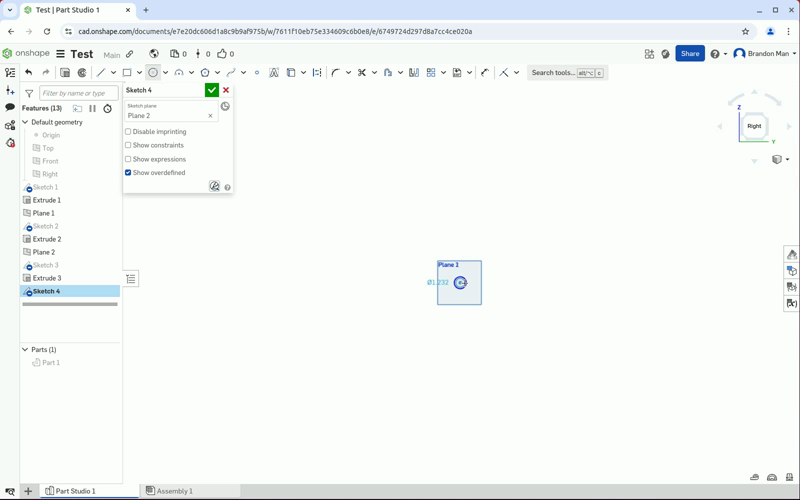
scroll(6)
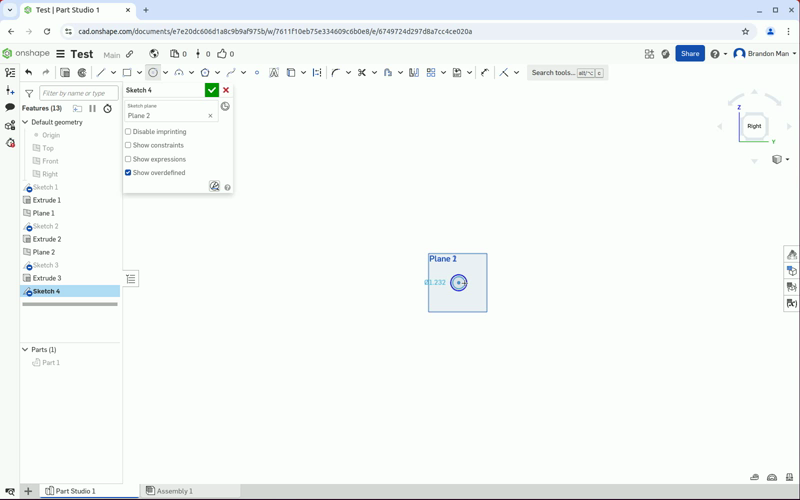
scroll(6)
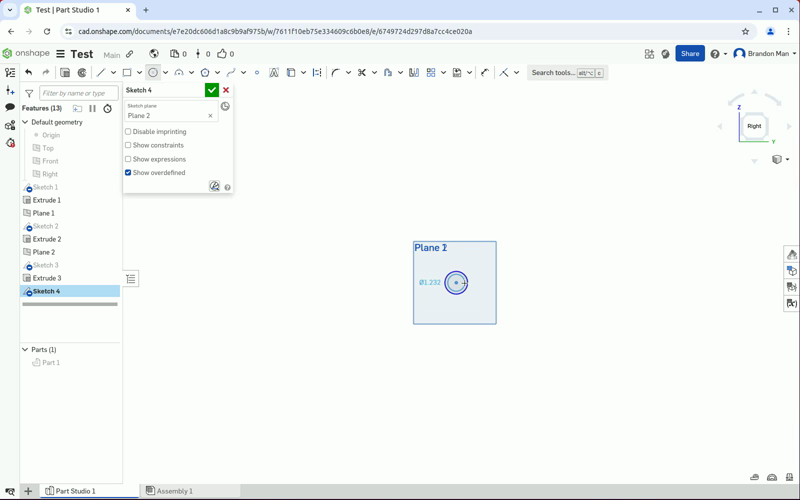
scroll(6)
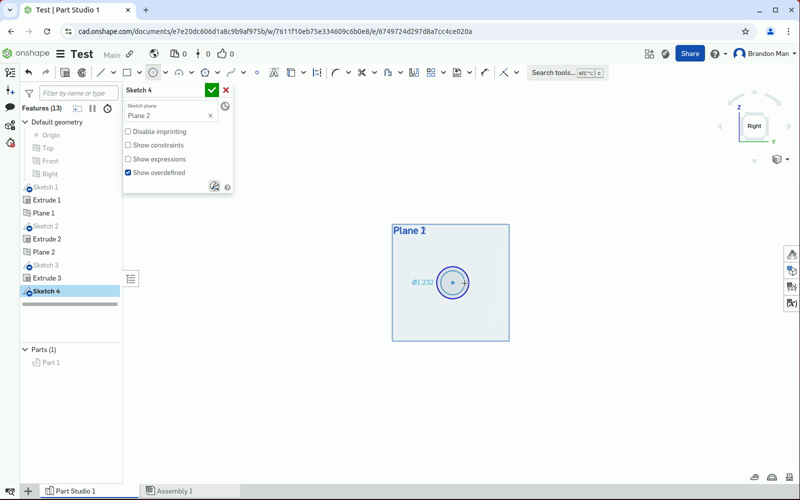
scroll(6)
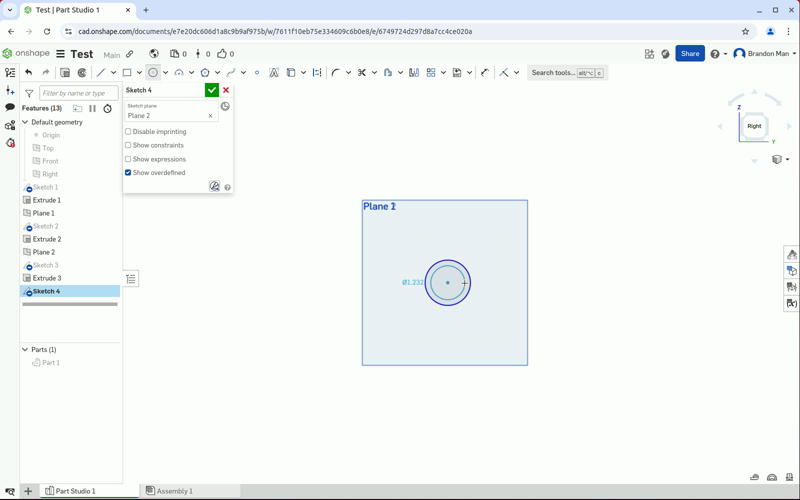
scroll(6)
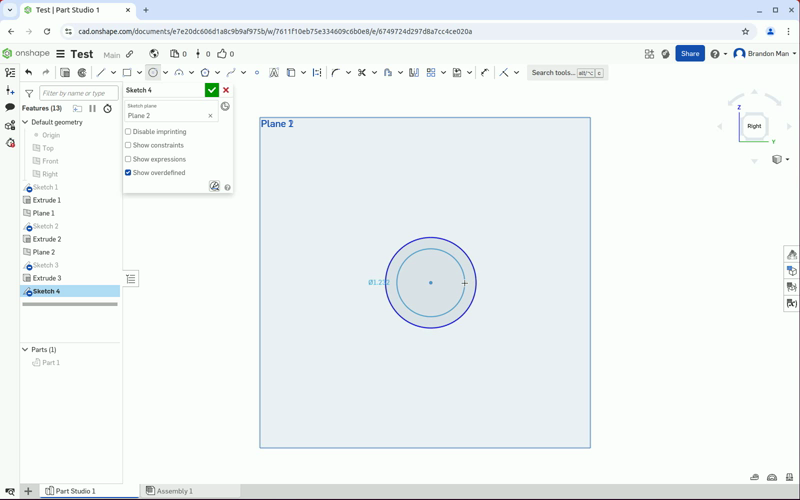
click(464, 282)
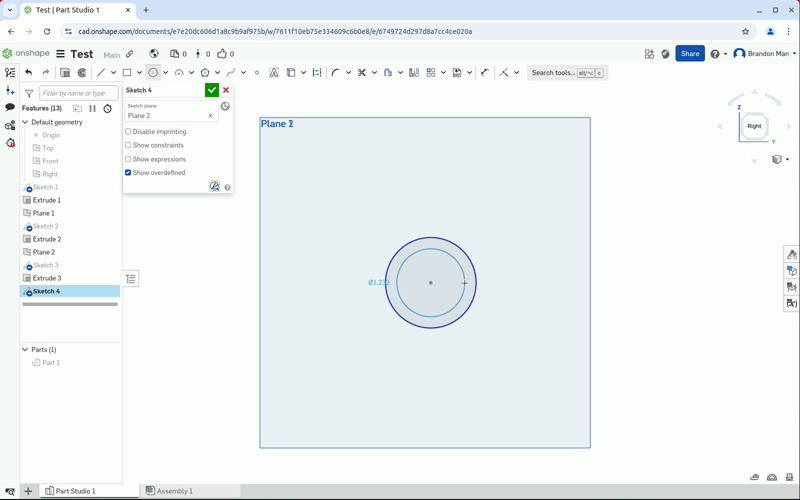
scroll(-6)
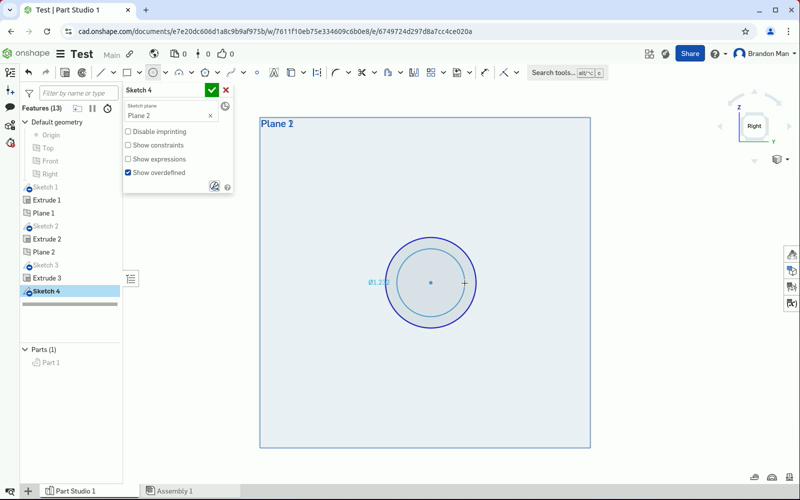
scroll(-6)
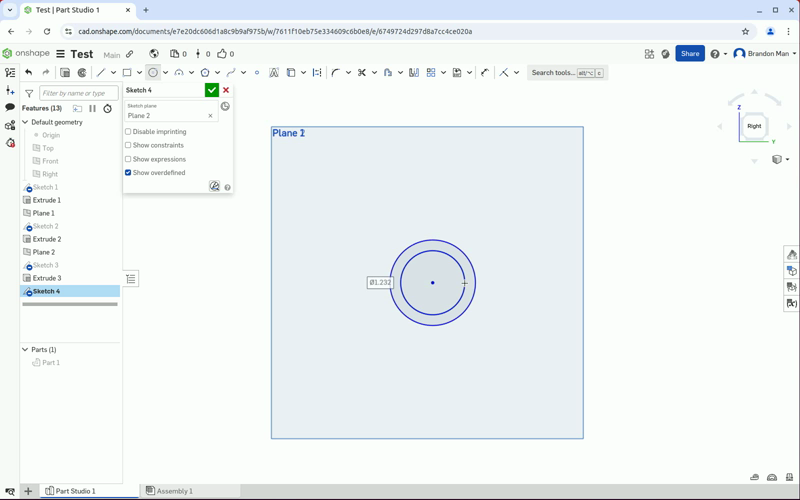
scroll(-6)
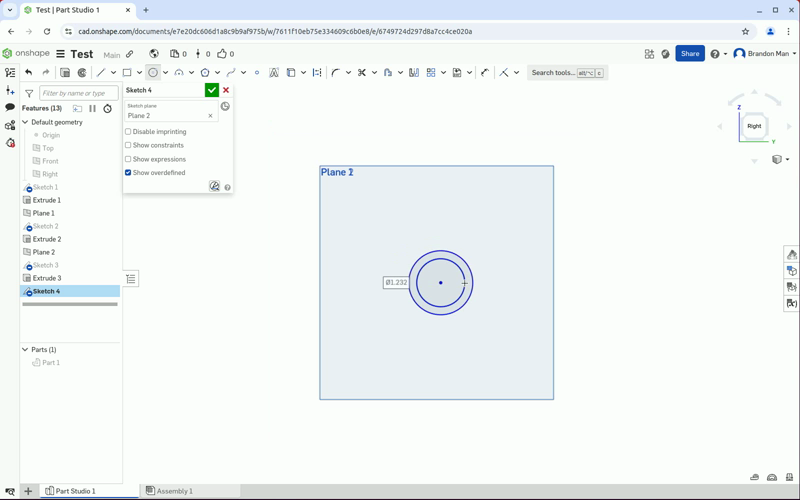
scroll(-6)
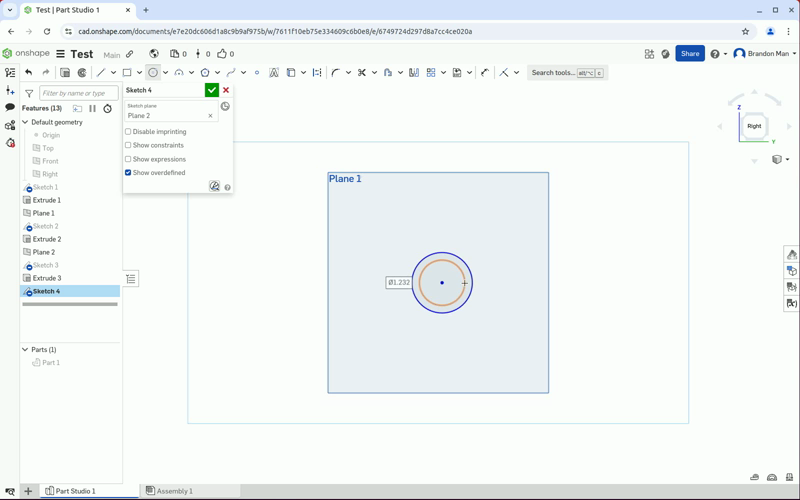
scroll(-6)
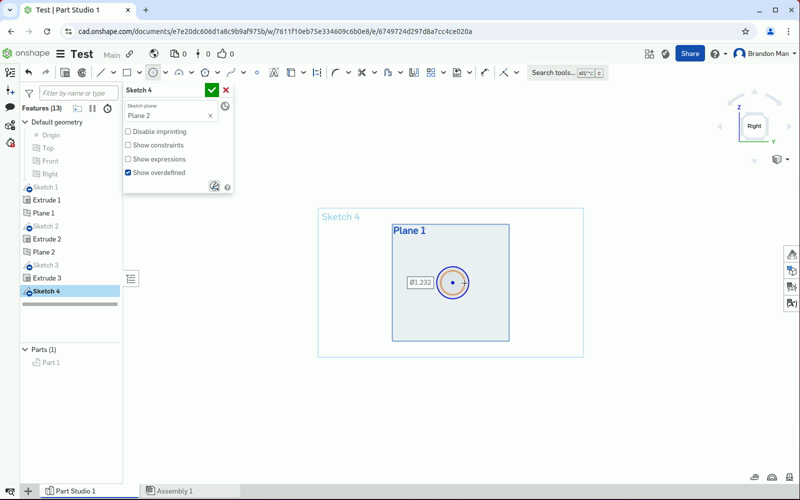
scroll(-6)
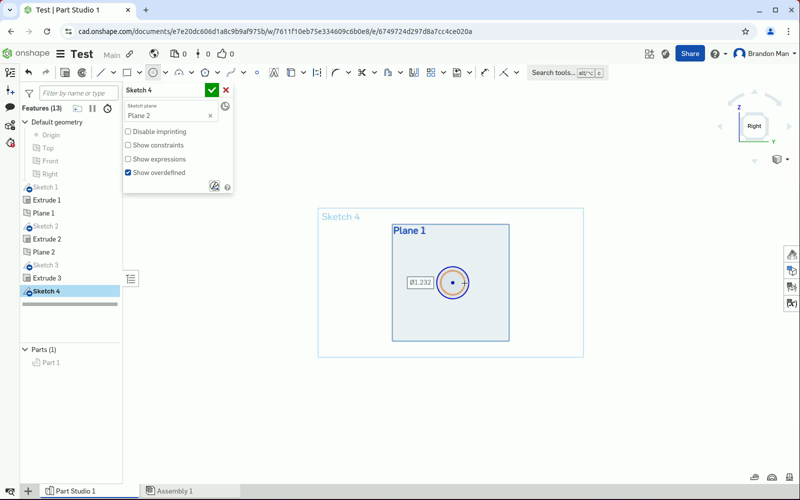
scroll(-6)
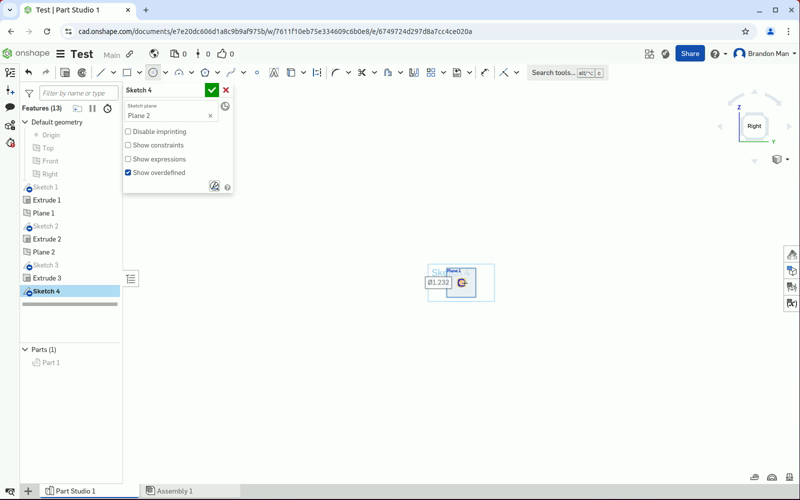
key(esc)
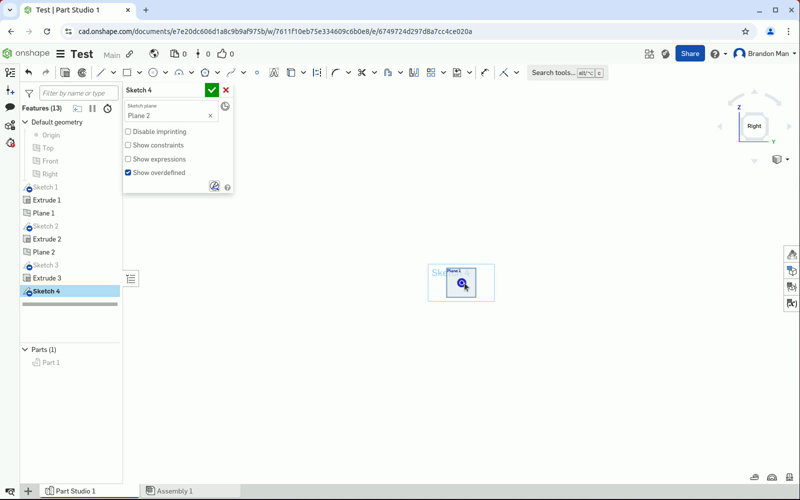
mouse_move(460, 285)
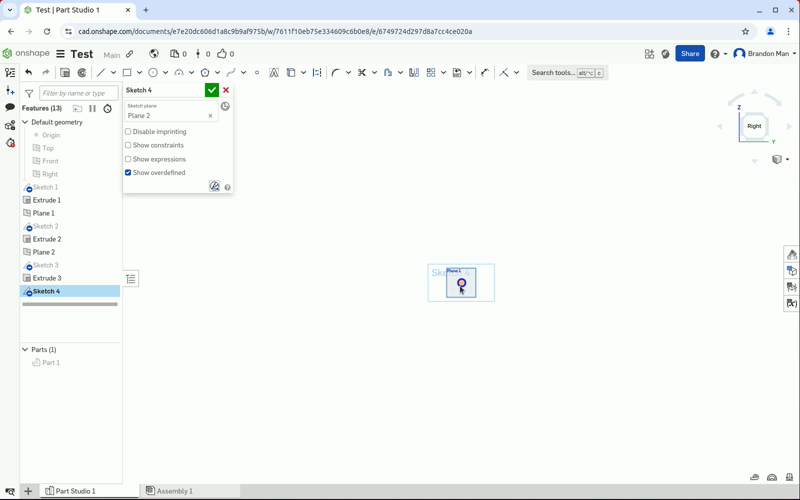
scroll(6)
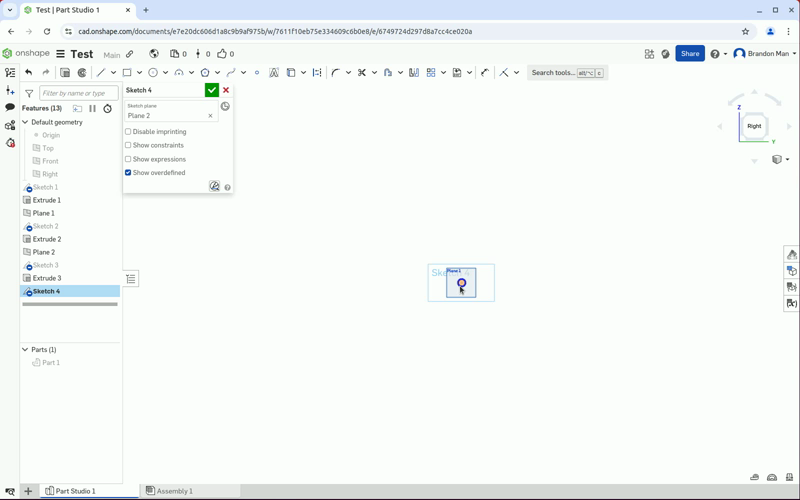
scroll(6)
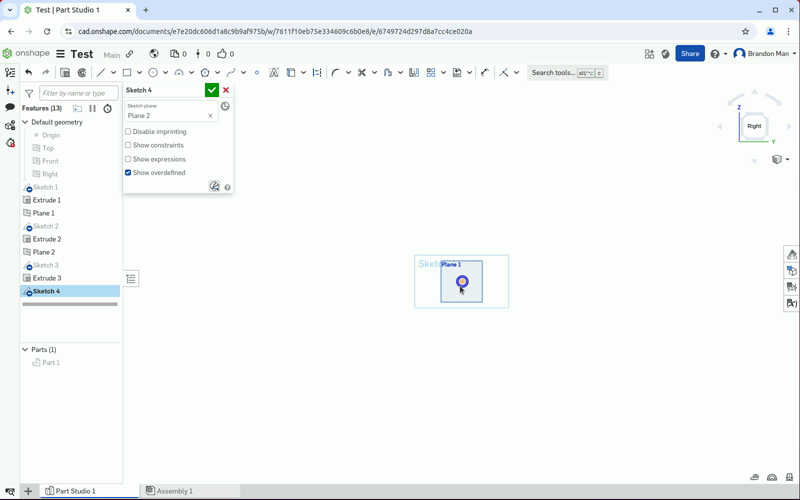
scroll(6)
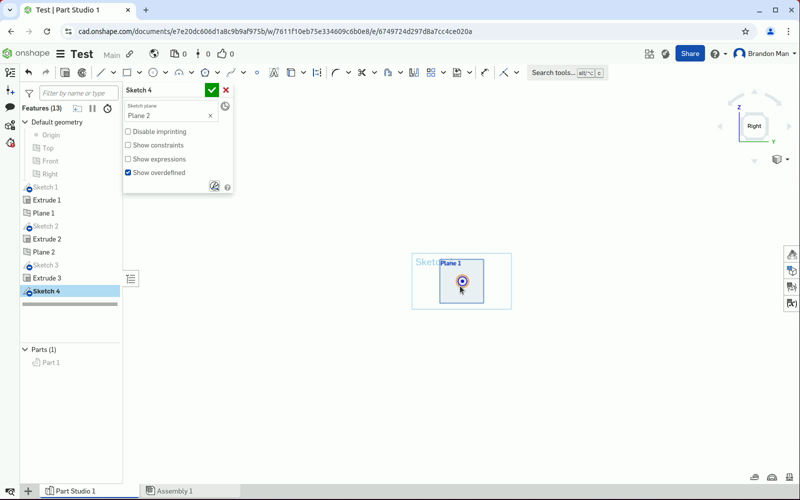
scroll(6)
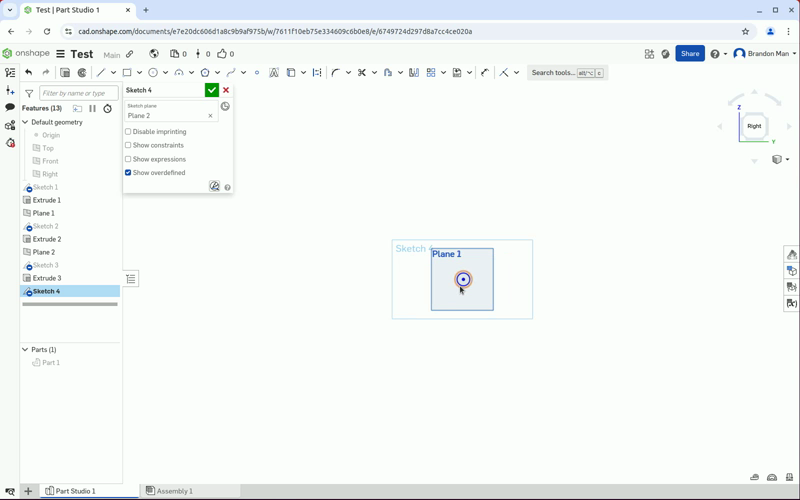
scroll(6)
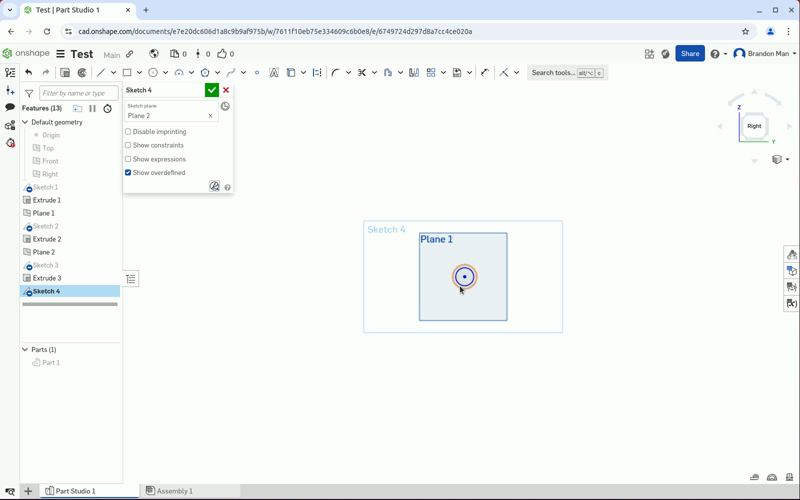
scroll(6)
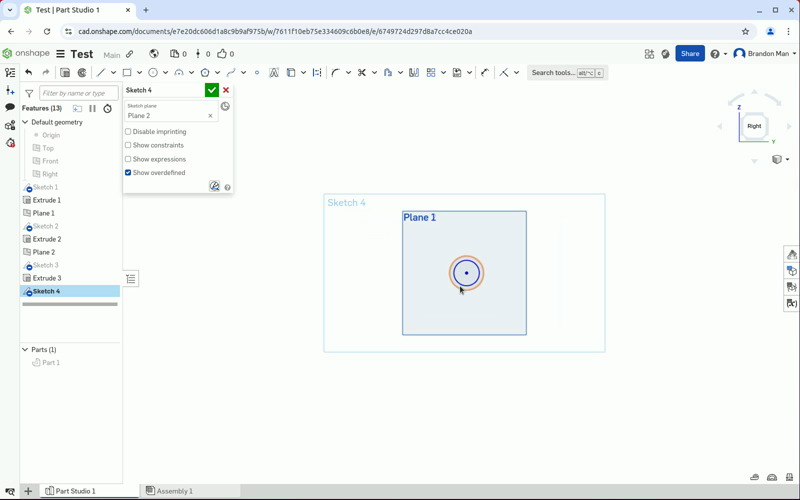
scroll(6)
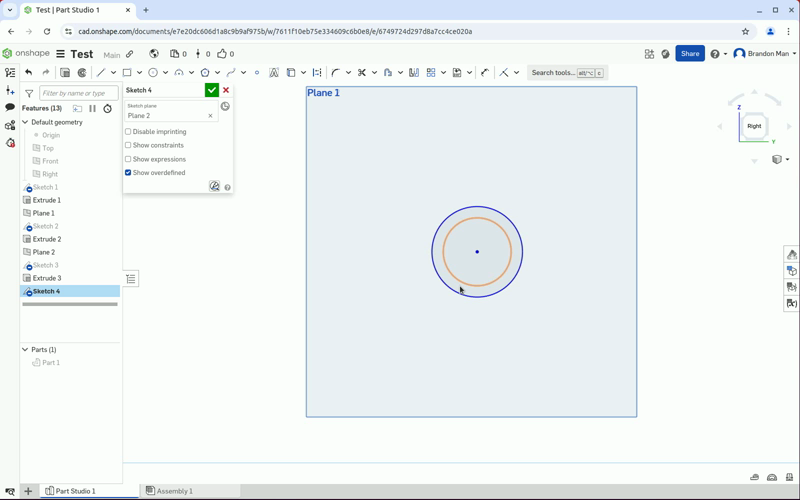
click(460, 285)
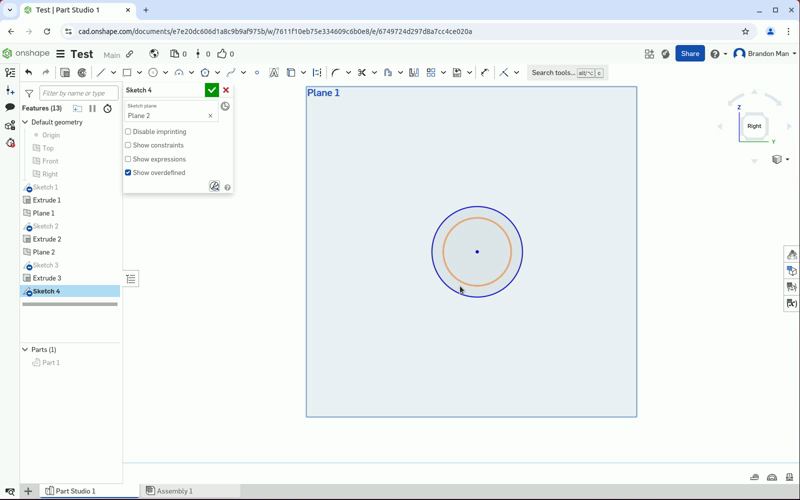
scroll(-6)
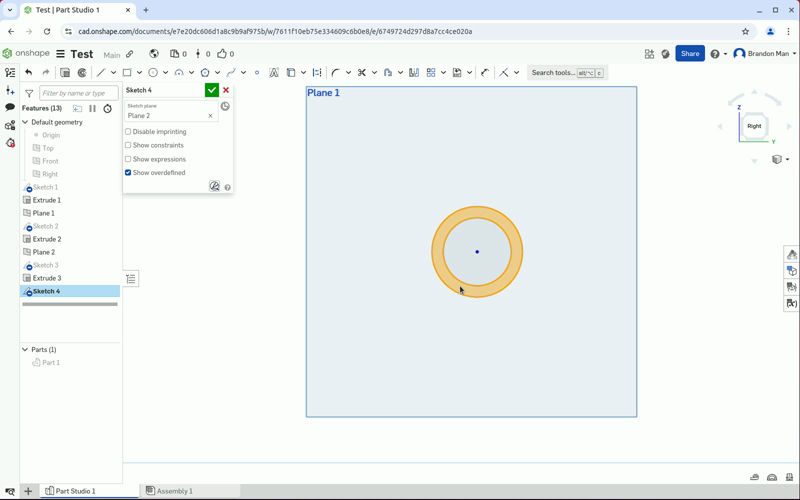
scroll(-6)
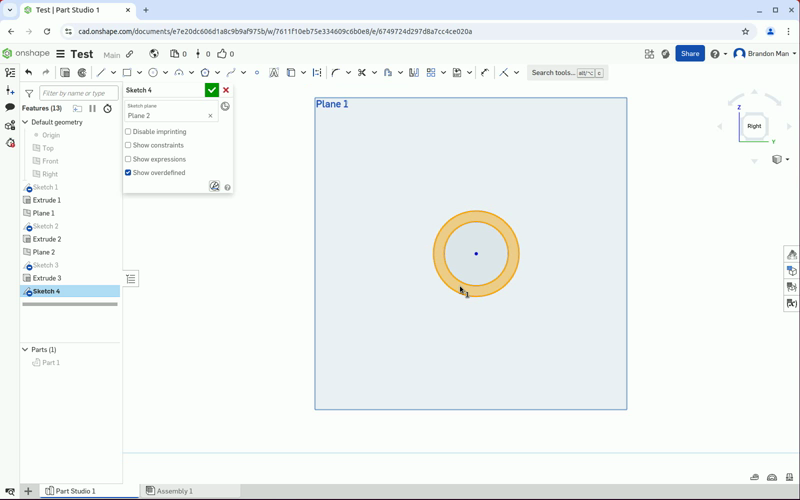
scroll(-6)
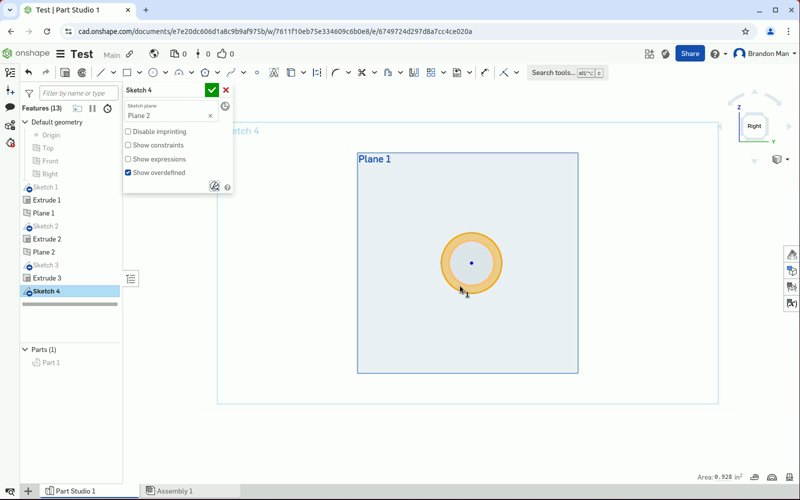
scroll(-6)
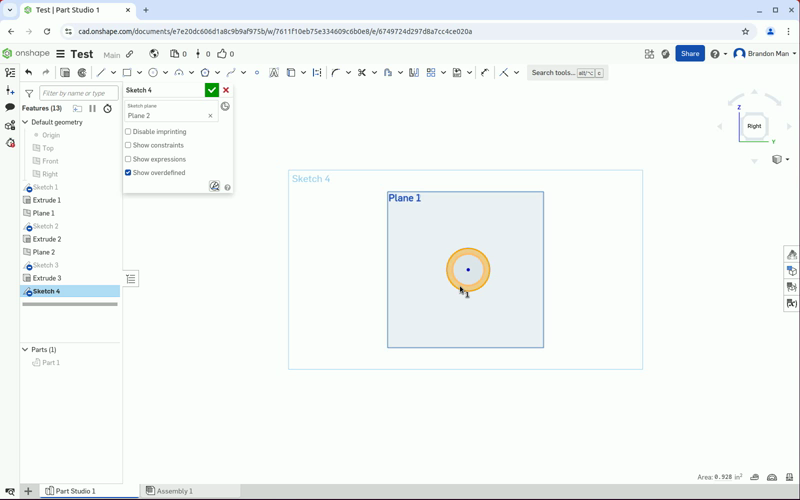
scroll(-6)
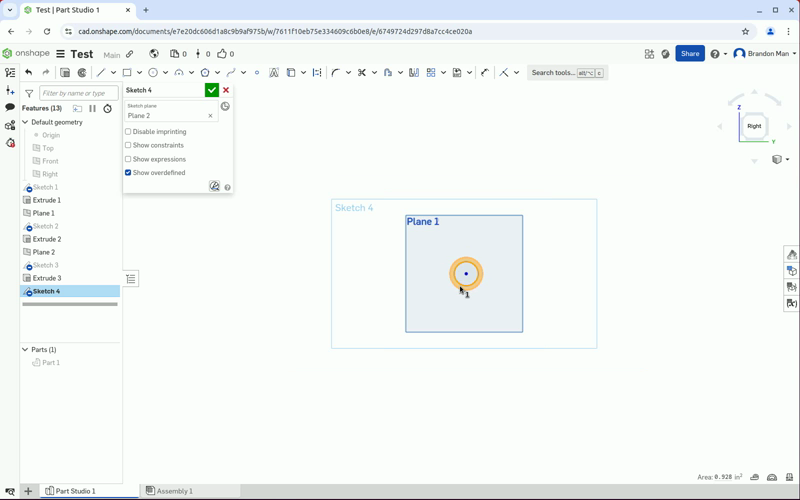
scroll(-6)
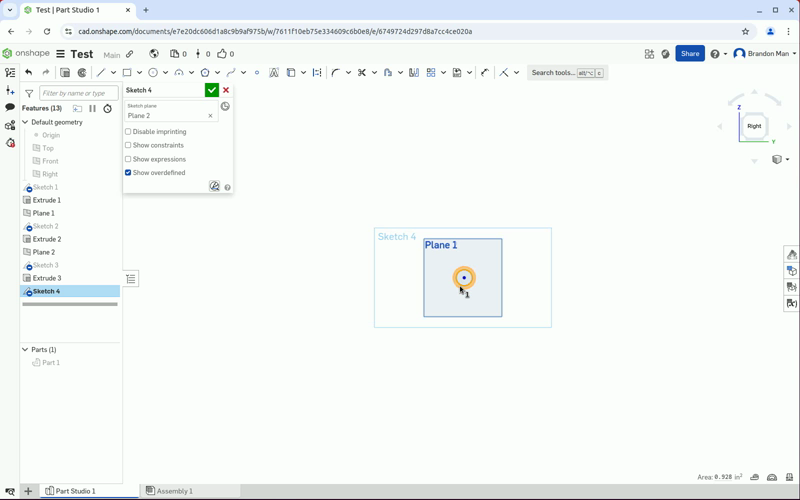
scroll(-6)
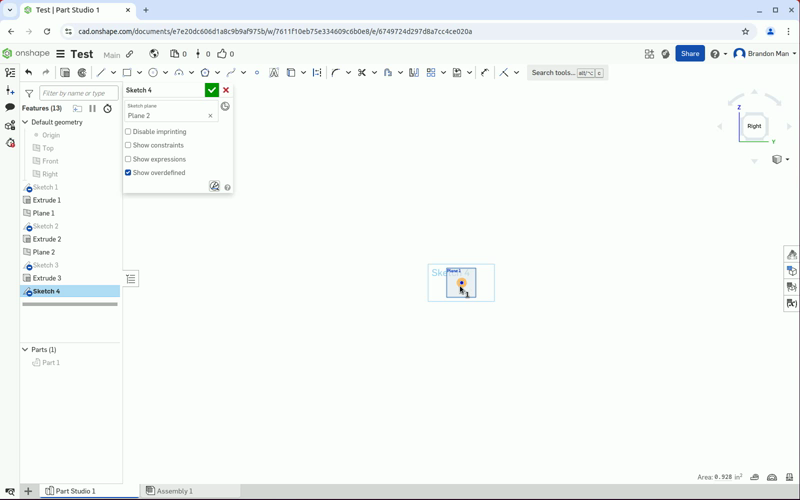
mouse_move(73, 352)
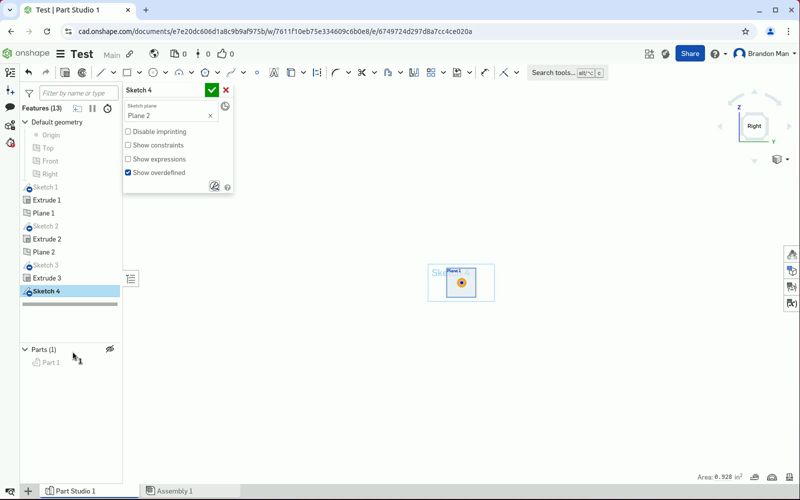
key(shift+y)
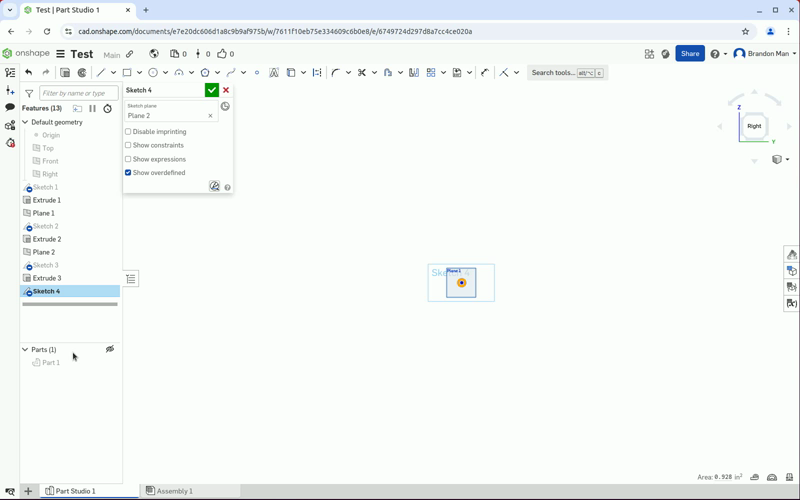
key(shift+e)
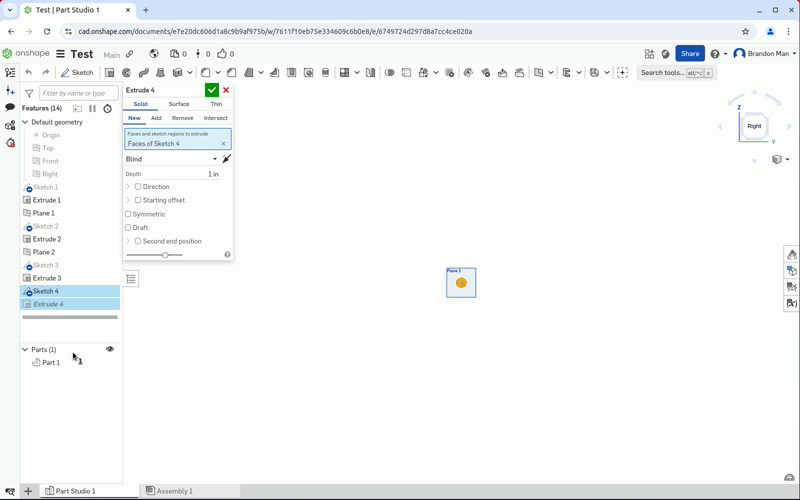
mouse_move(143, 106)
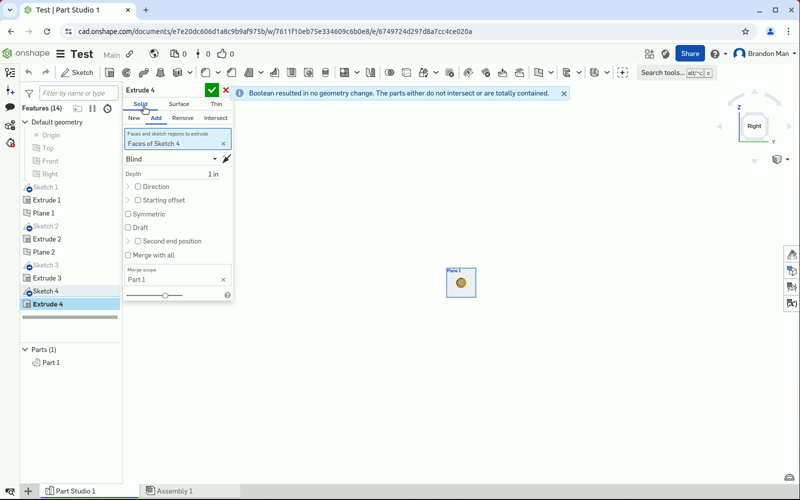
click(143, 106)
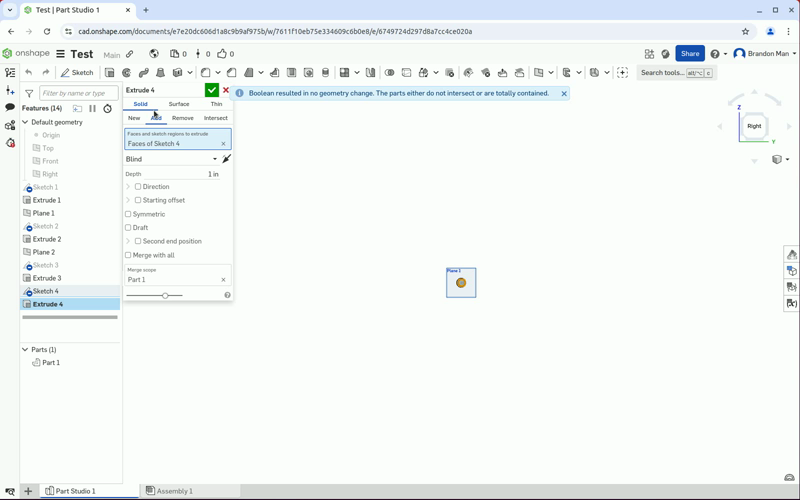
mouse_move(186, 120)
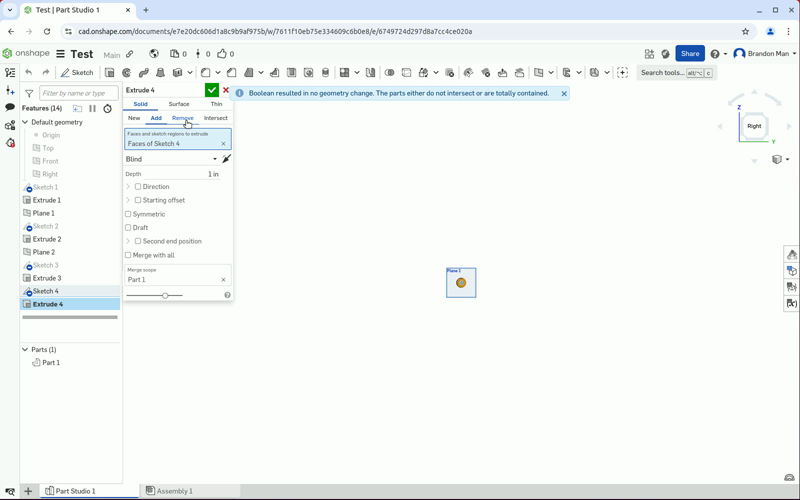
click(186, 120)
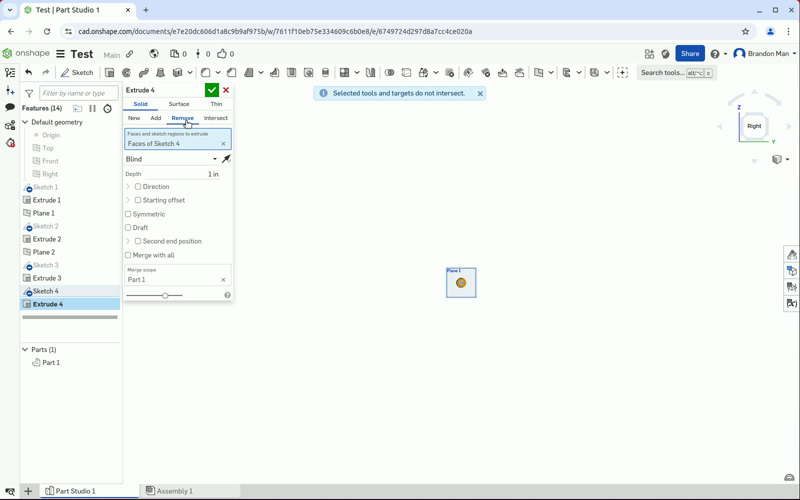
key(tab, 4)
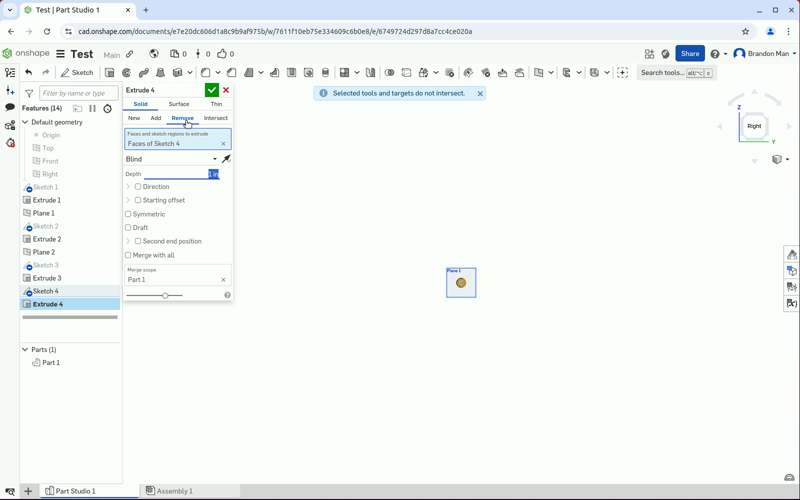
text(1.685)
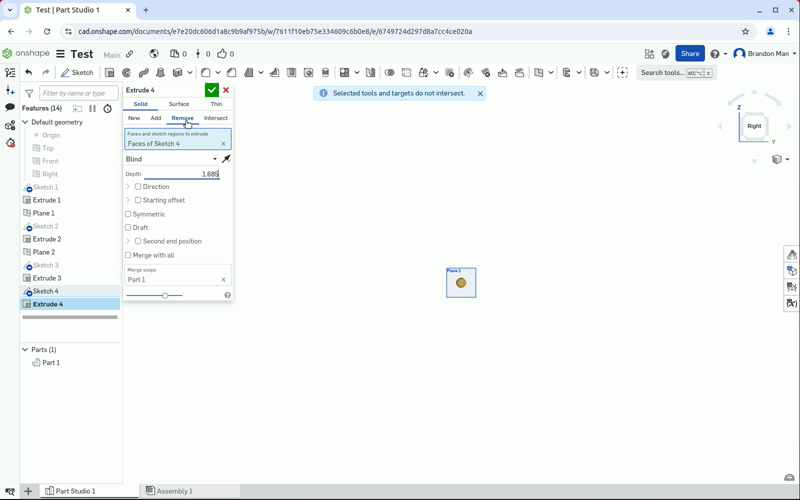
key(tab, 6)
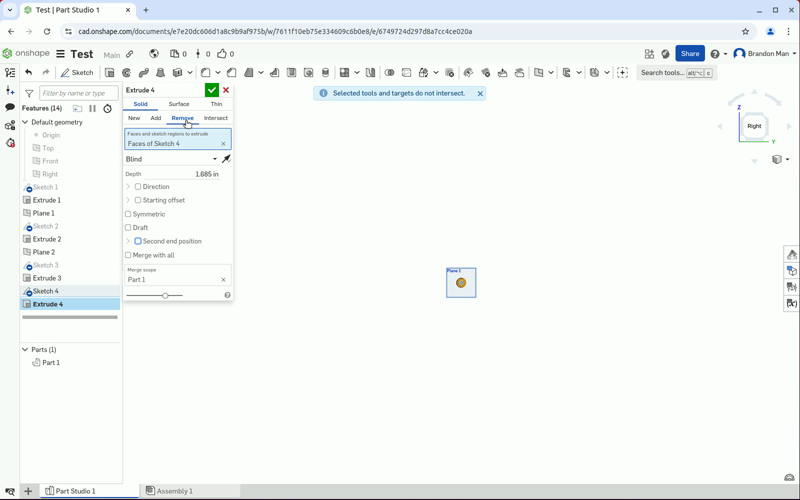
key(space)
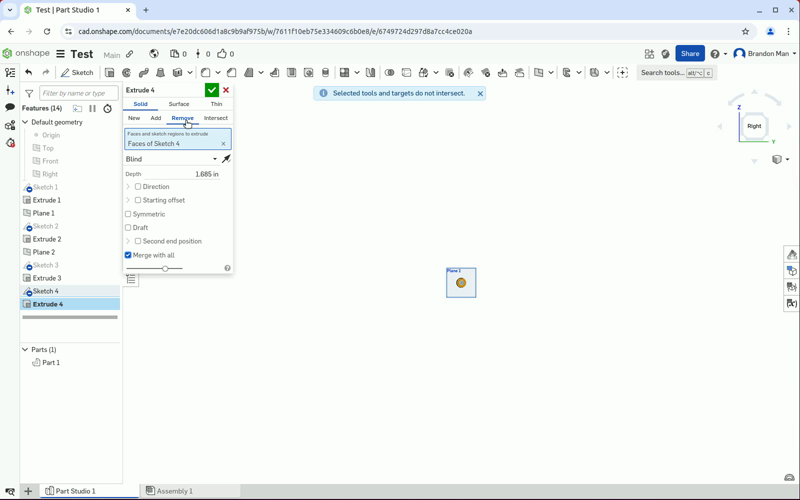
key(enter)
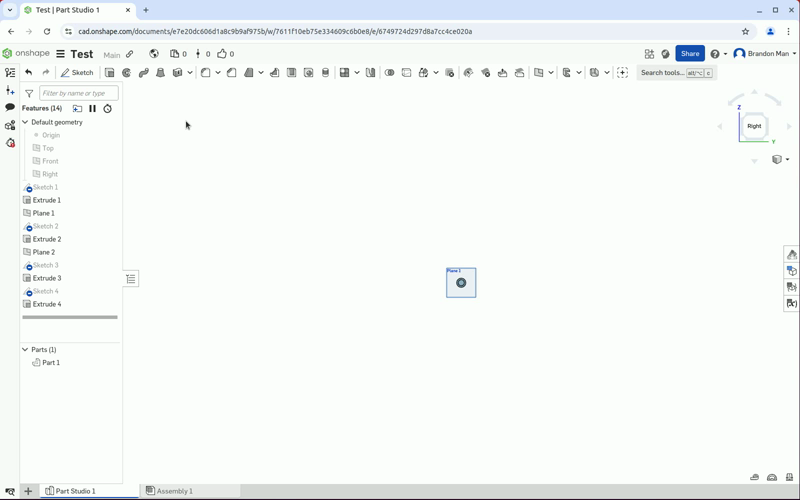
key(shift+h)
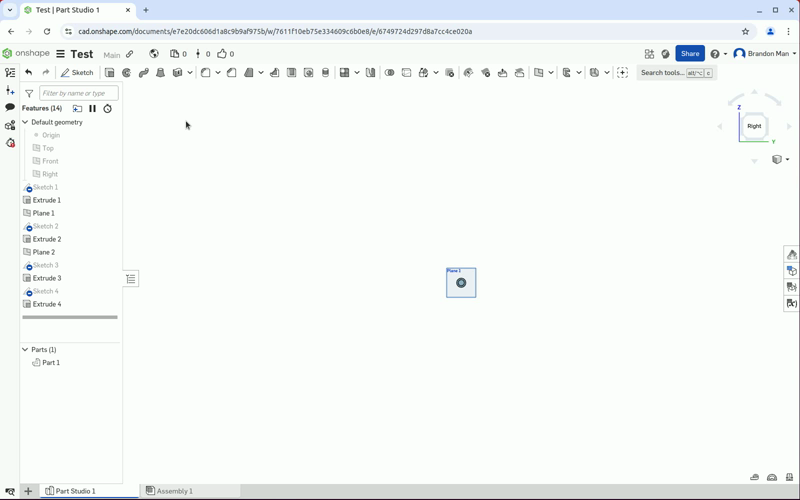
key(shift+h)
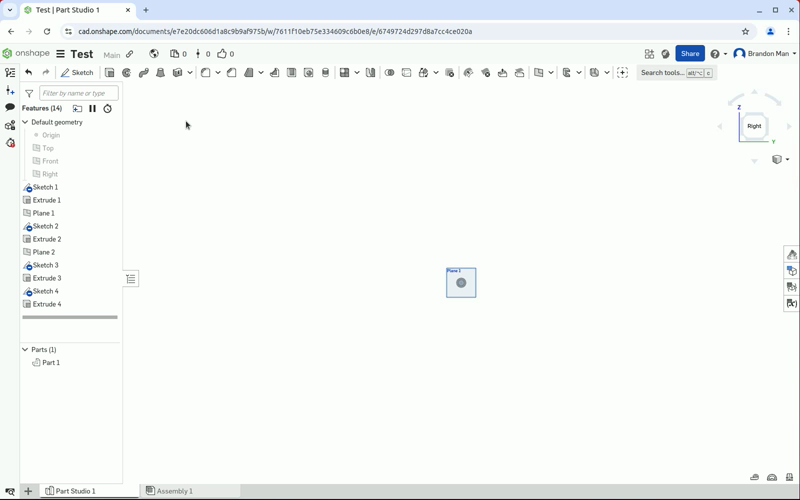
key(shift+7)
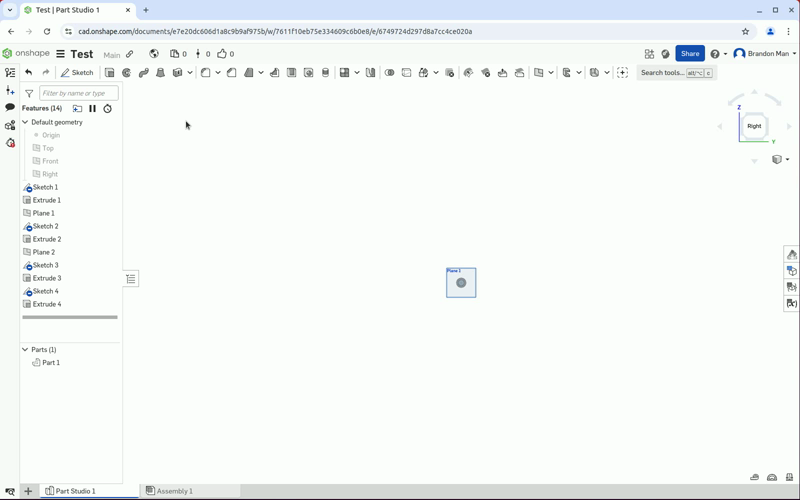
key(right, 2)
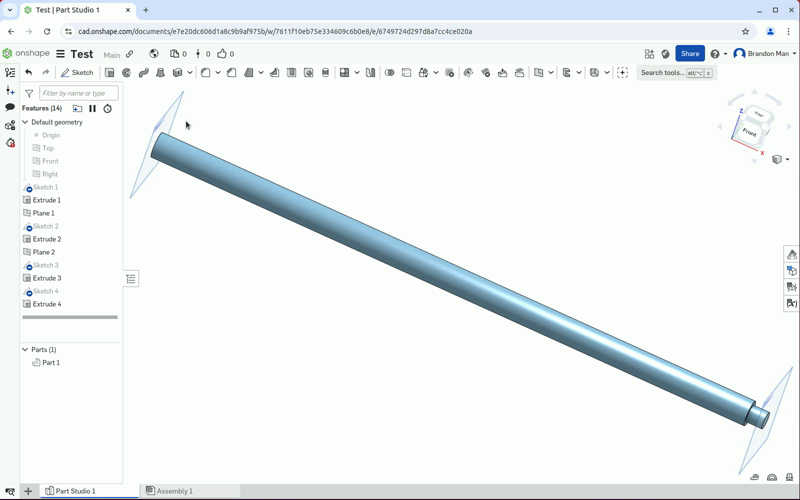
key(down, 2)
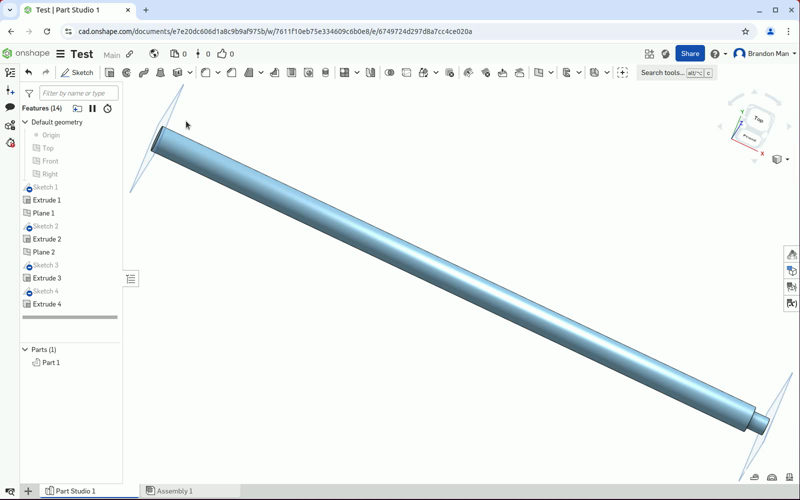
key(up, 2)
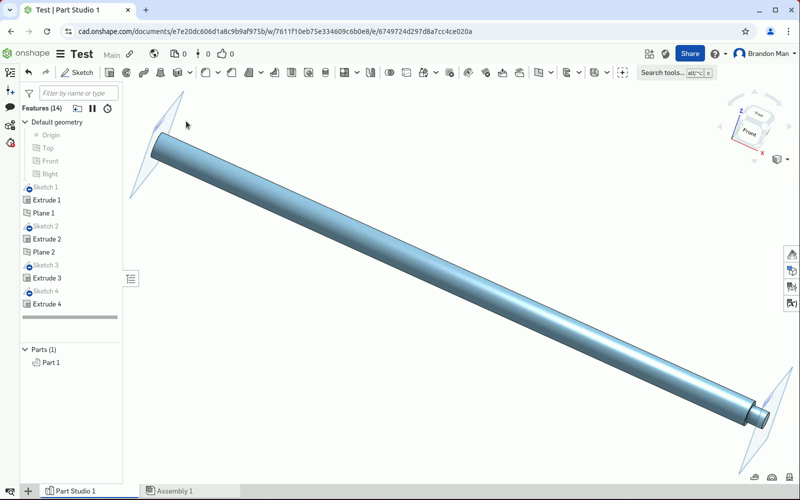
key(left, 2)
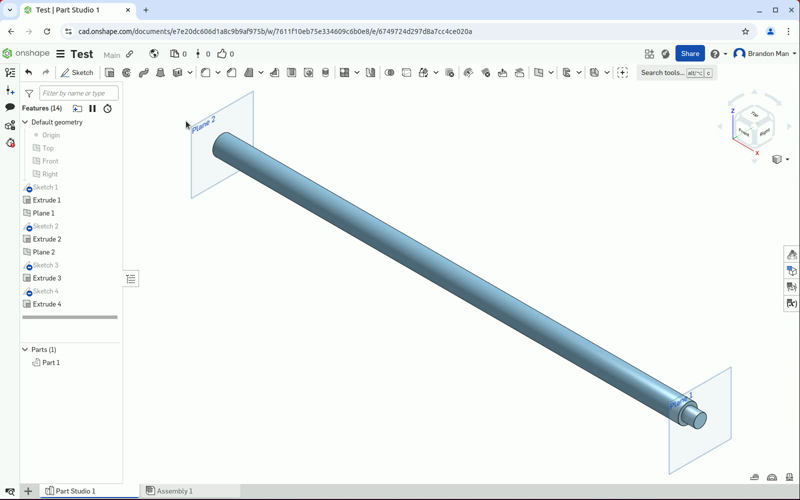
mouse_move(73, 189)
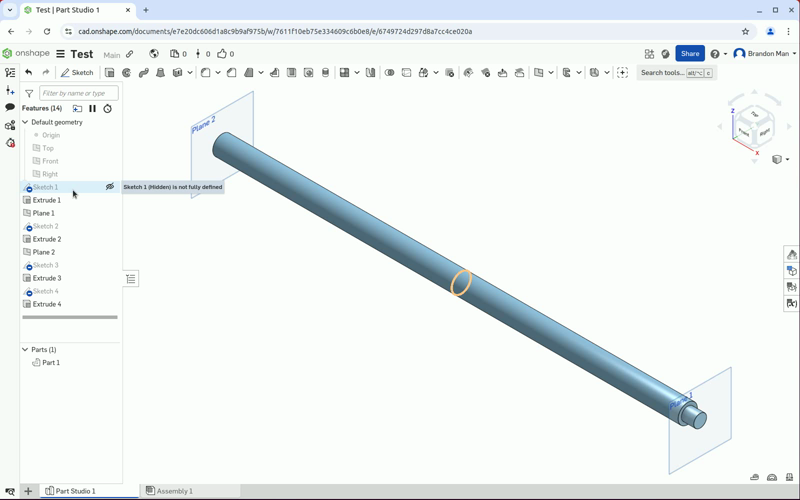
click(73, 189)